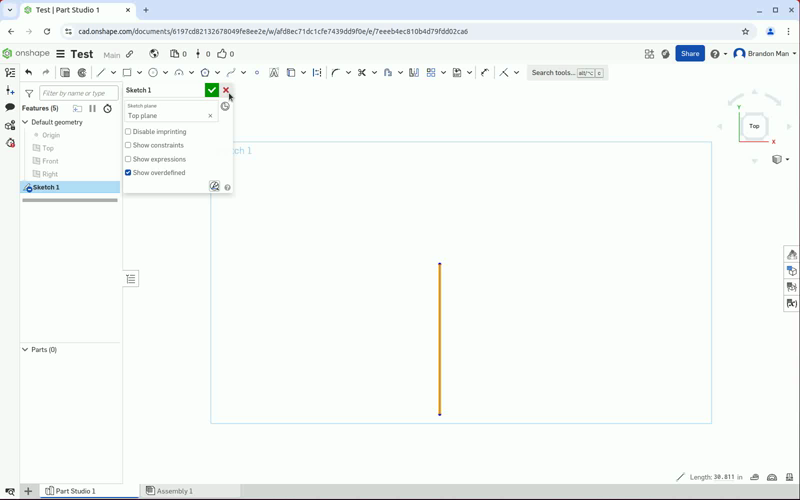
key(shift+h)
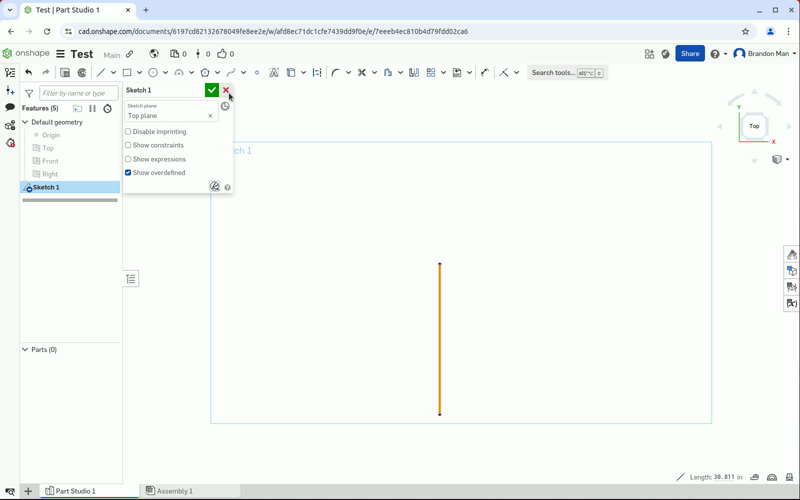
key(shift+s)
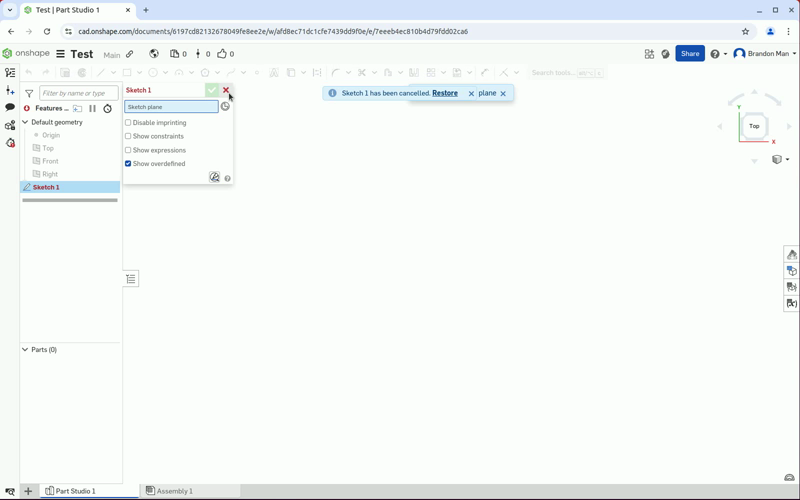
mouse_move(73, 150)
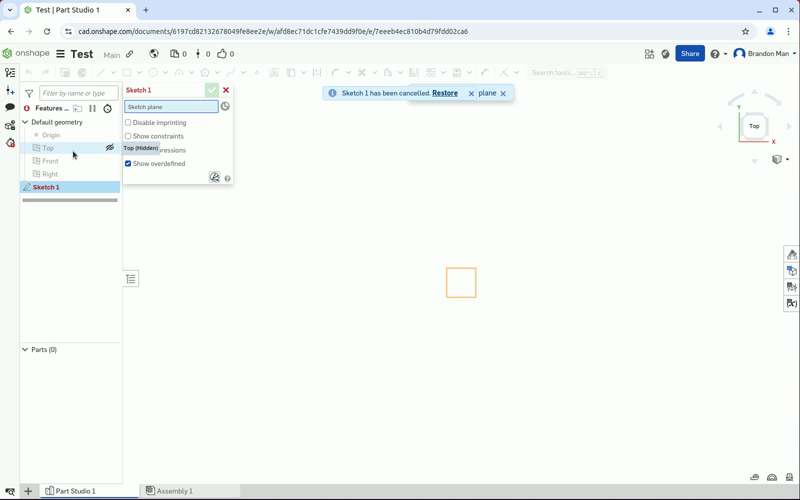
click(73, 150)
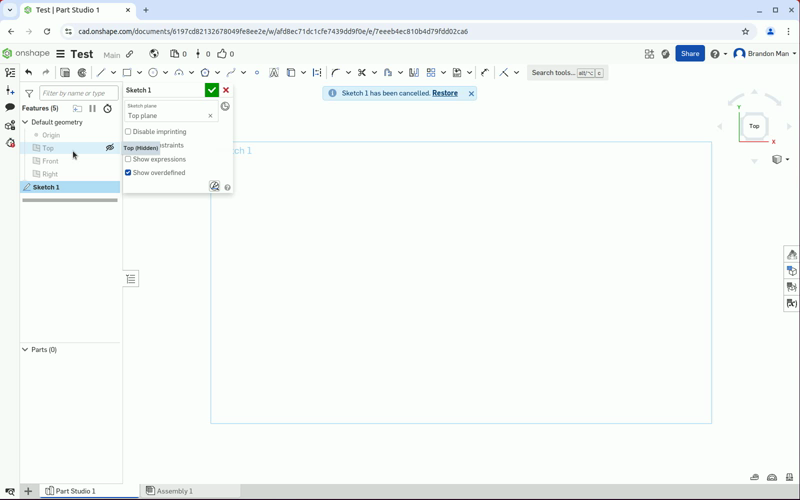
mouse_move(73, 352)
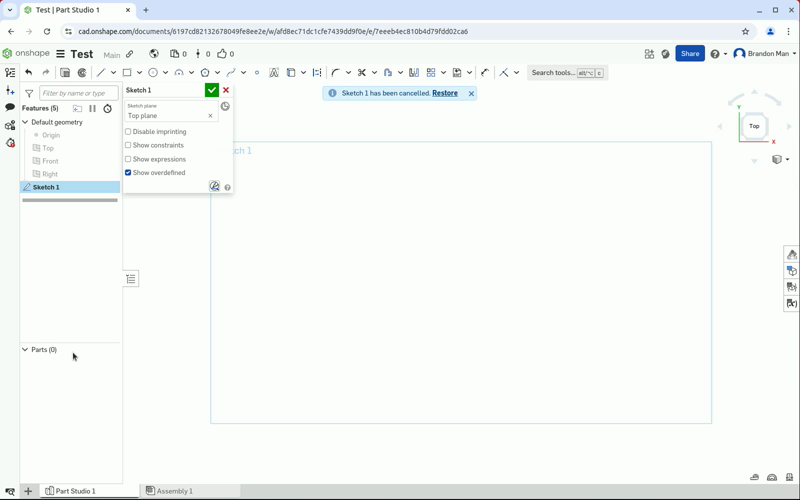
key(y)
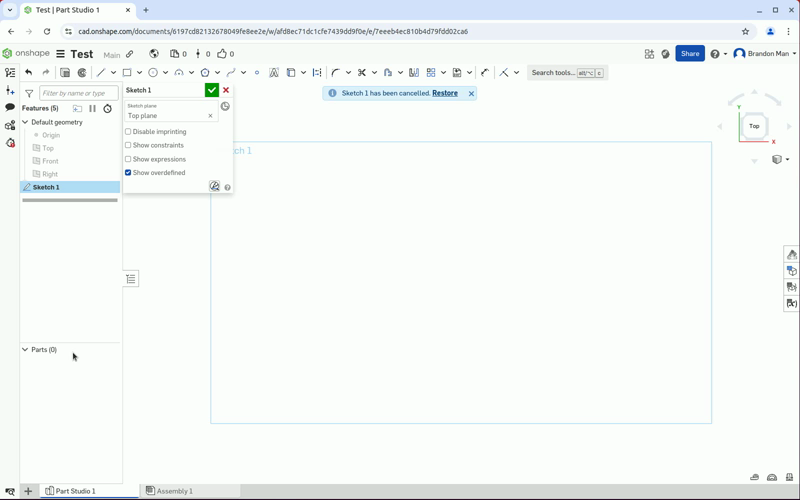
key(l)
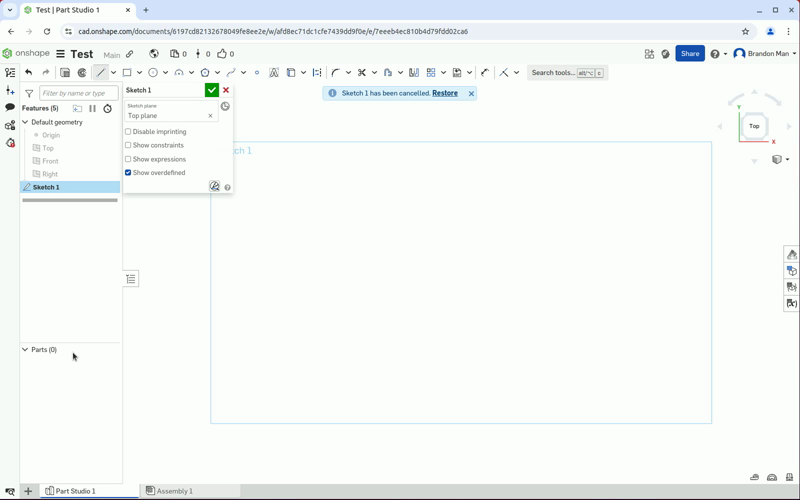
key_down(shift)
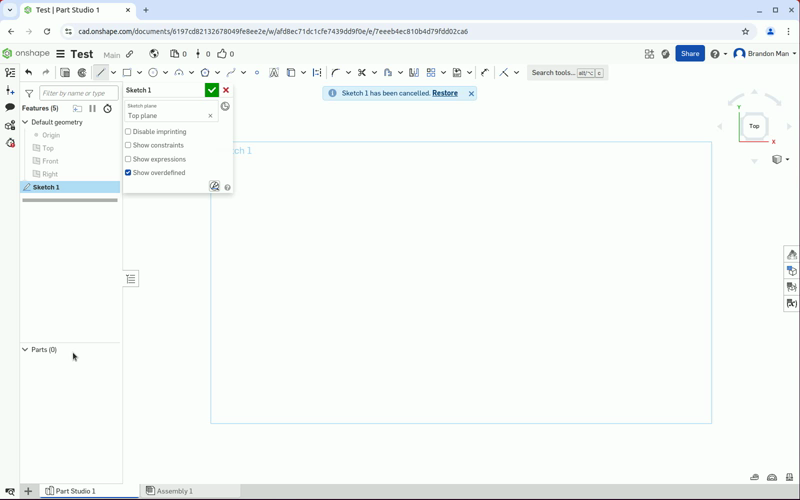
mouse_move(417, 395)
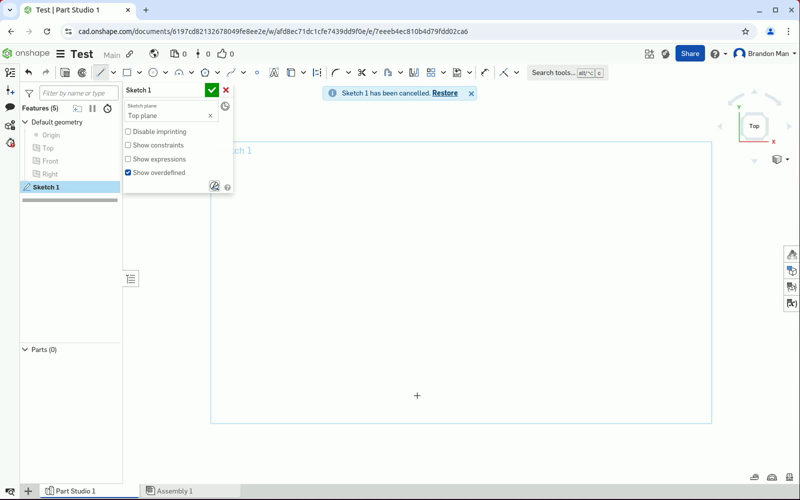
click(417, 395)
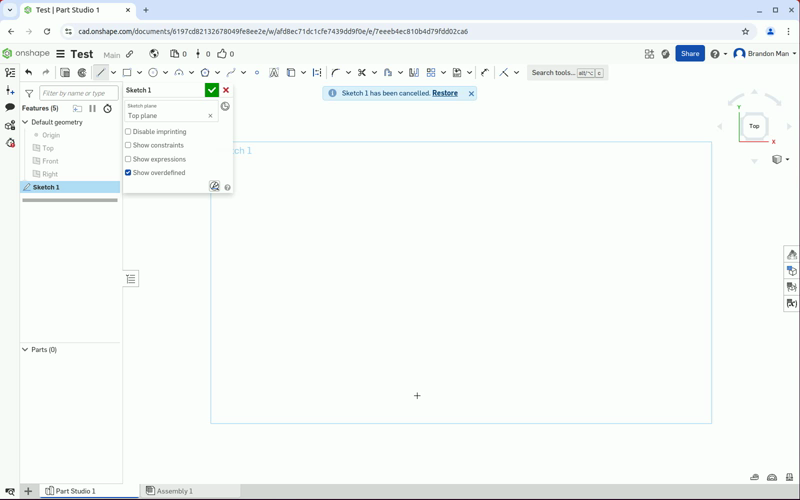
key_up(shift)
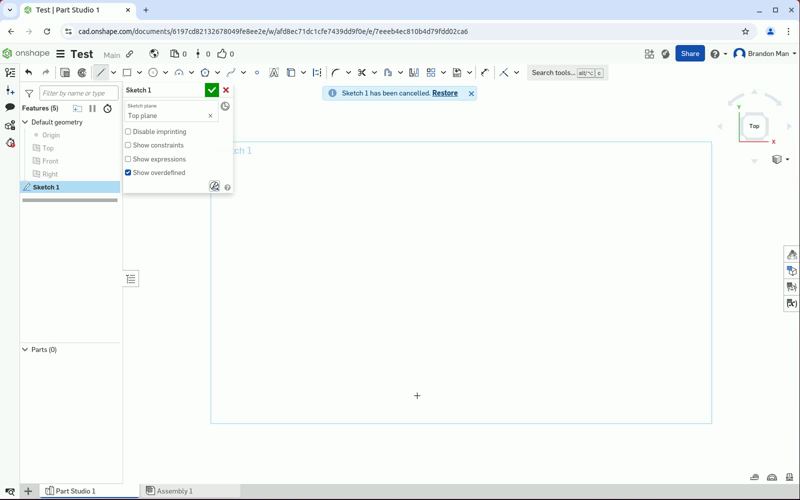
key_down(shift)
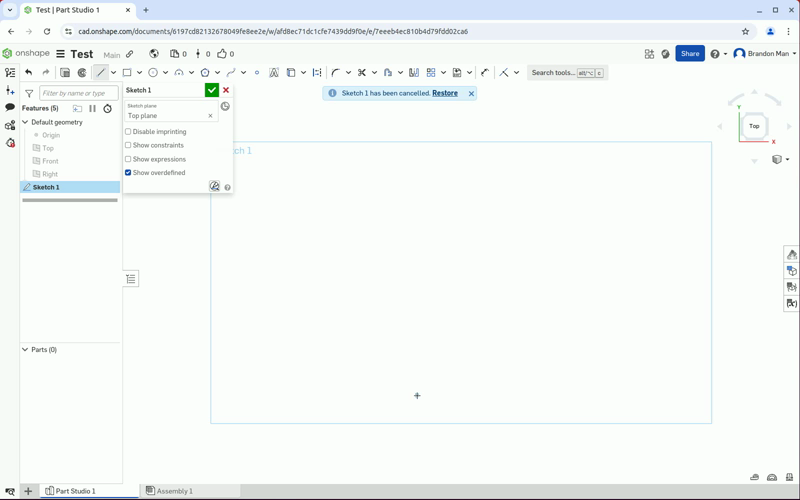
mouse_move(502, 395)
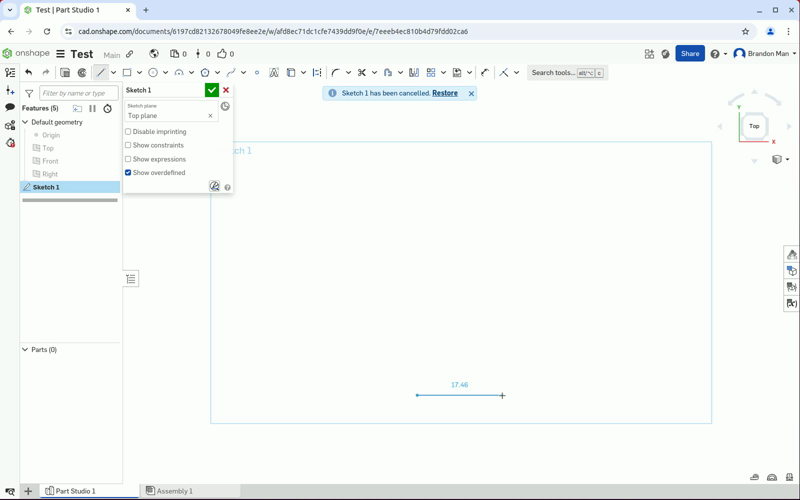
click(502, 395)
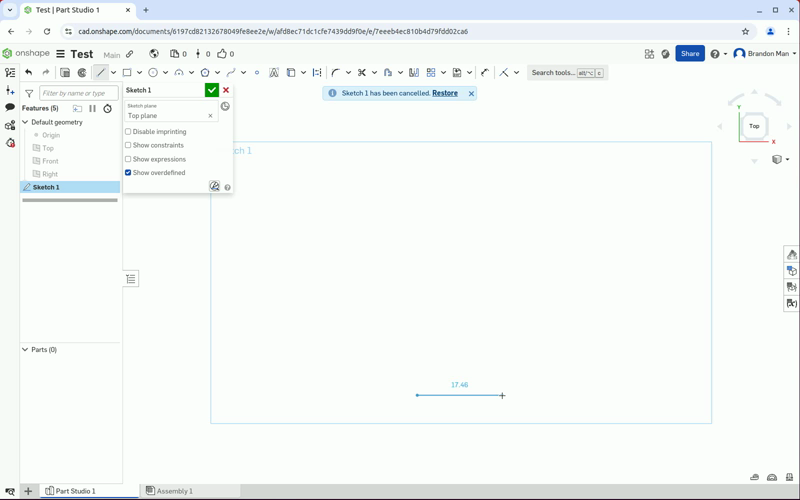
key_up(shift)
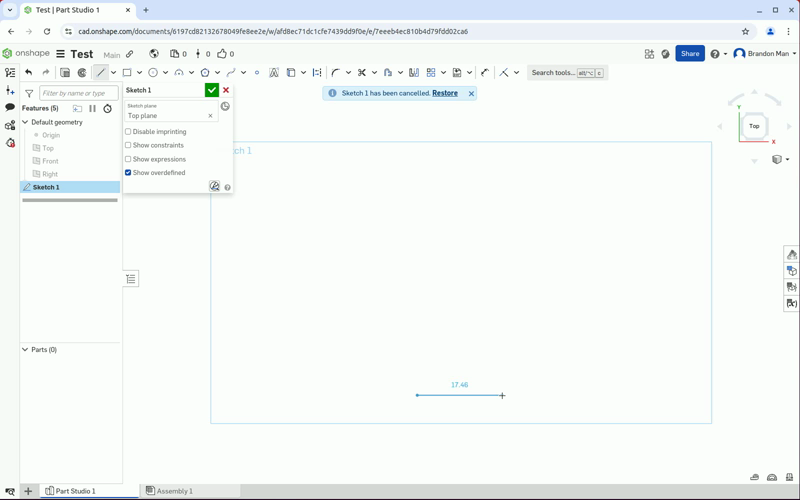
key_down(shift)
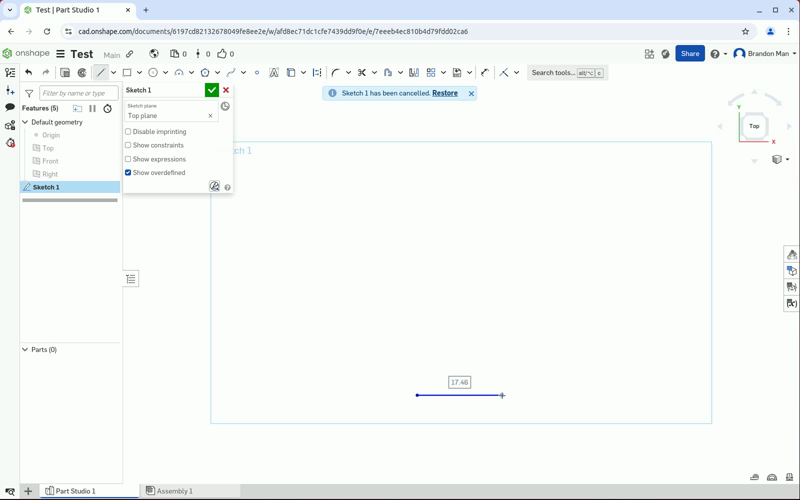
mouse_move(502, 171)
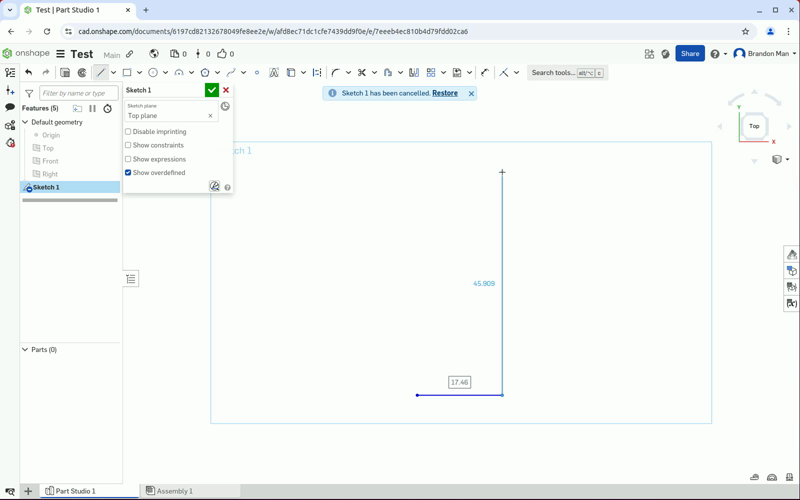
click(502, 171)
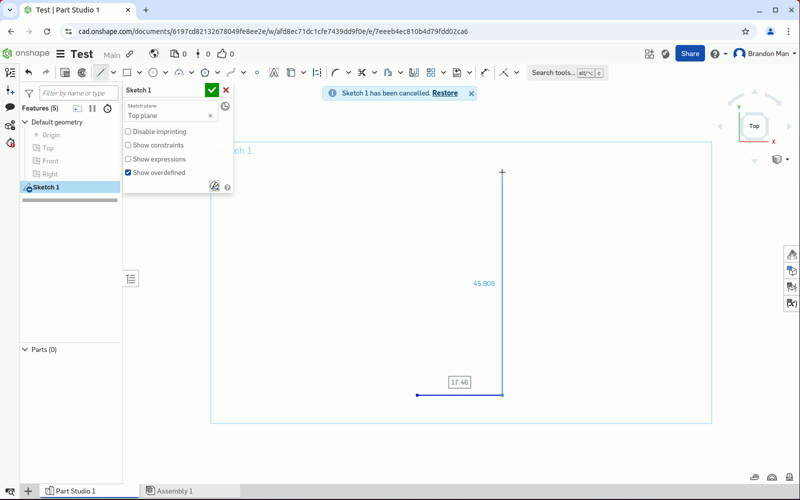
key_up(shift)
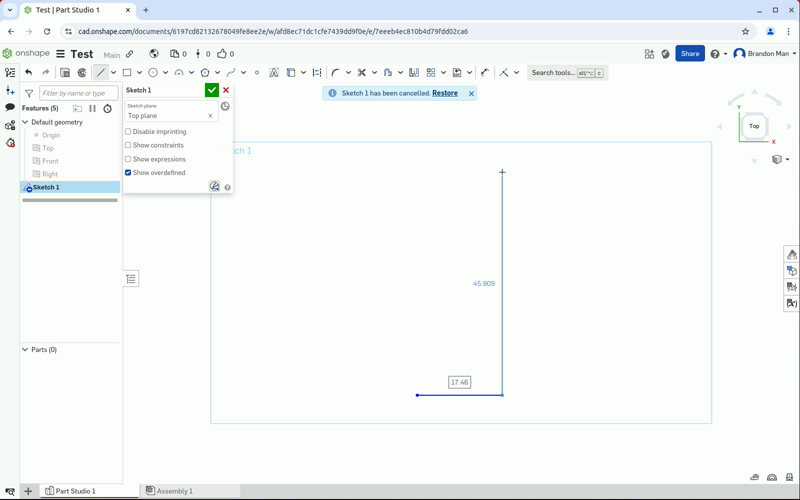
key_down(shift)
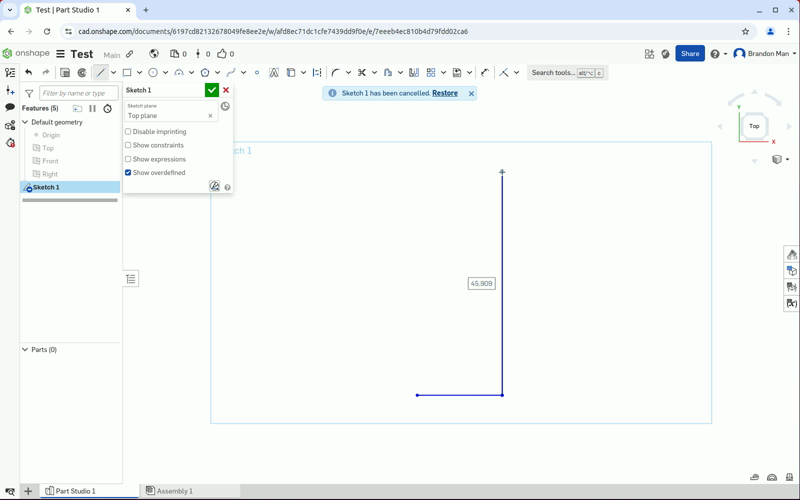
mouse_move(417, 171)
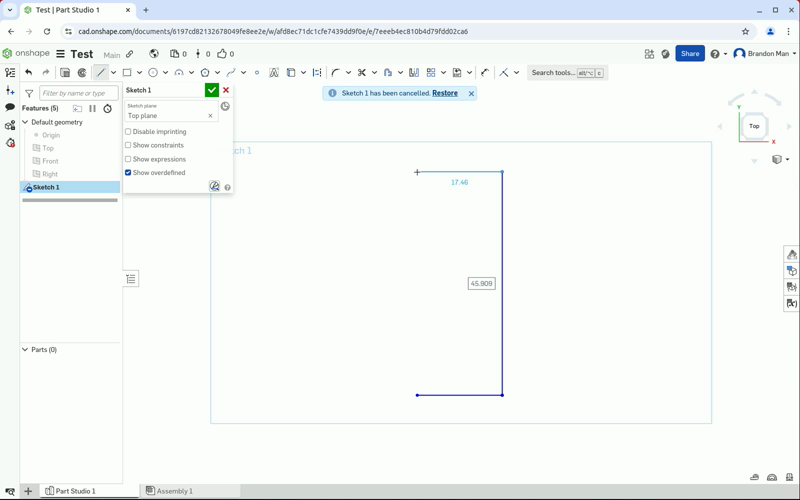
click(417, 171)
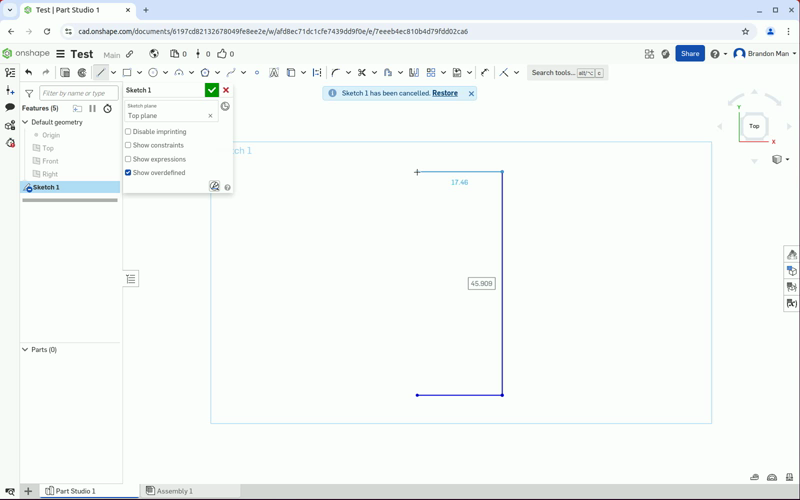
key_up(shift)
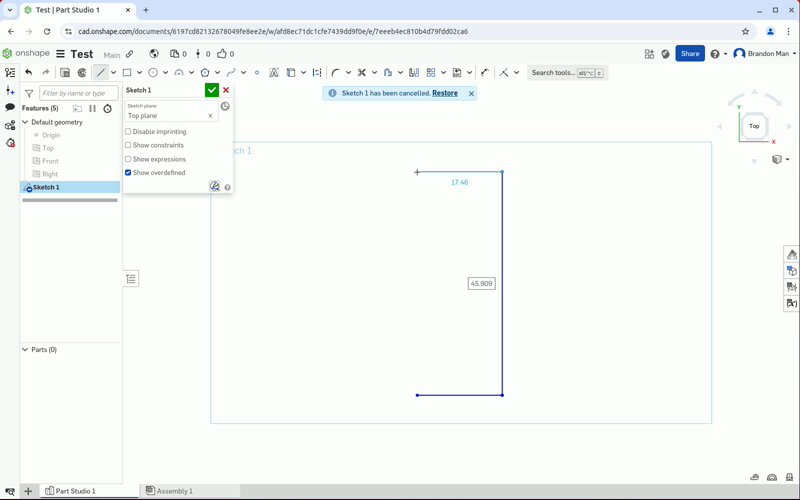
key_down(shift)
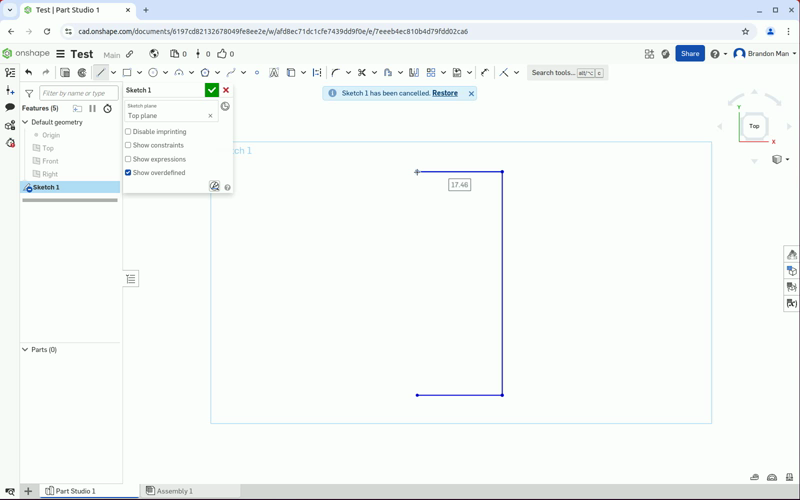
mouse_move(417, 395)
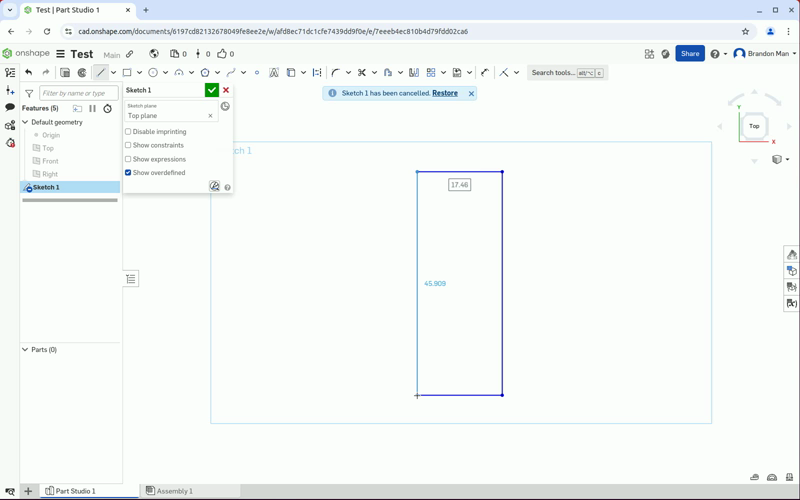
key_up(shift)
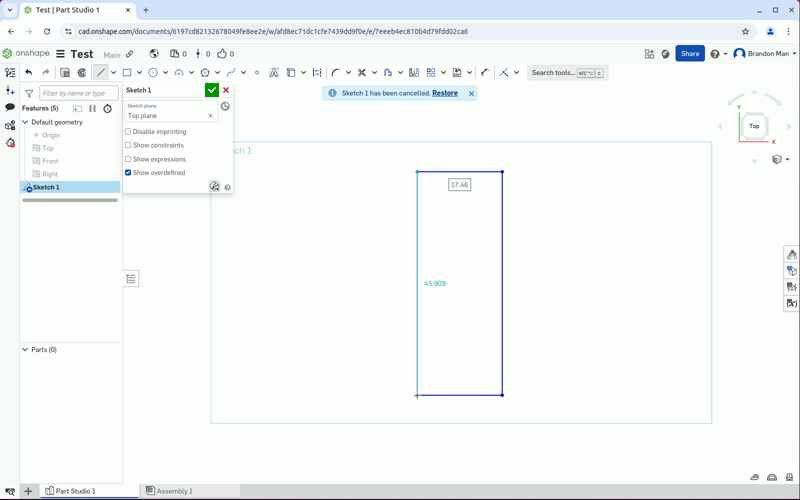
click(417, 395)
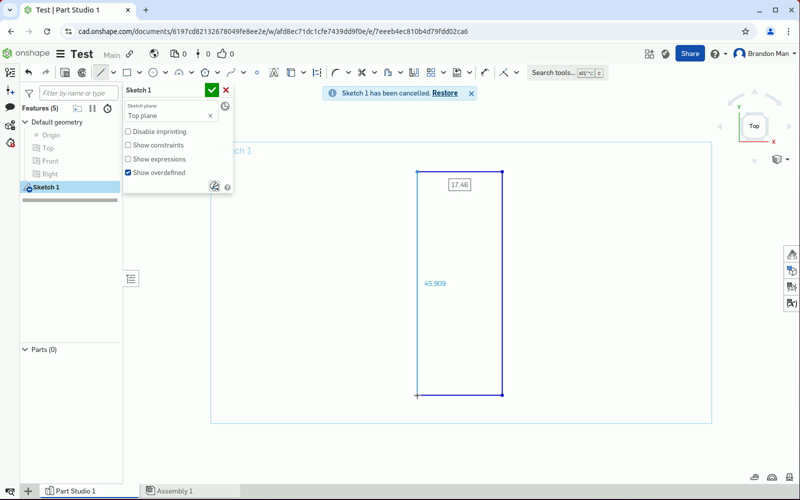
key(esc)
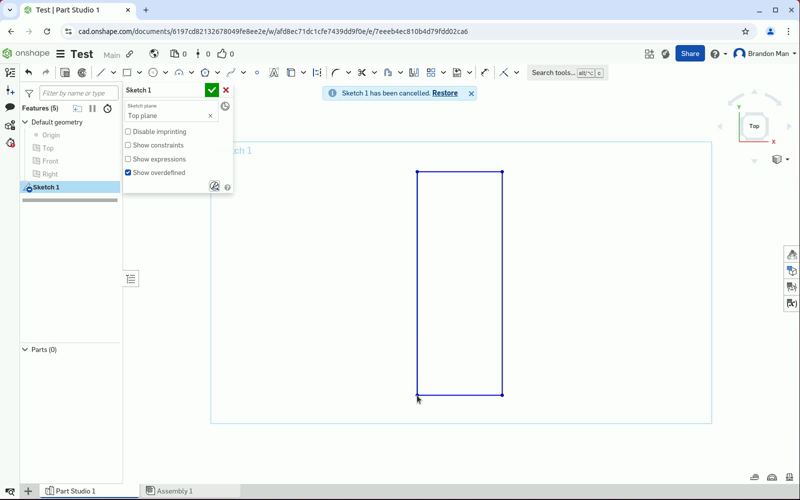
mouse_move(432, 372)
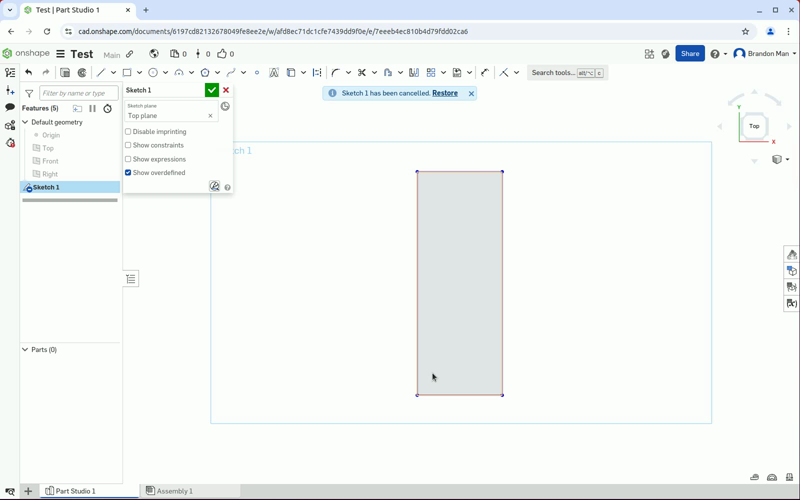
click(432, 372)
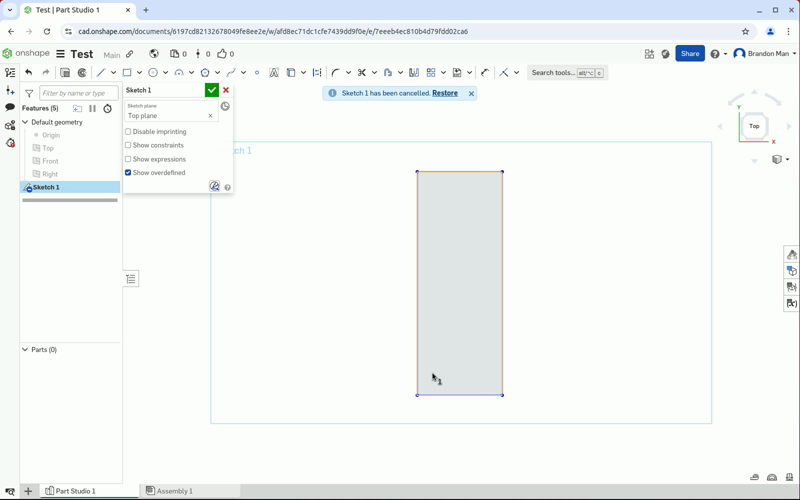
mouse_move(73, 352)
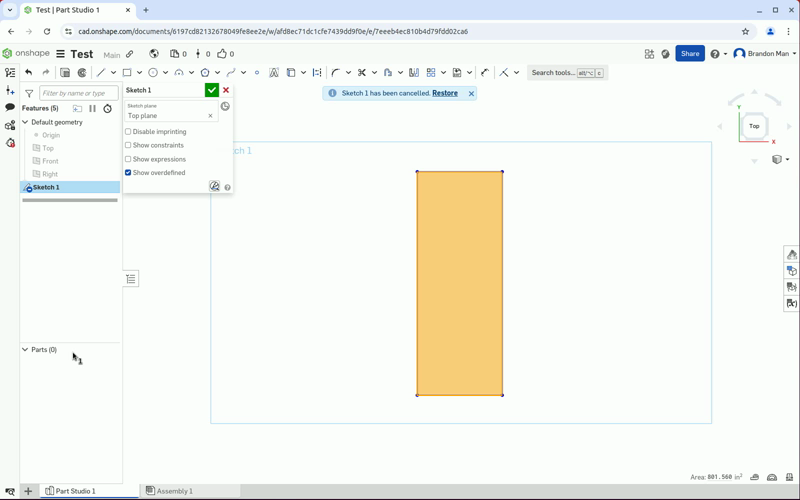
key(shift+y)
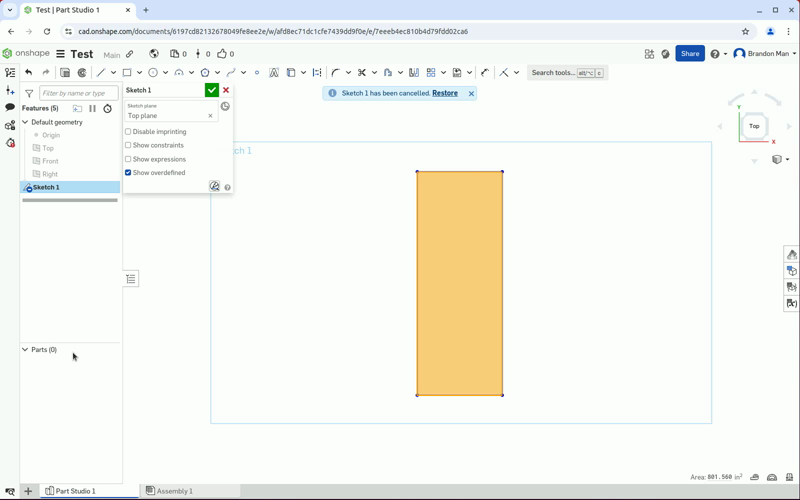
key(shift+e)
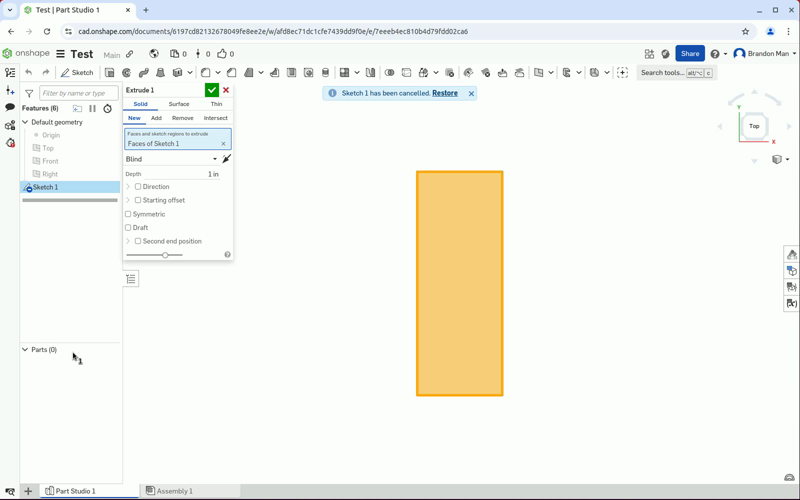
mouse_move(143, 106)
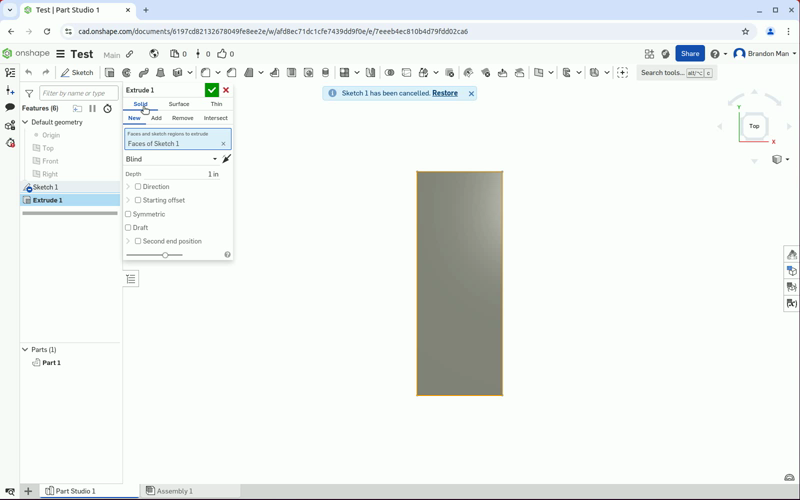
click(143, 106)
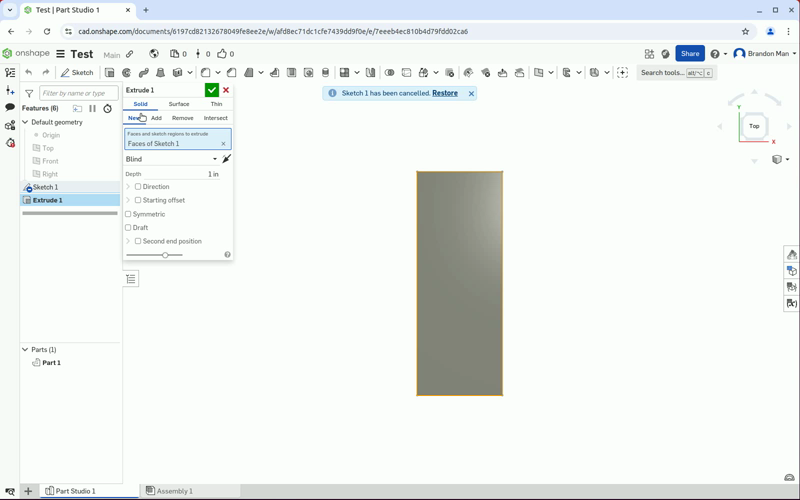
mouse_move(137, 120)
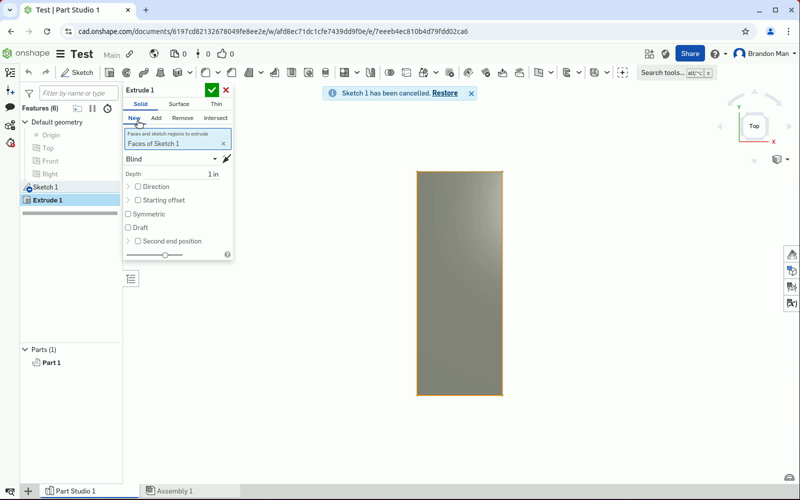
click(137, 120)
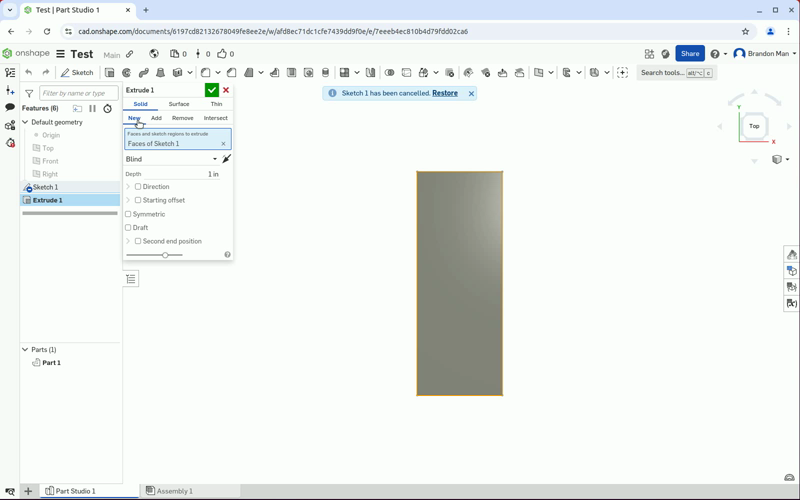
key(tab, 4)
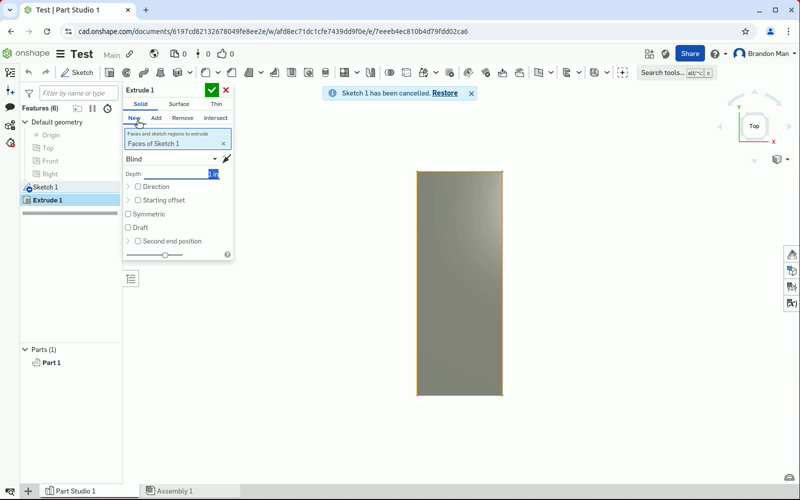
text(2.166)
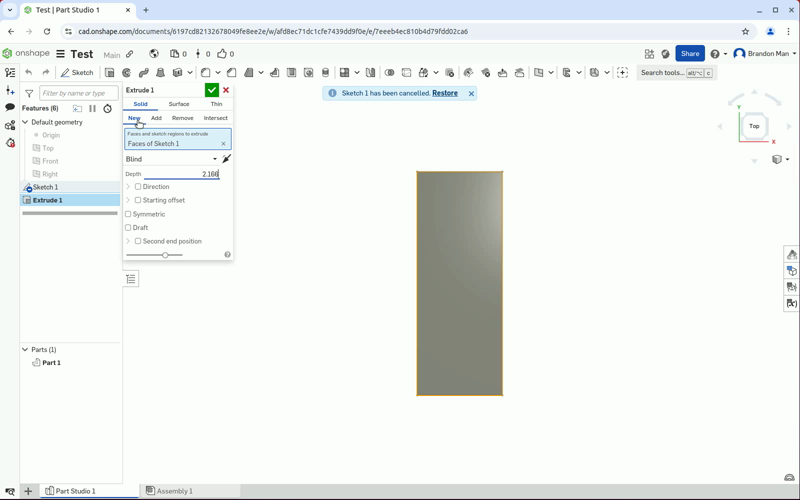
key(enter)
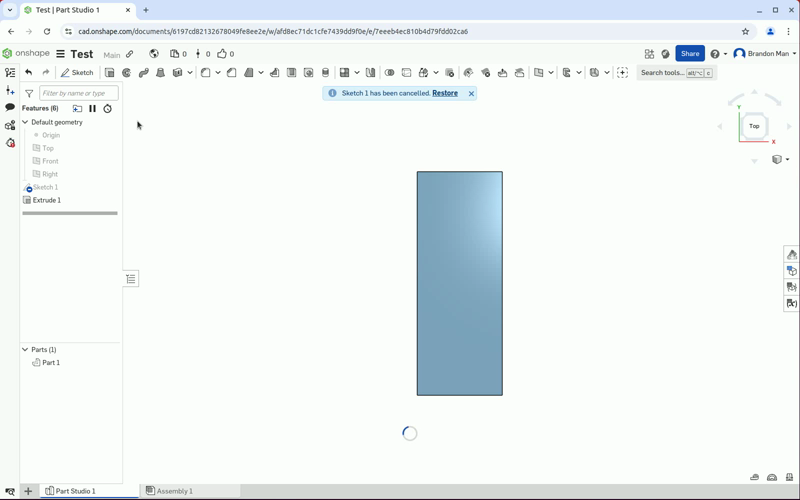
key(shift+h)
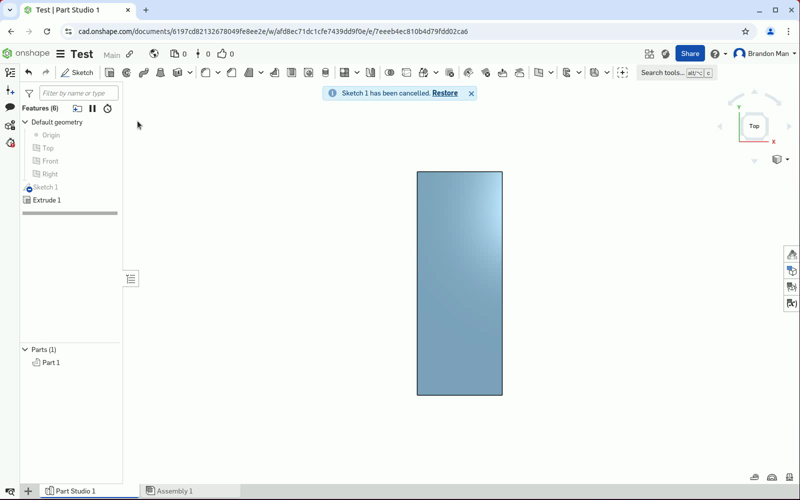
key(shift+h)
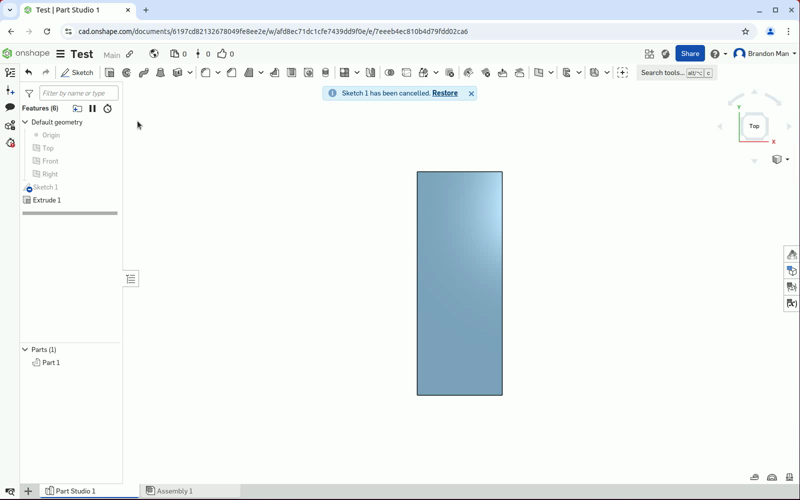
mouse_move(73, 189)
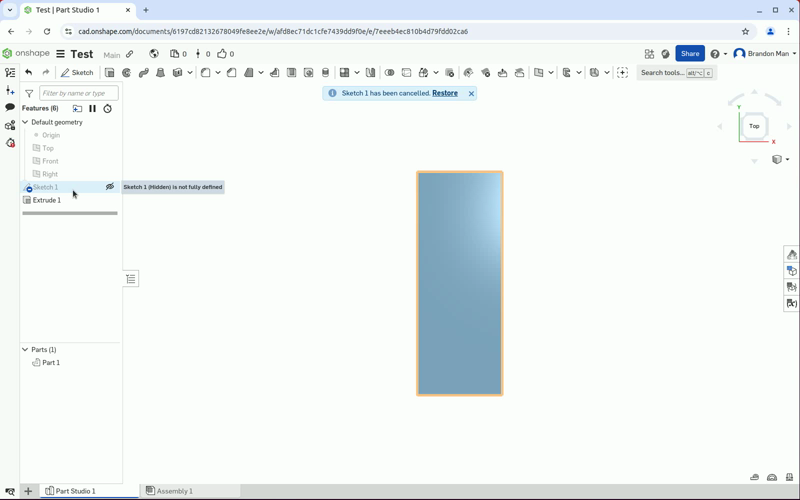
click(73, 189)
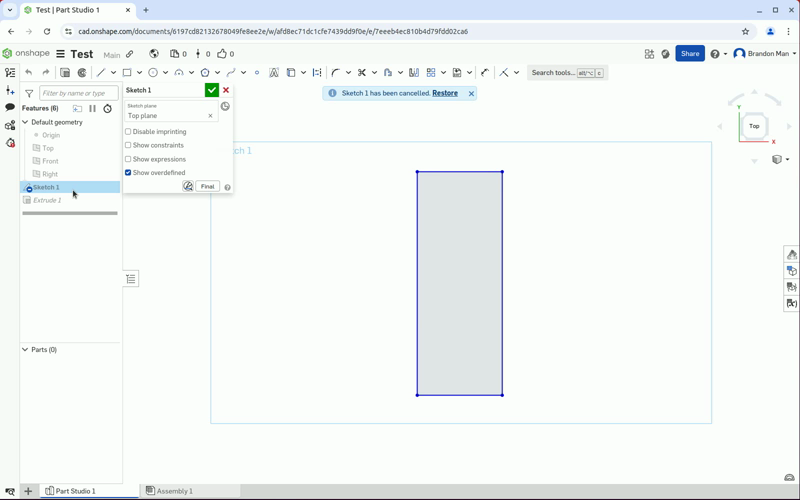
mouse_move(229, 92)
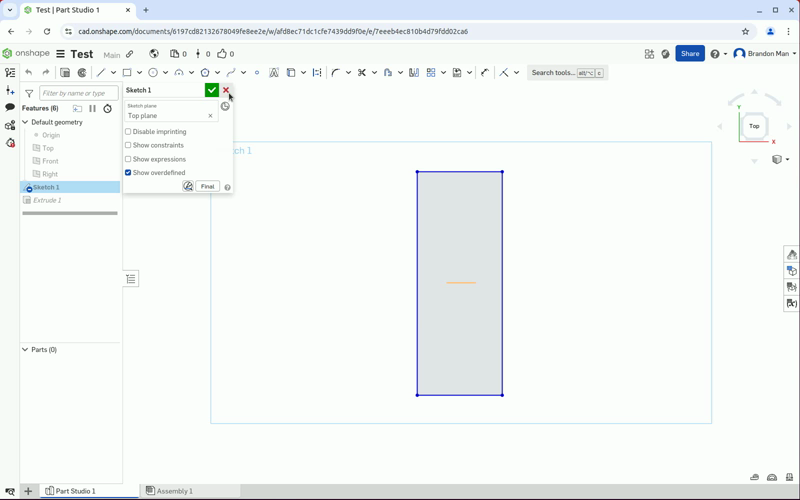
click(229, 92)
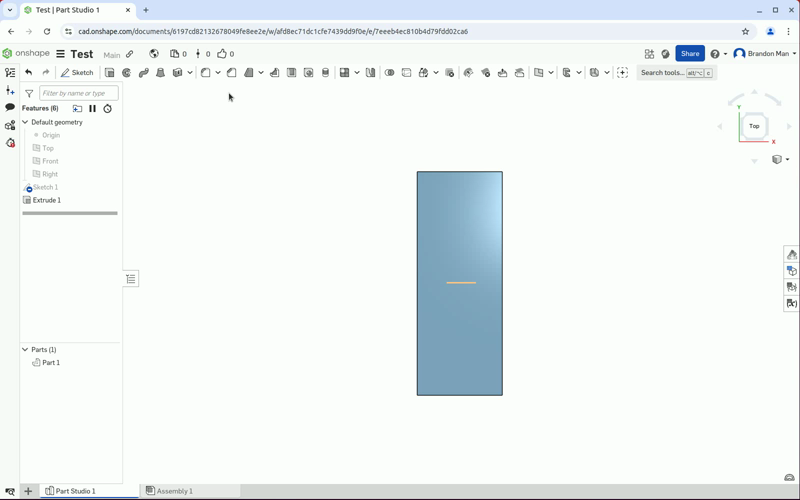
mouse_move(541, 75)
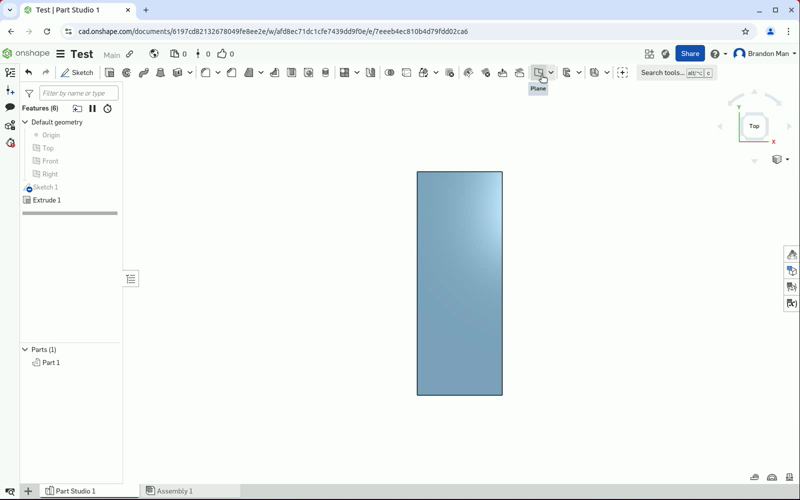
click(541, 75)
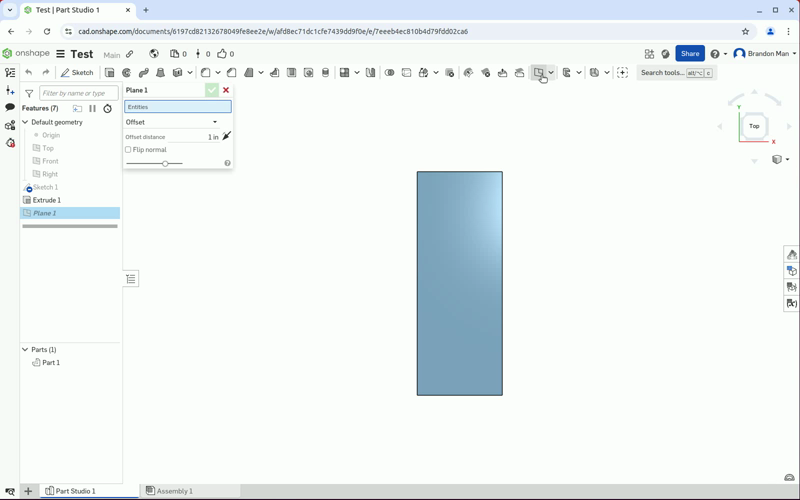
mouse_move(73, 150)
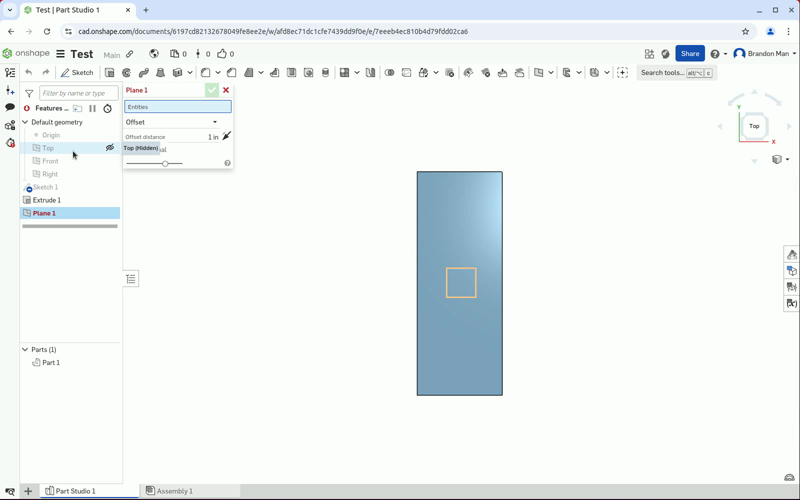
click(73, 150)
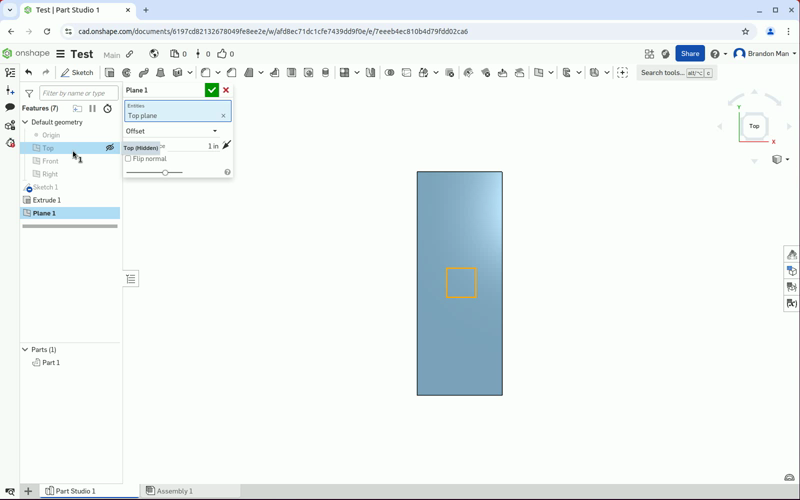
key(tab, 2)
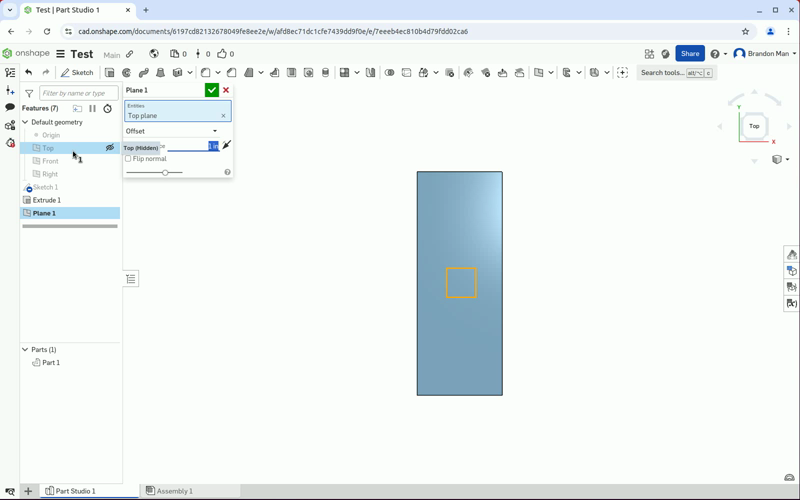
text(2.157)
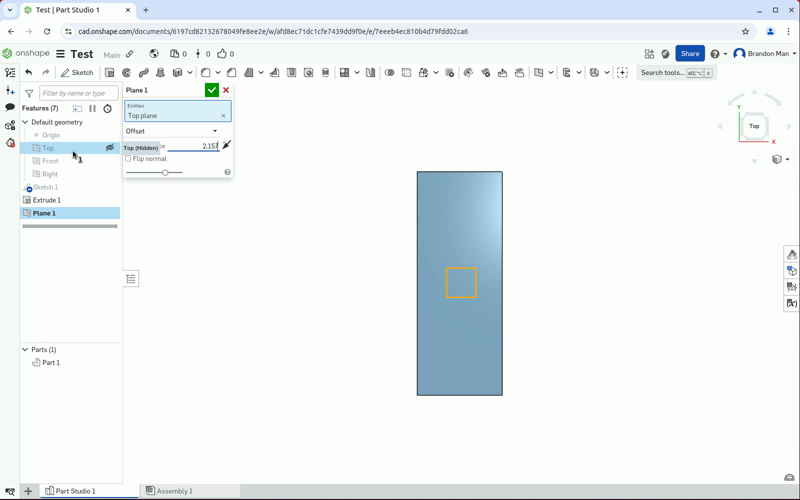
key(enter, 2)
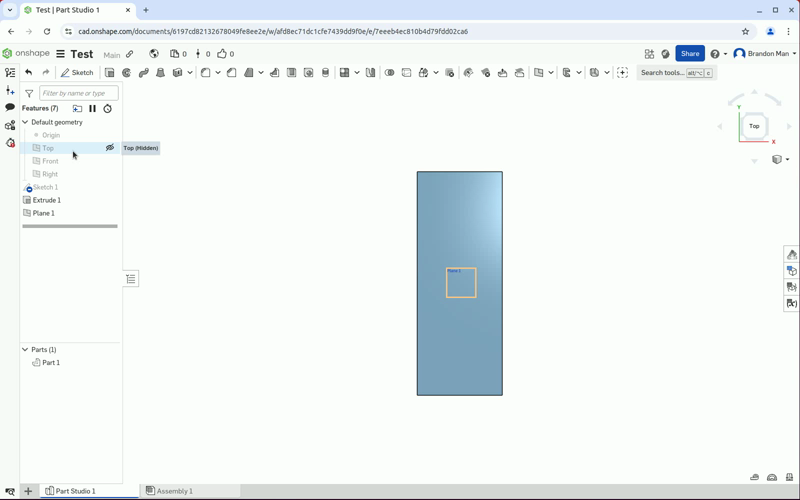
key(shift+s)
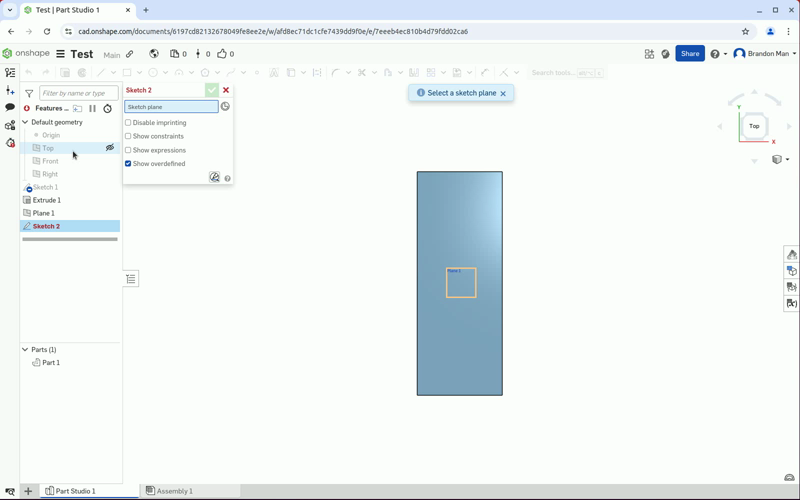
mouse_move(73, 215)
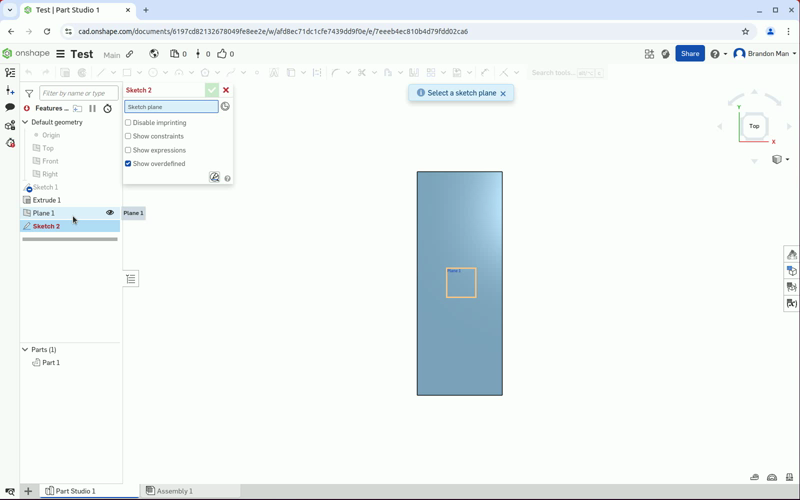
click(73, 215)
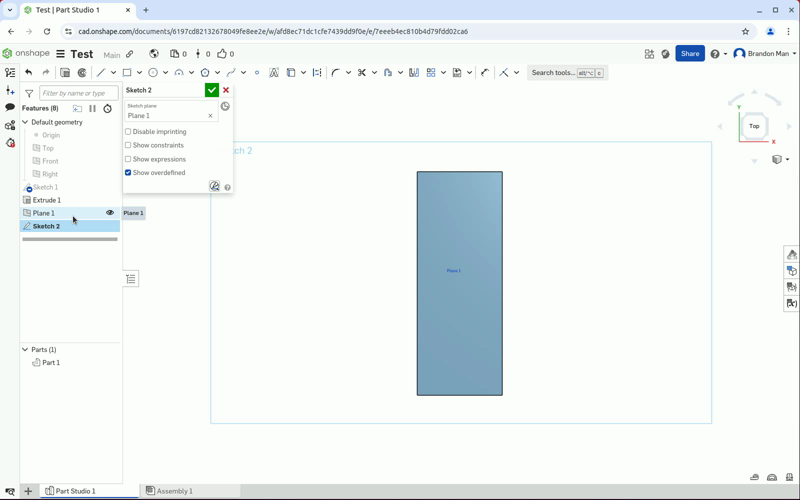
mouse_move(73, 352)
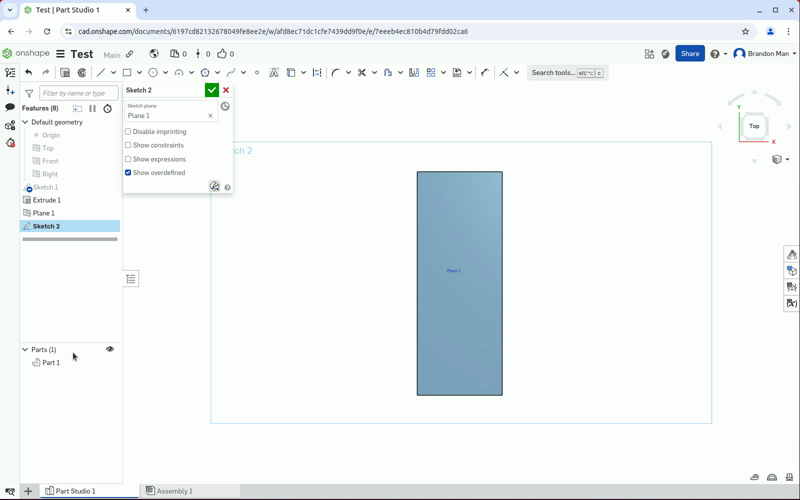
key(y)
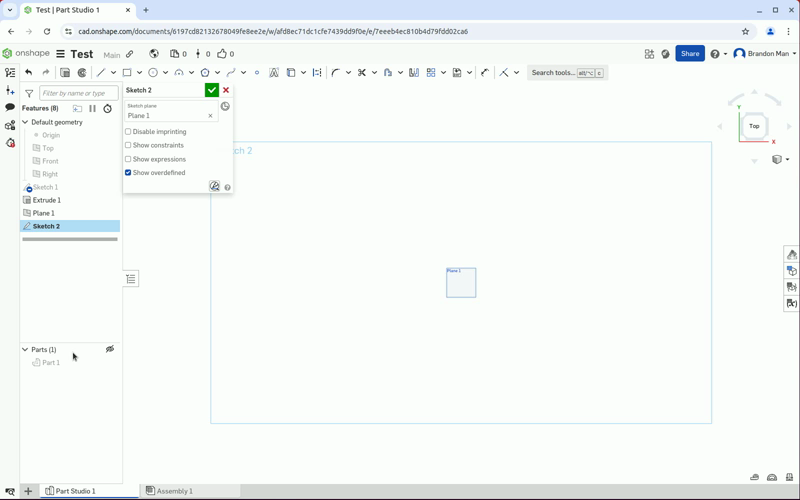
key(l)
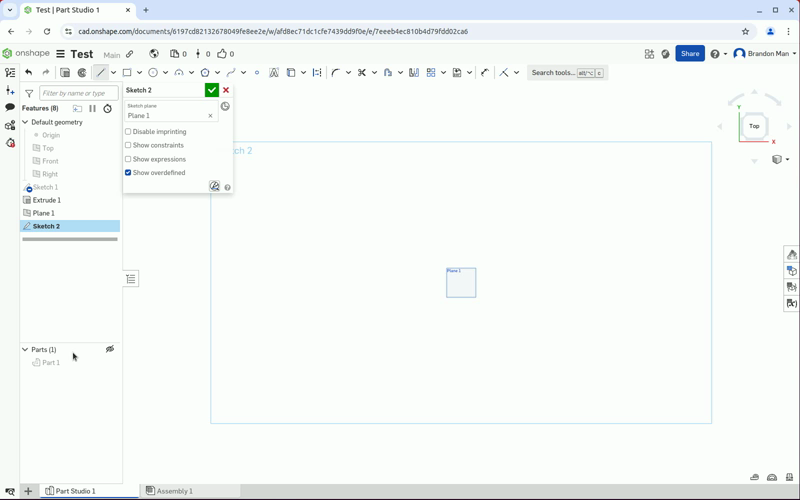
key_down(shift)
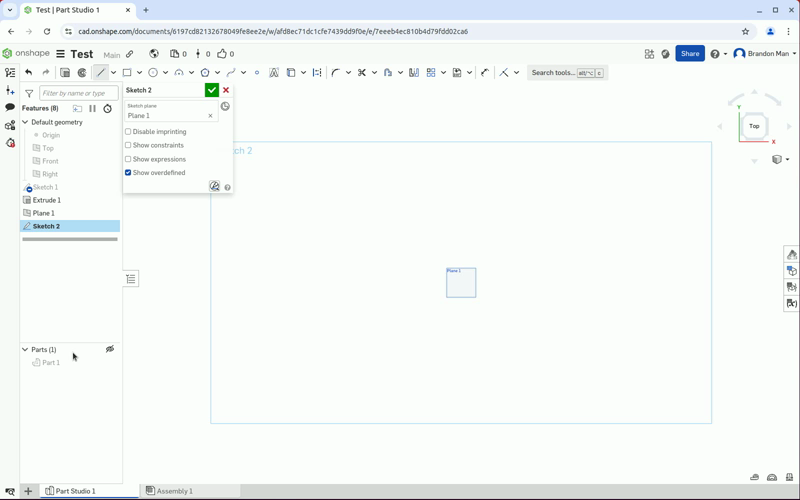
mouse_move(417, 185)
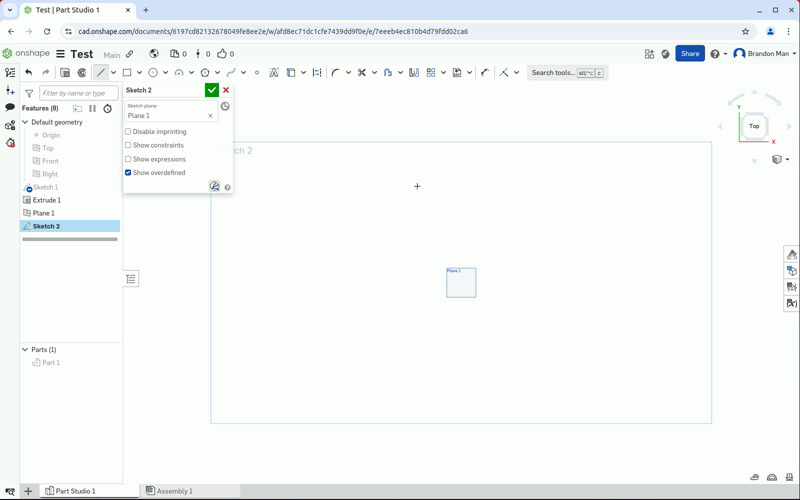
click(417, 185)
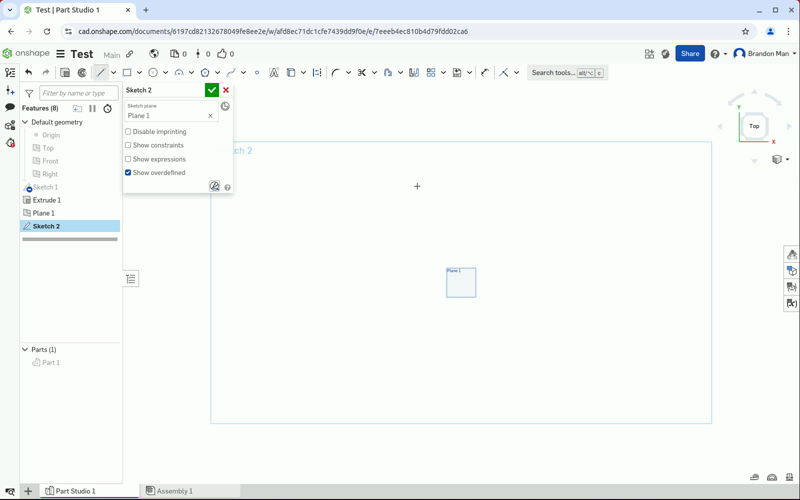
key_up(shift)
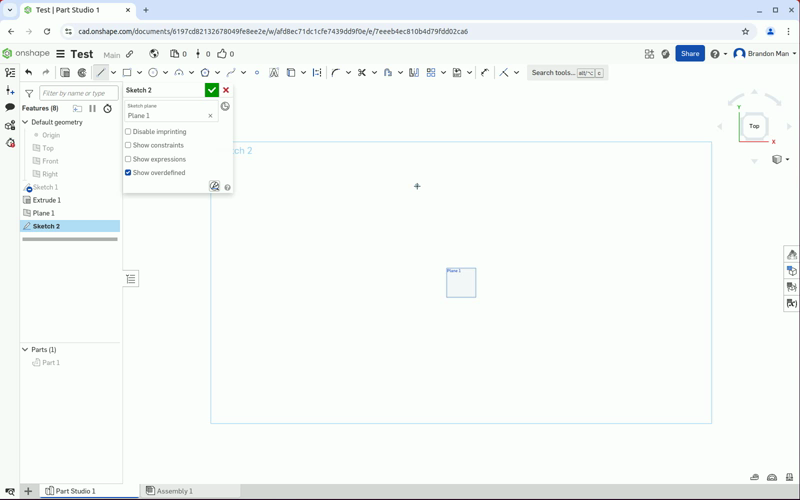
key_down(shift)
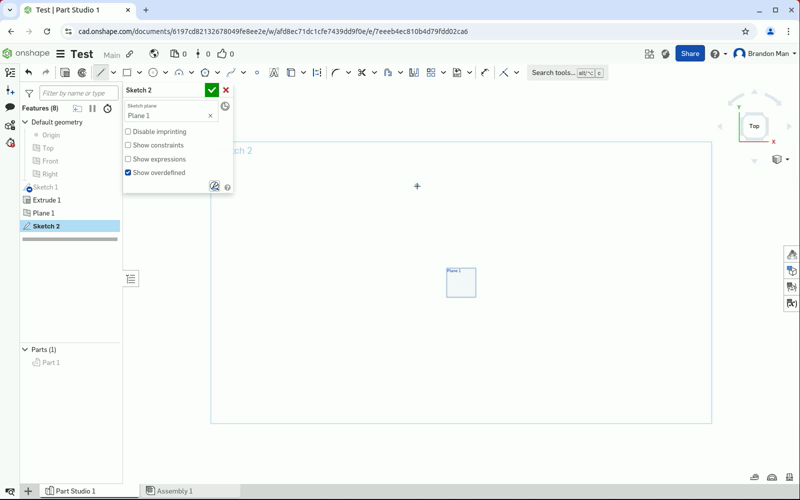
mouse_move(504, 185)
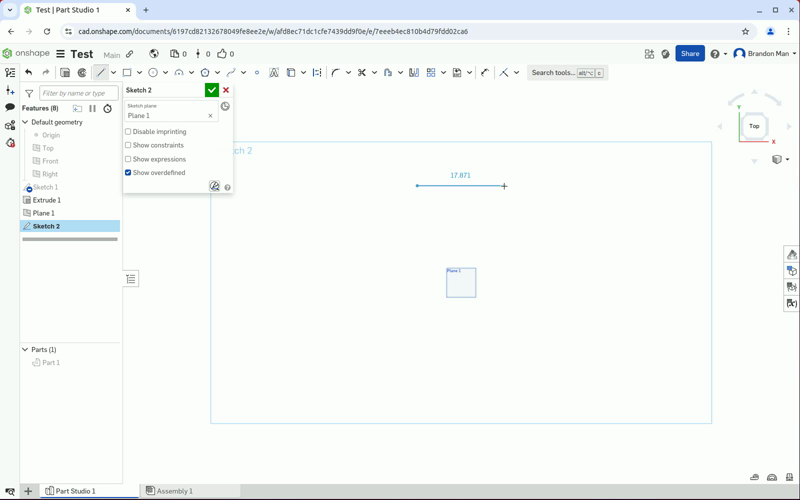
click(504, 185)
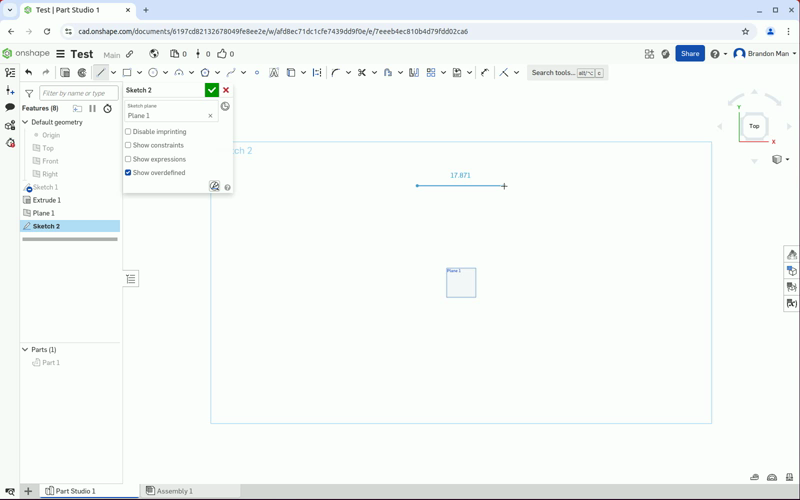
key_up(shift)
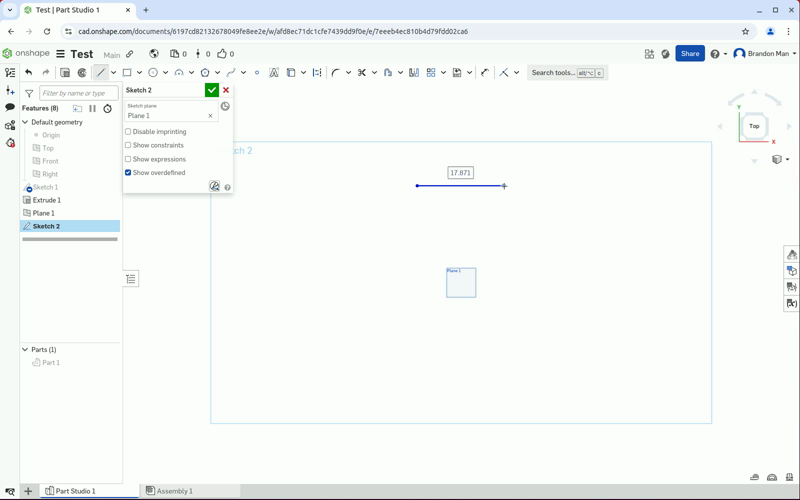
key_down(shift)
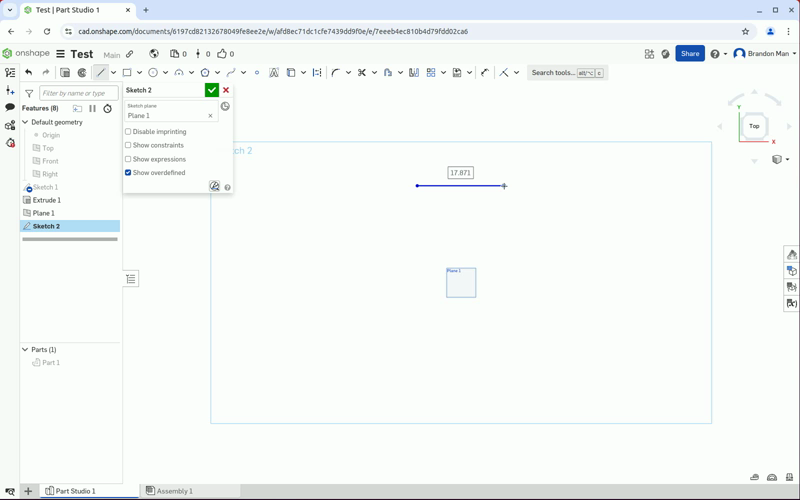
mouse_move(534, 185)
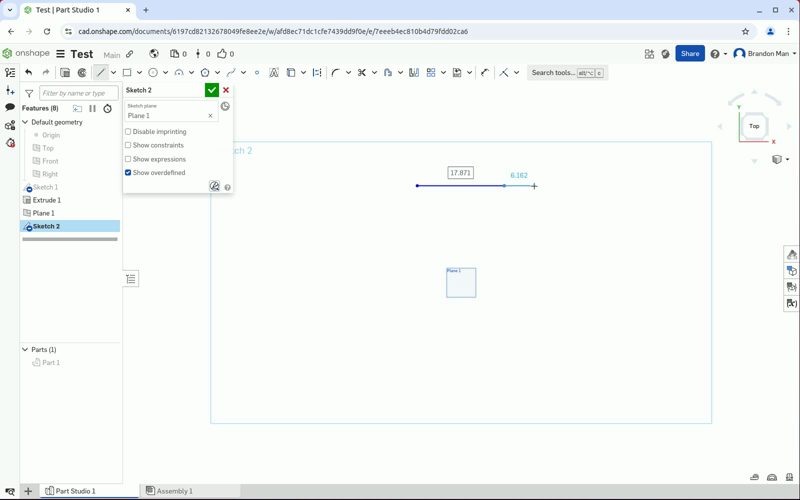
mouse_move(504, 170)
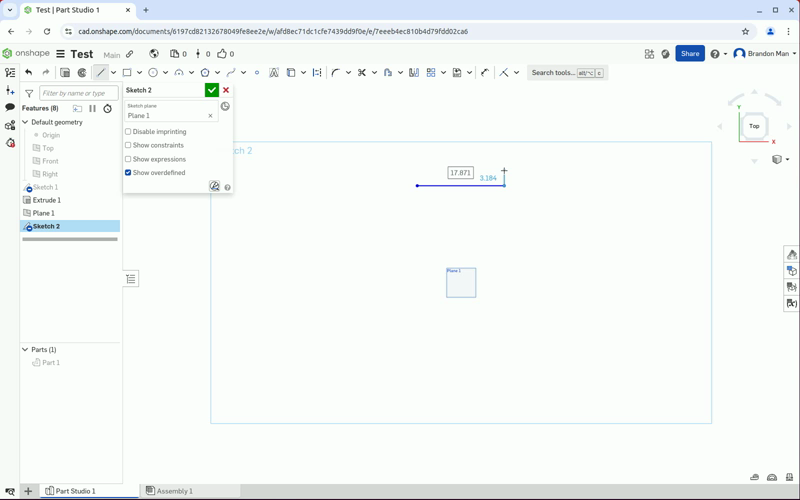
click(504, 170)
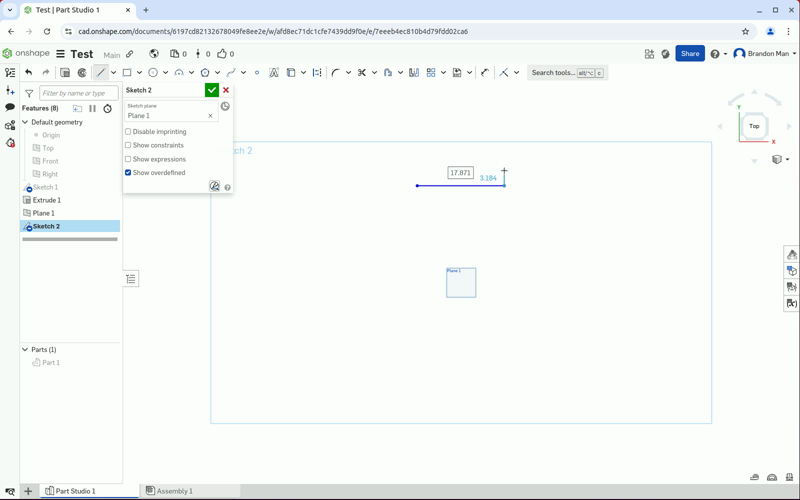
key_up(shift)
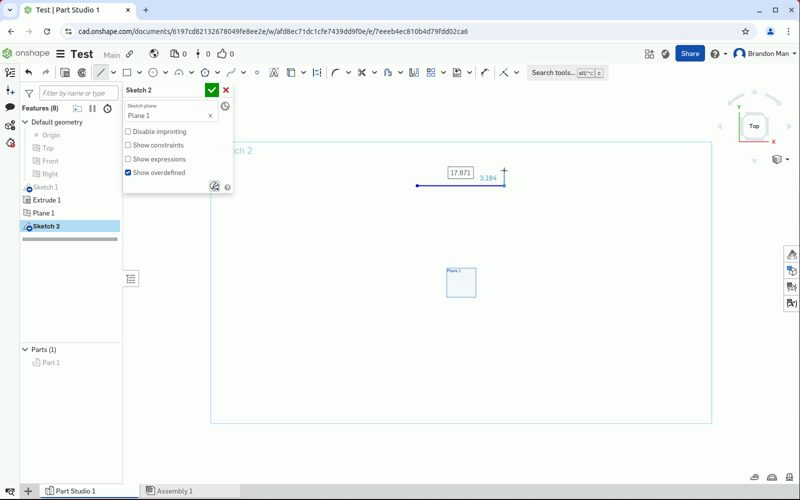
key_down(shift)
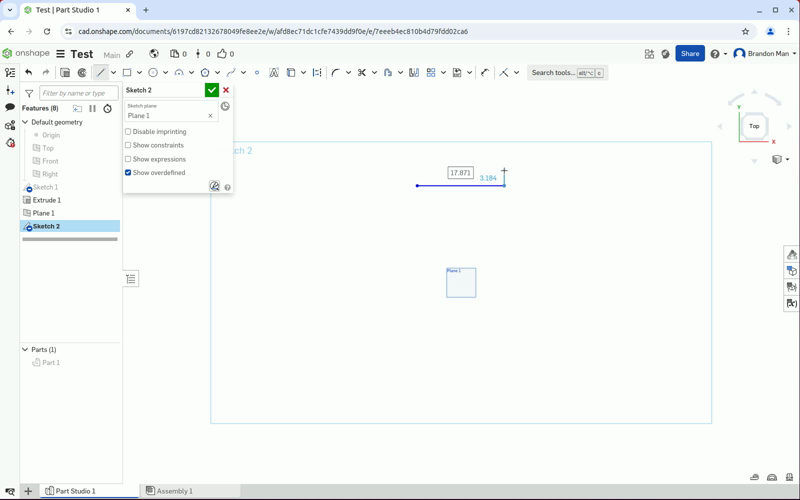
mouse_move(417, 170)
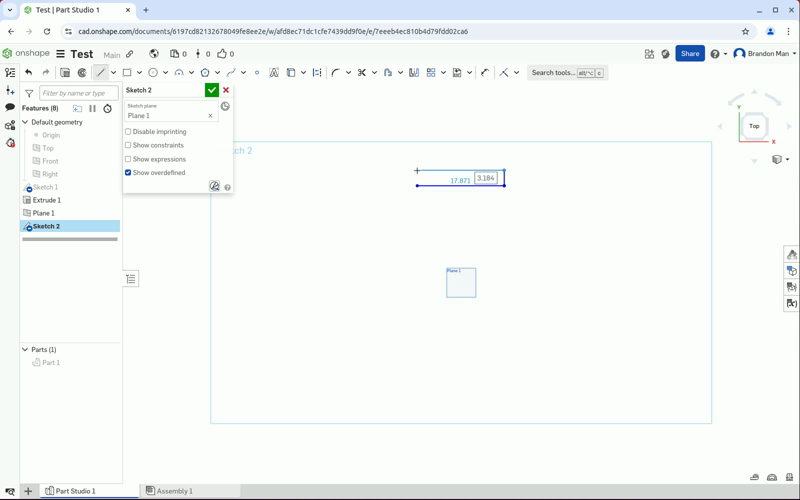
click(417, 170)
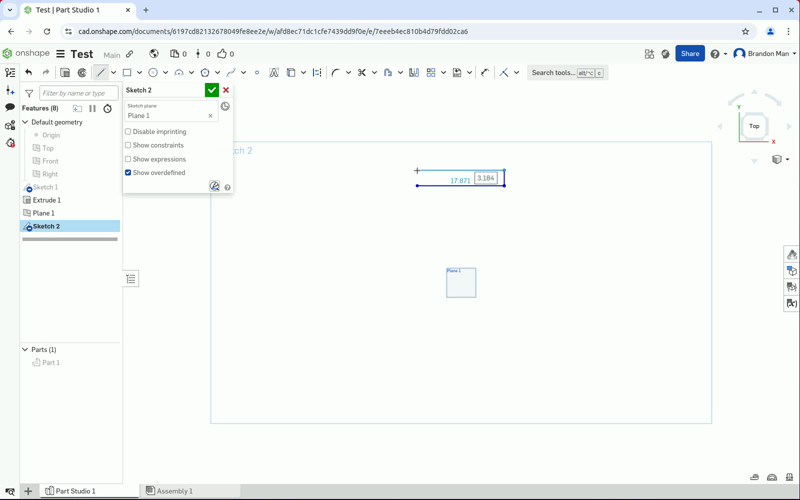
key_up(shift)
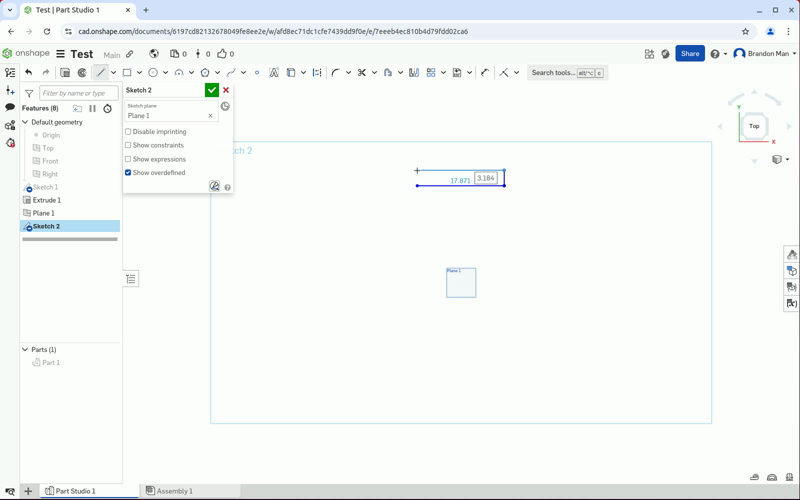
mouse_move(447, 170)
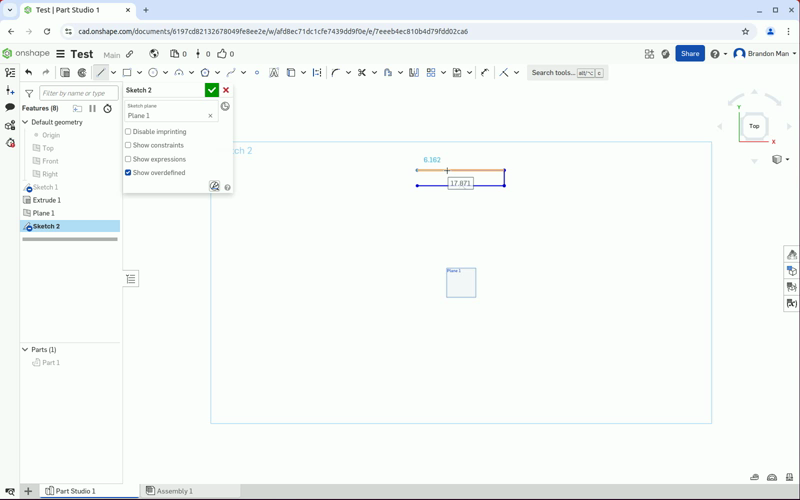
key_down(shift)
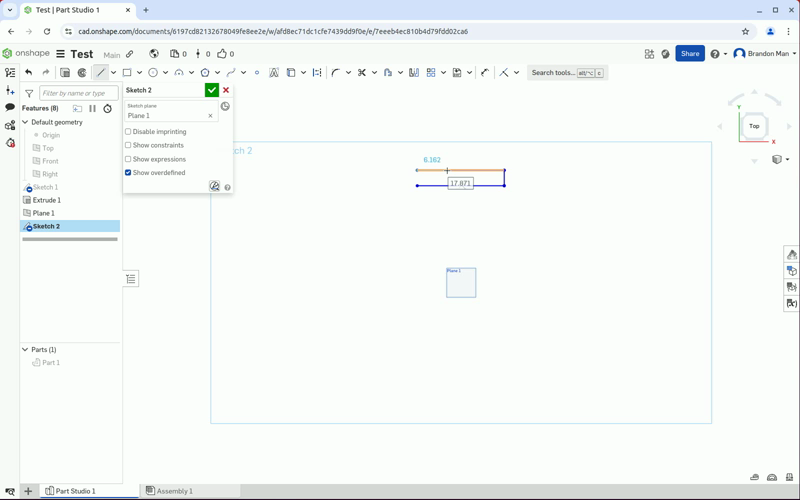
mouse_move(417, 185)
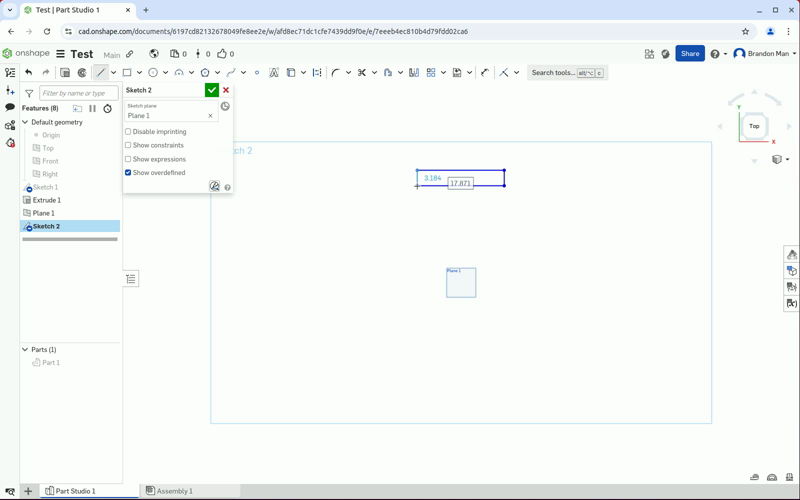
key_up(shift)
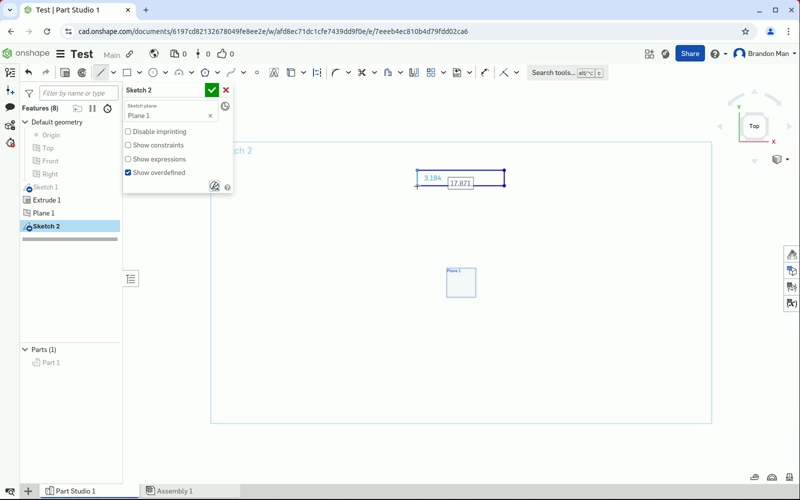
click(417, 185)
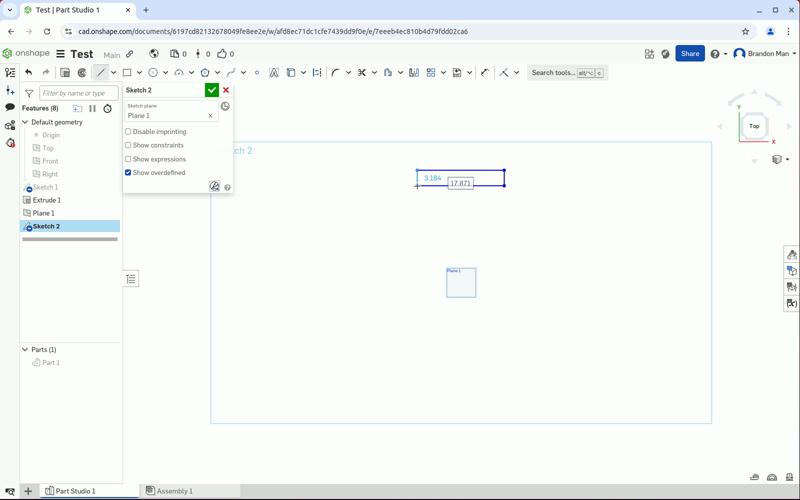
key(esc)
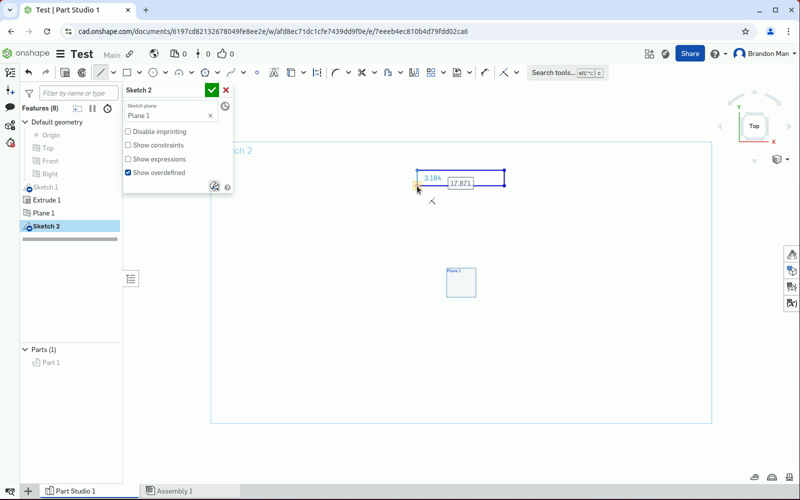
mouse_move(483, 174)
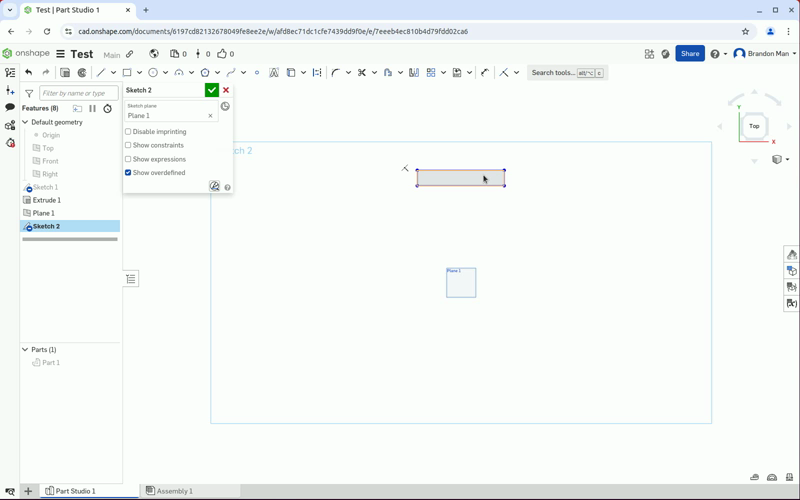
scroll(6)
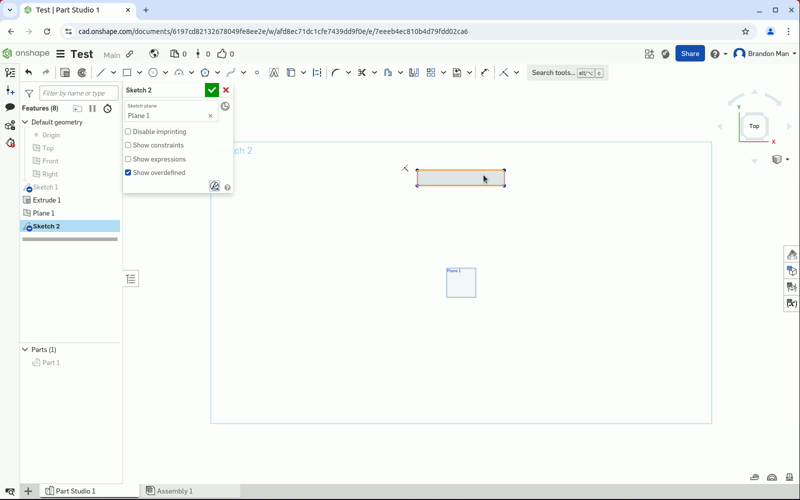
scroll(6)
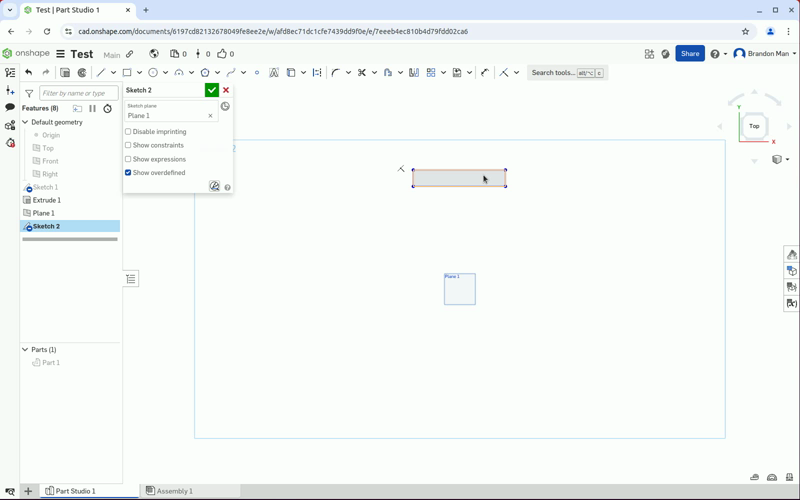
scroll(6)
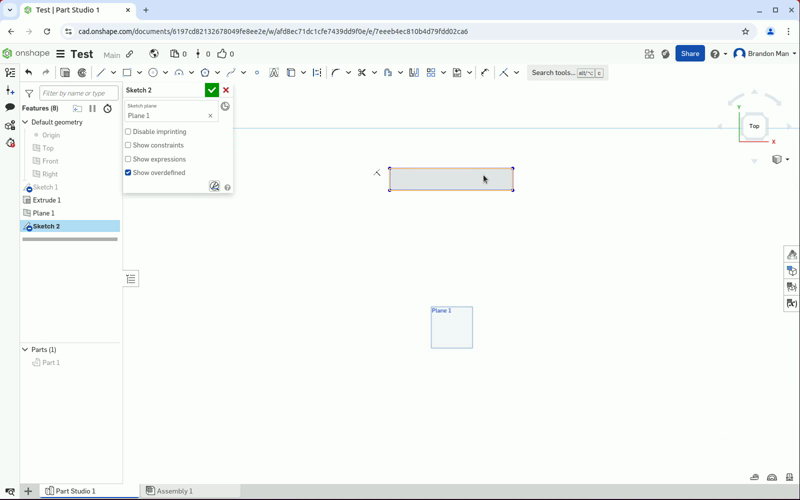
scroll(6)
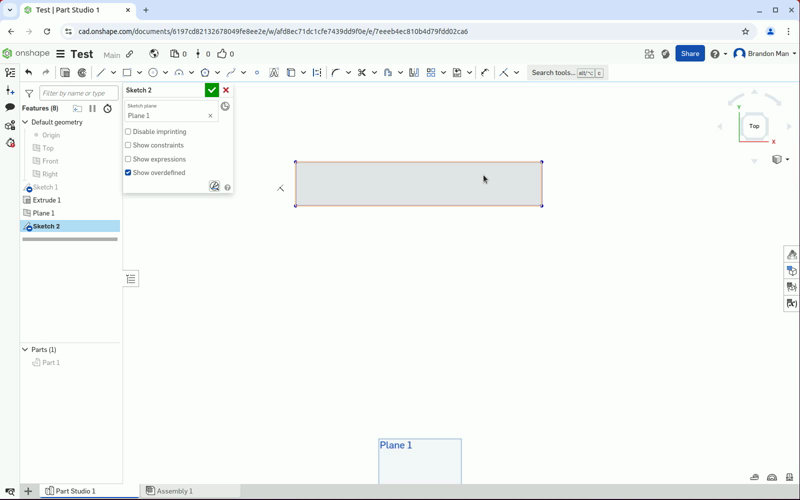
scroll(6)
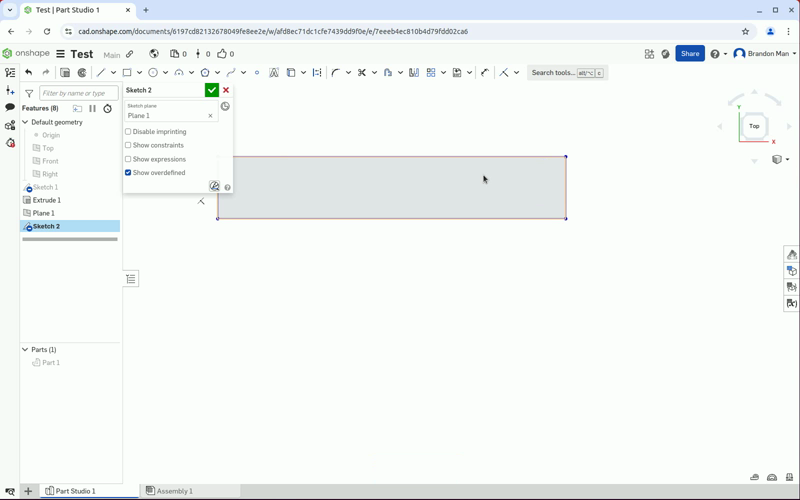
scroll(6)
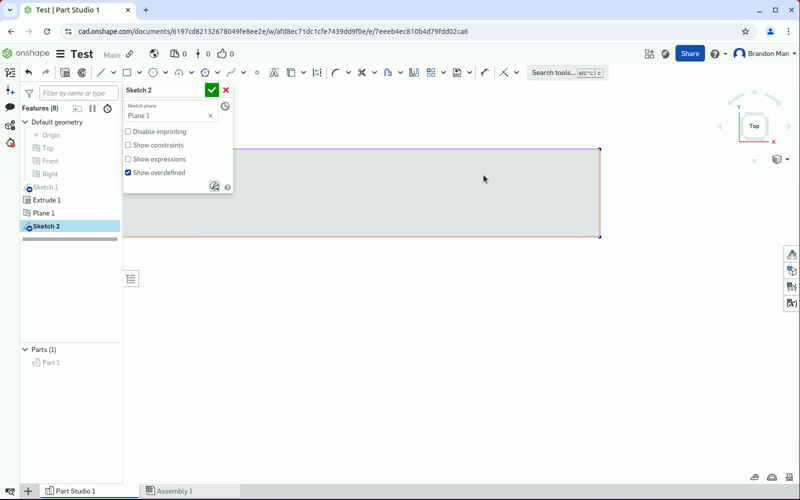
scroll(6)
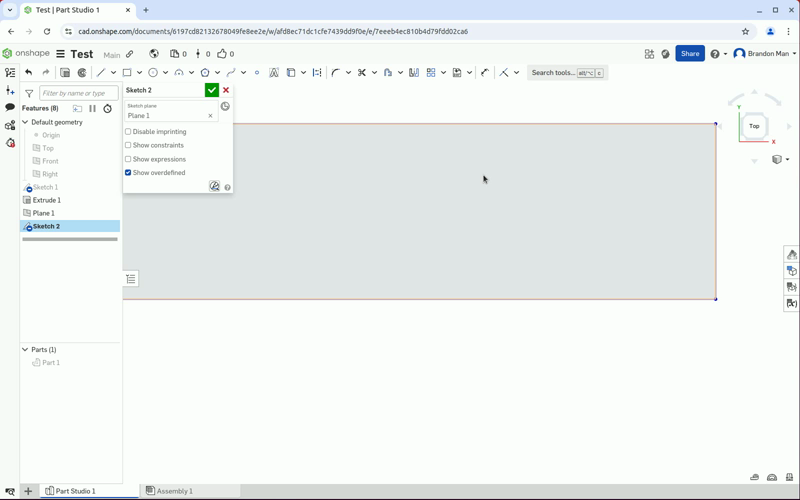
click(483, 174)
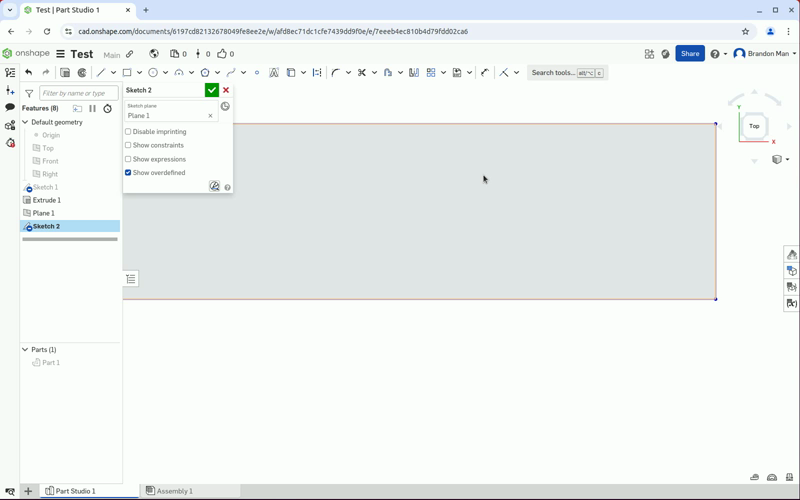
scroll(-6)
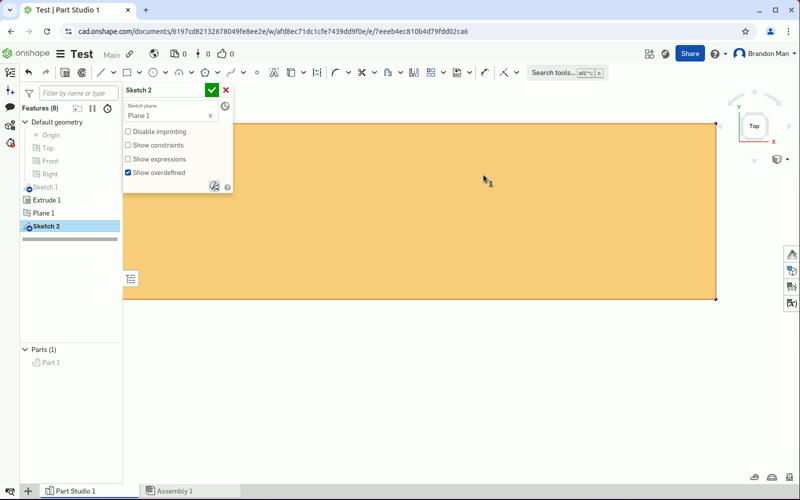
scroll(-6)
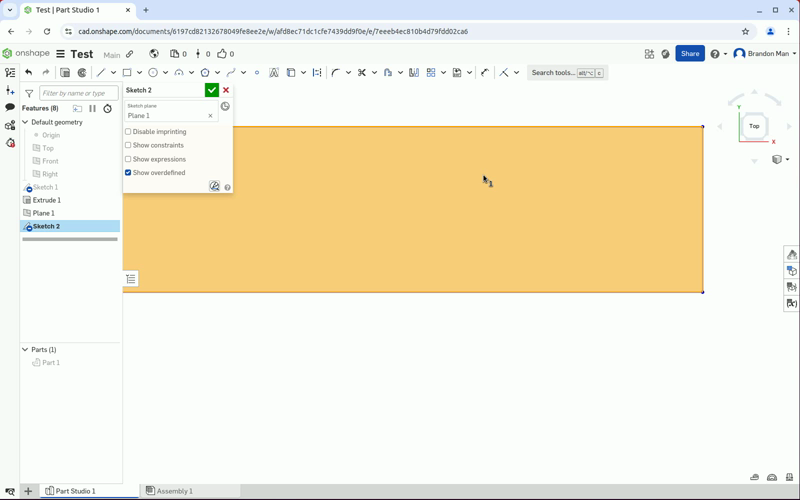
scroll(-6)
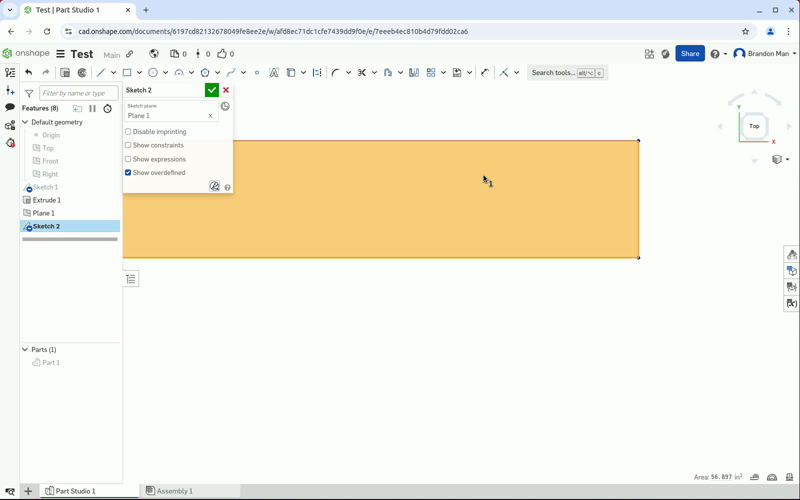
scroll(-6)
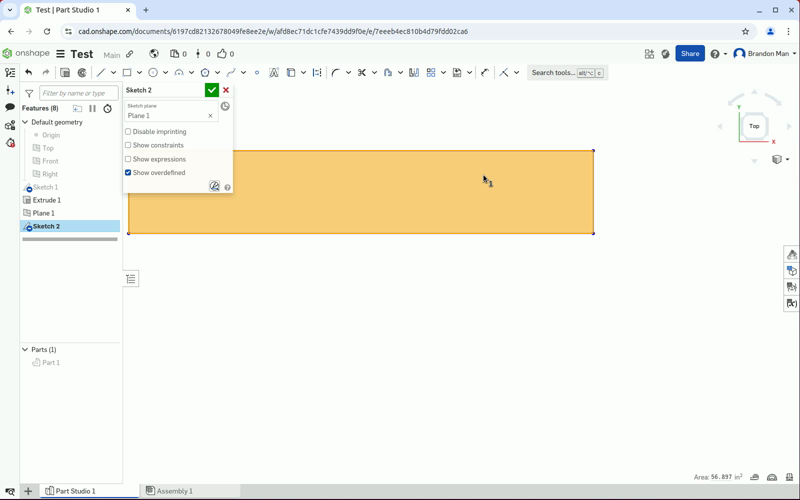
scroll(-6)
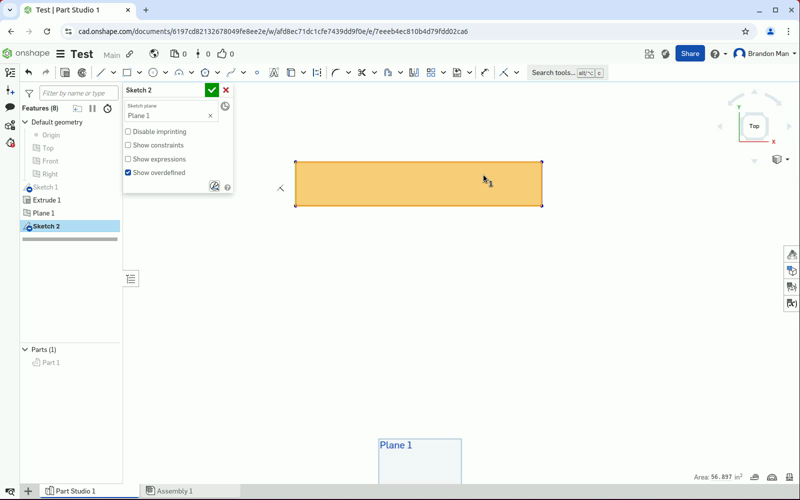
scroll(-6)
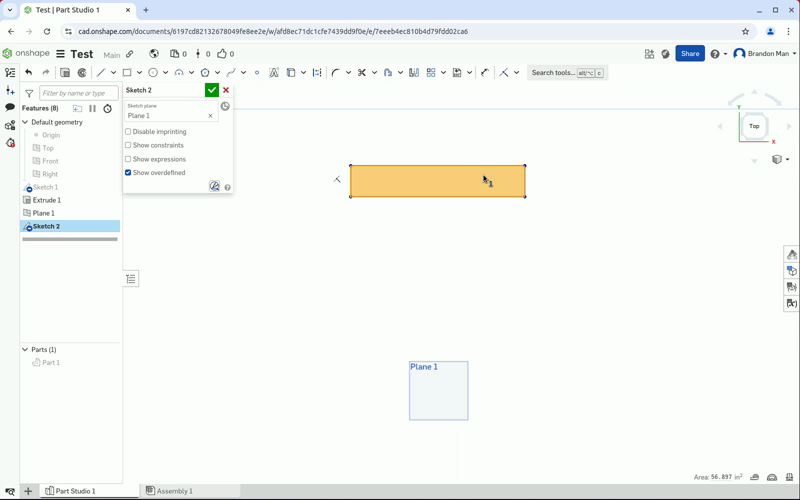
scroll(-6)
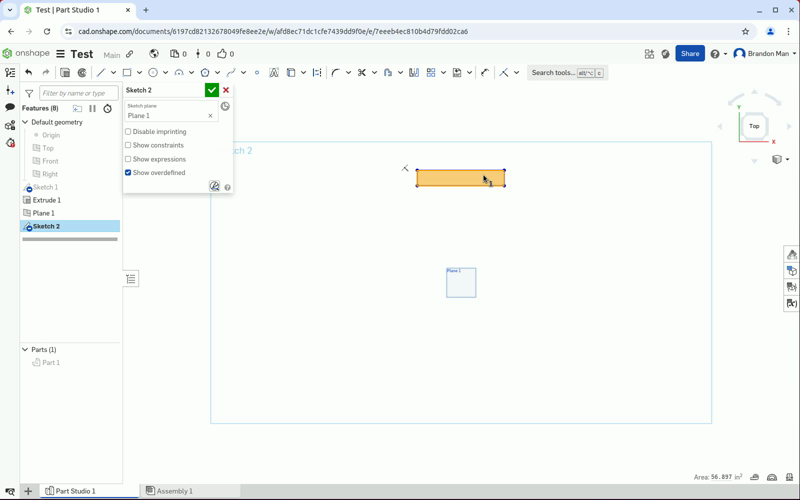
mouse_move(73, 352)
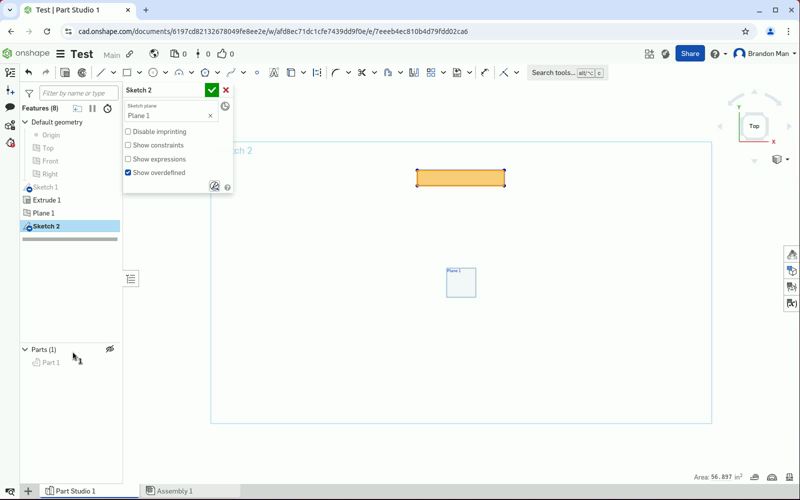
key(shift+y)
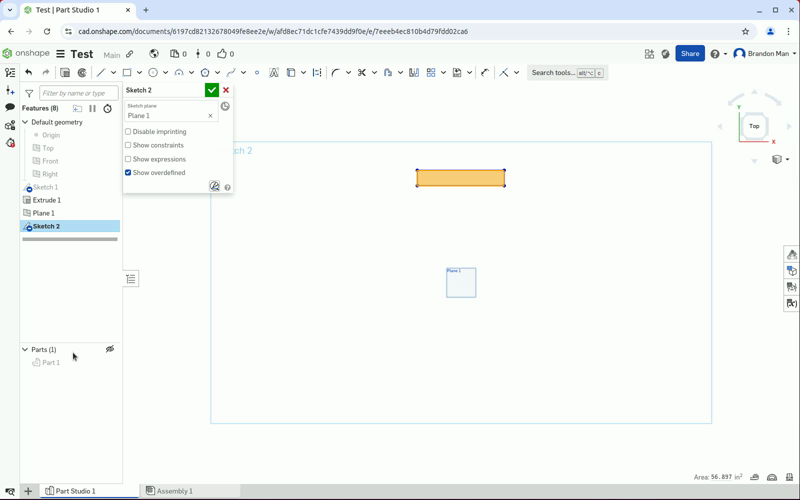
key(shift+e)
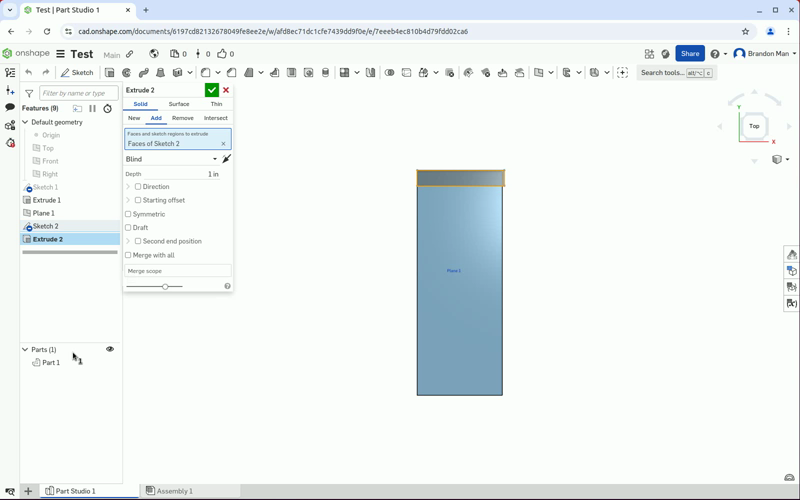
mouse_move(143, 106)
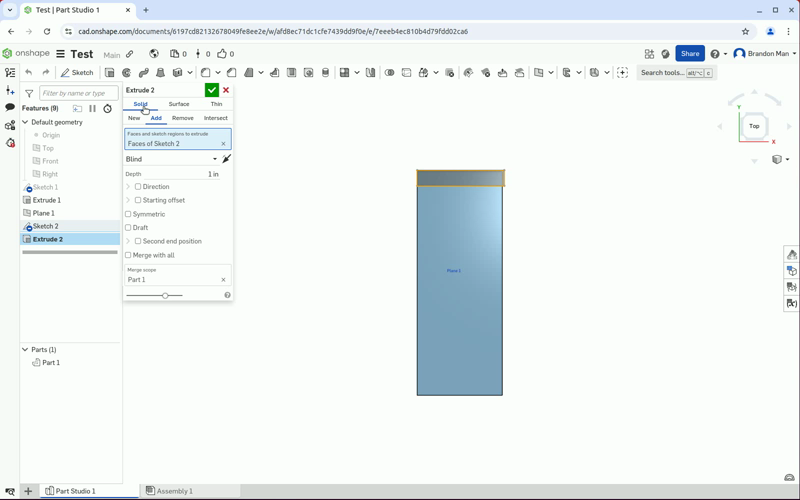
click(143, 106)
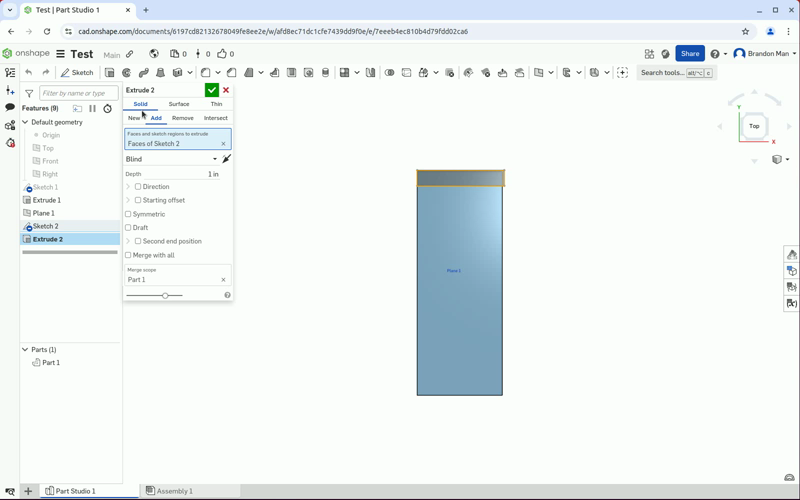
mouse_move(137, 120)
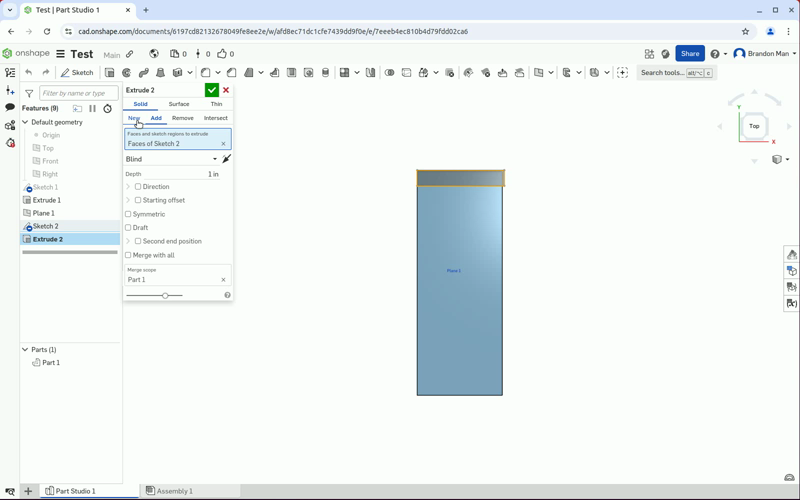
click(137, 120)
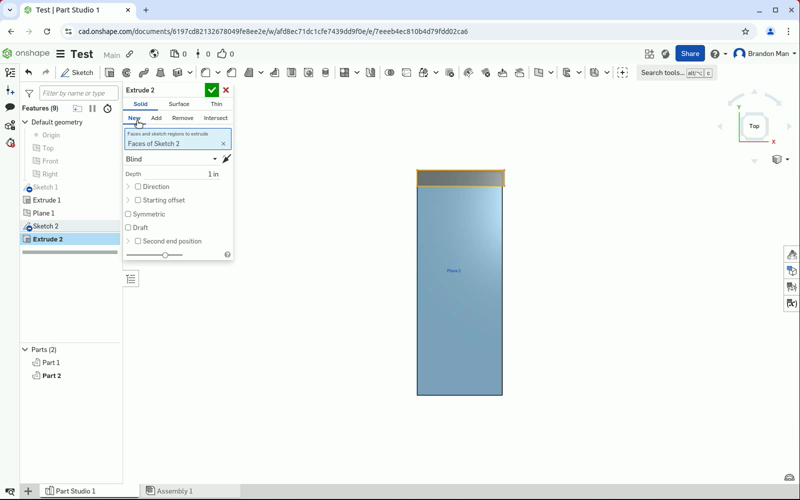
key(tab, 4)
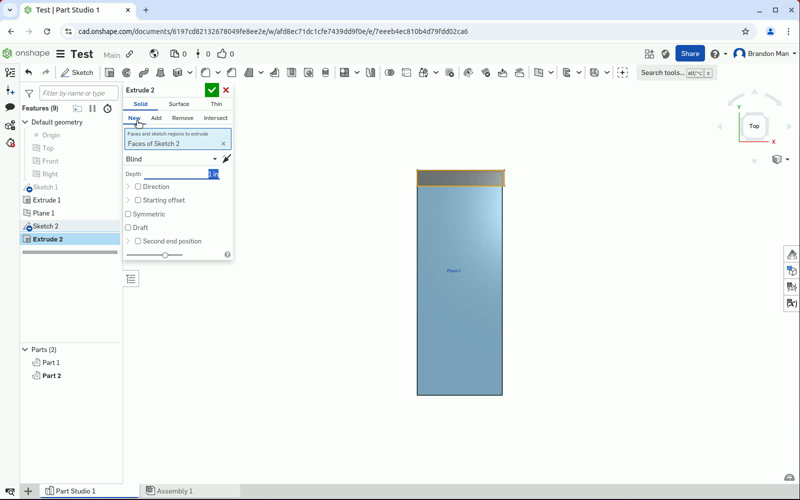
text(13.48)
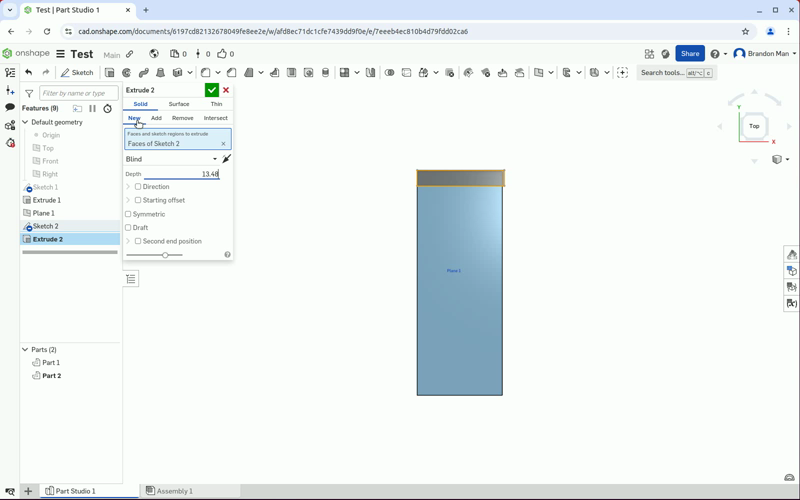
key(enter)
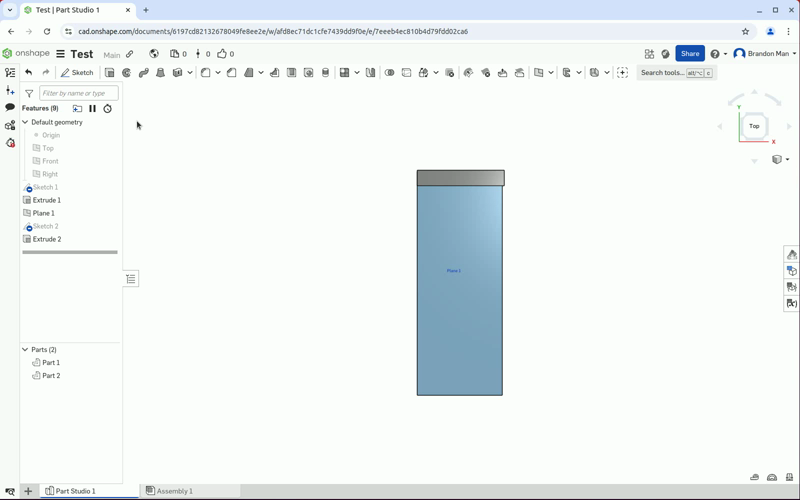
key(shift+h)
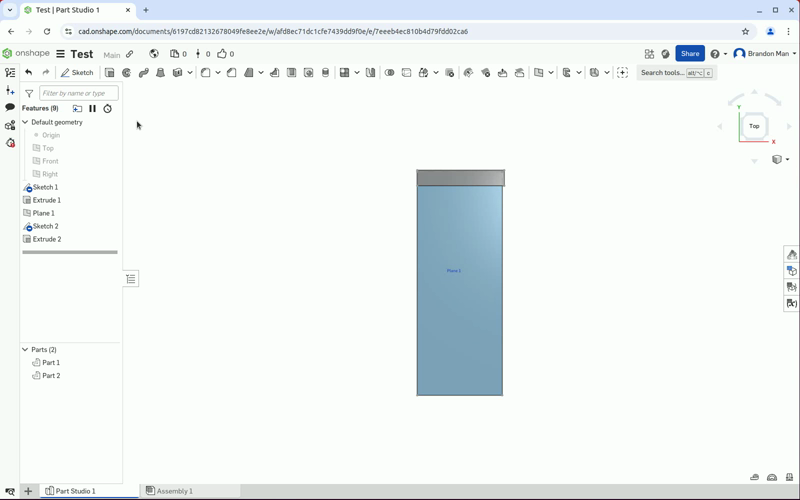
key(shift+h)
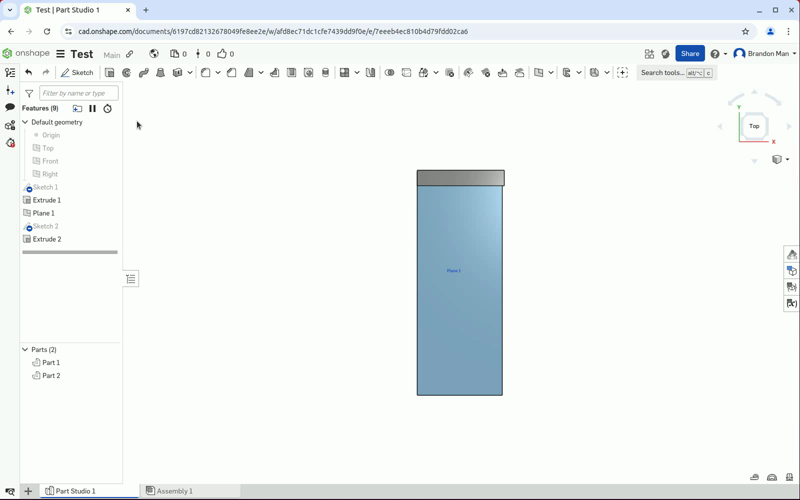
mouse_move(73, 189)
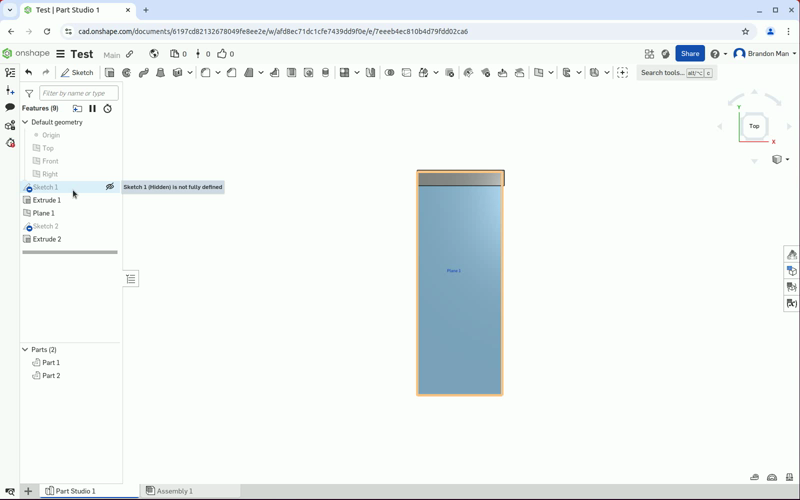
click(73, 189)
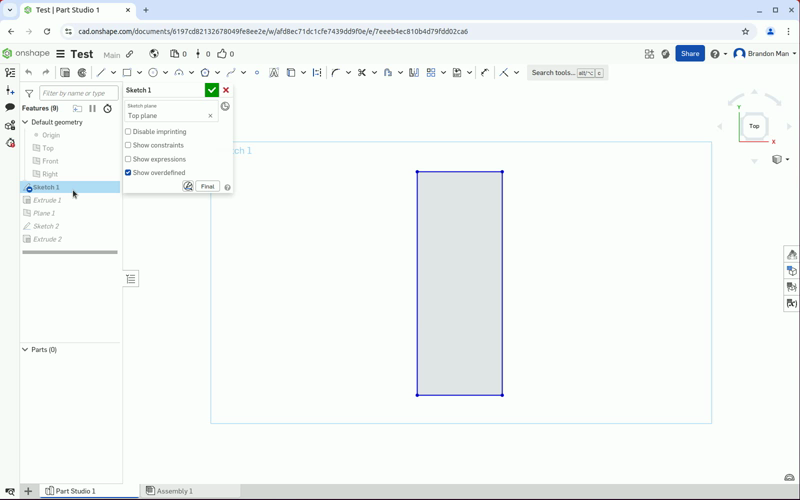
mouse_move(229, 92)
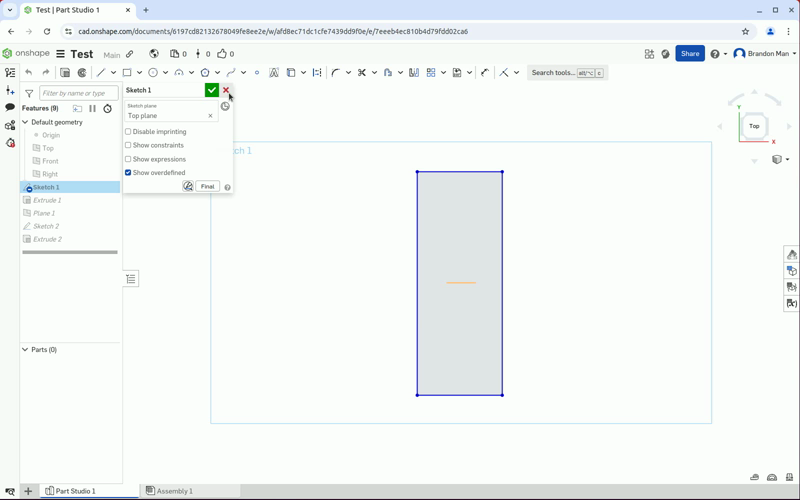
click(229, 92)
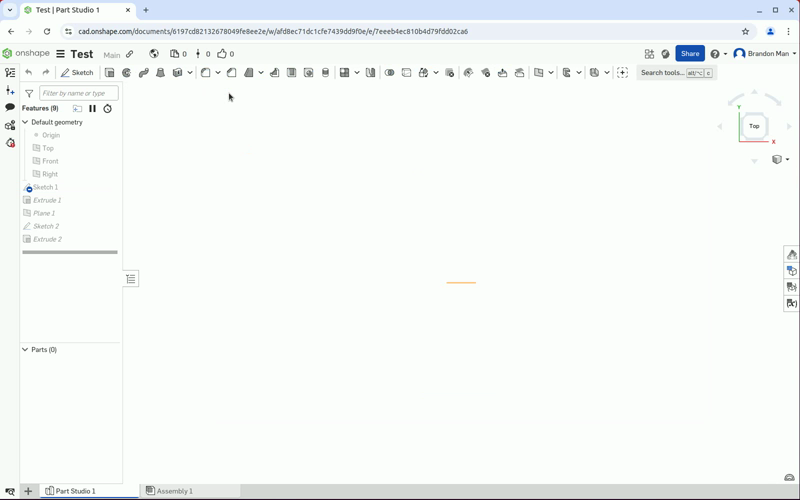
key(shift+s)
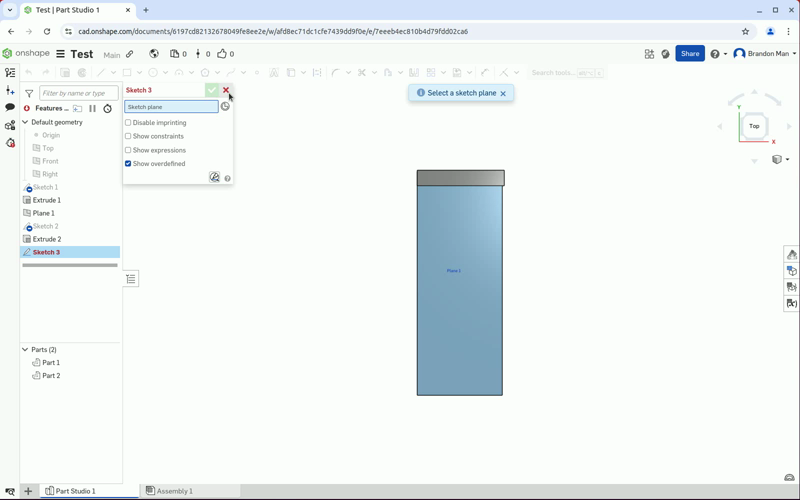
mouse_move(73, 215)
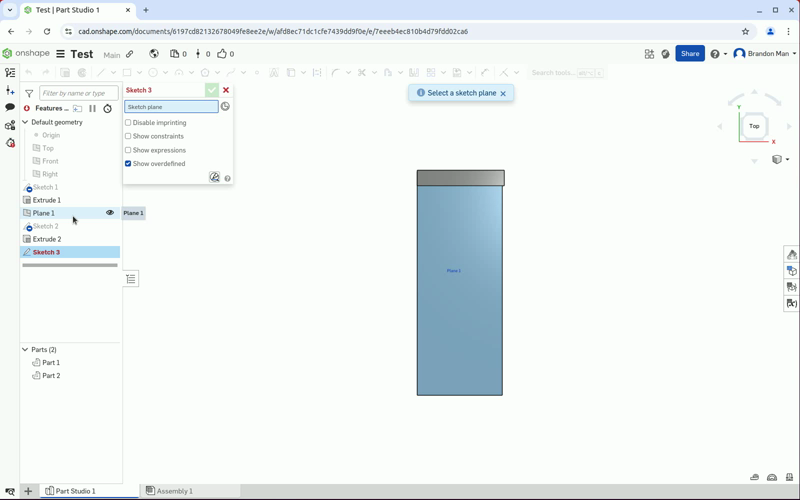
click(73, 215)
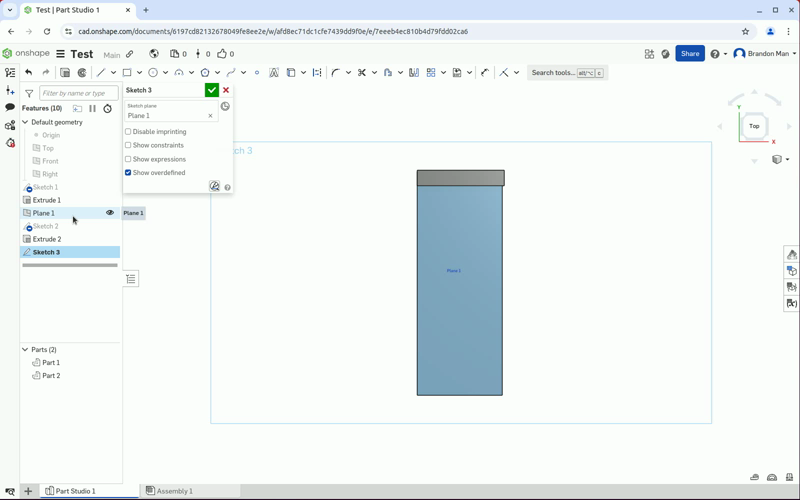
mouse_move(73, 352)
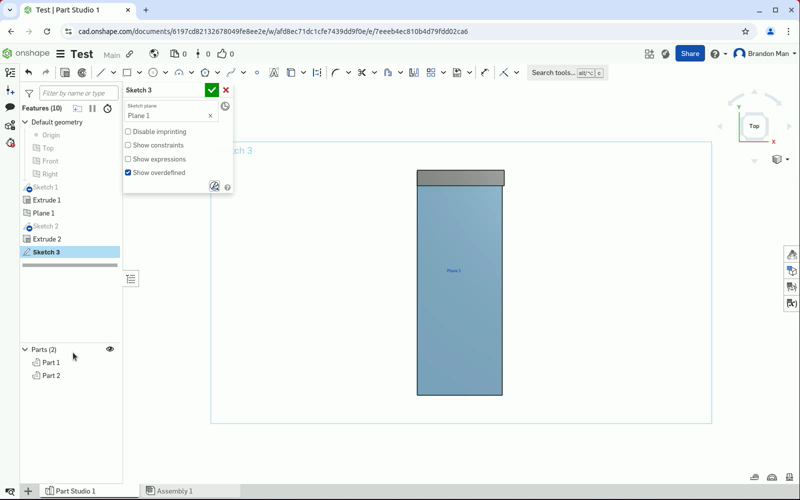
key(y)
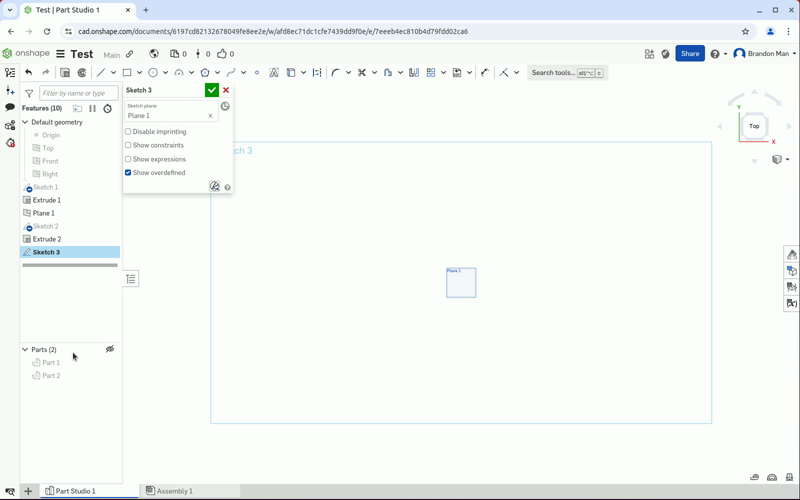
key(l)
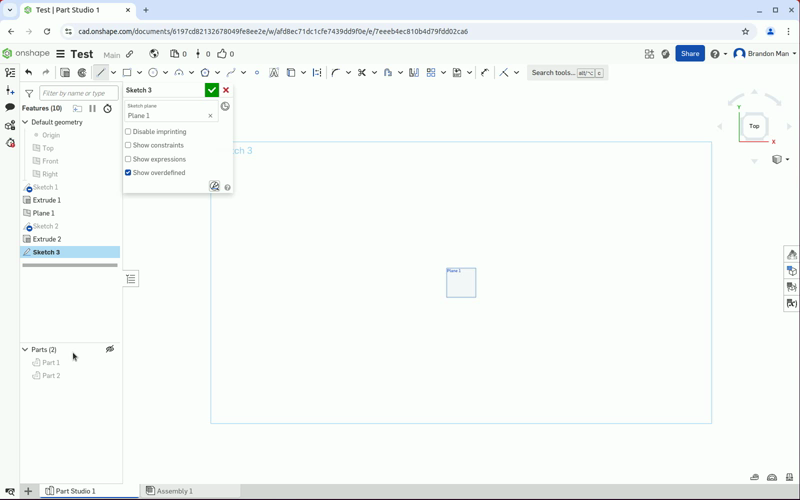
key_down(shift)
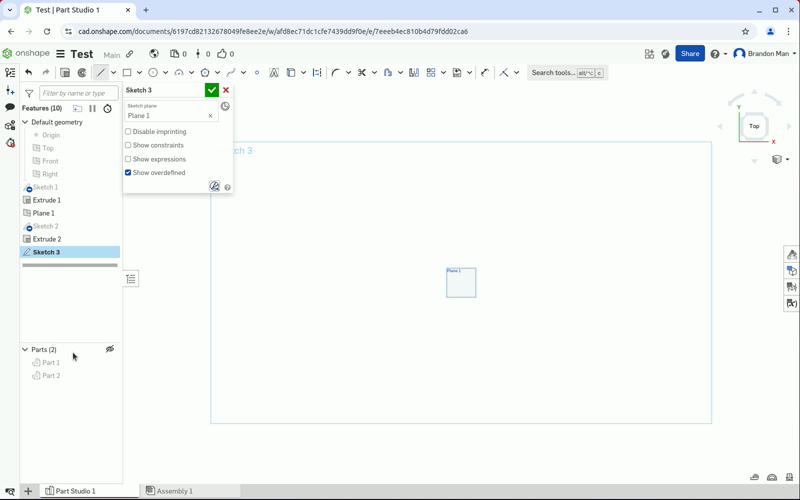
mouse_move(417, 395)
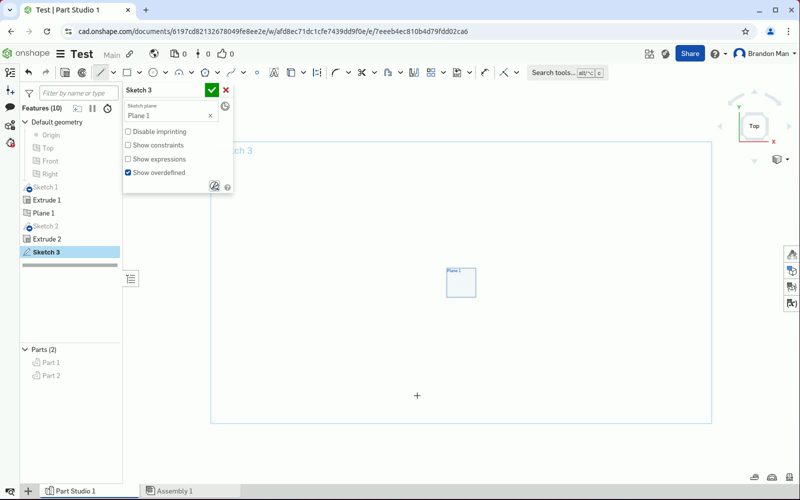
click(417, 395)
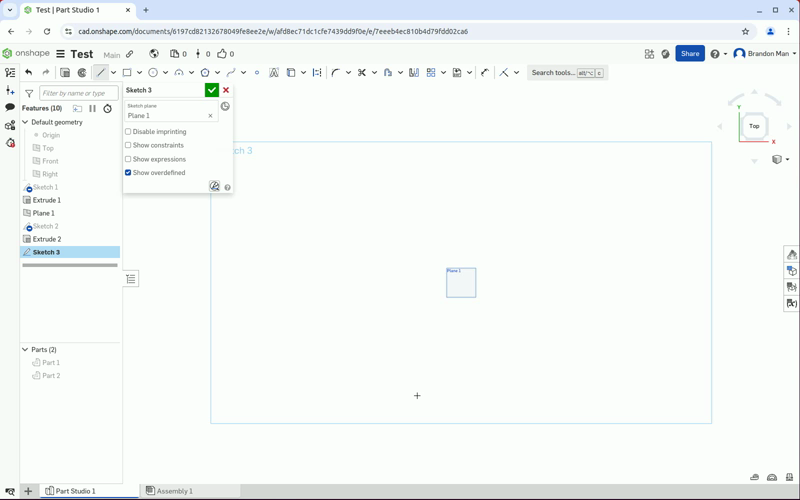
key_up(shift)
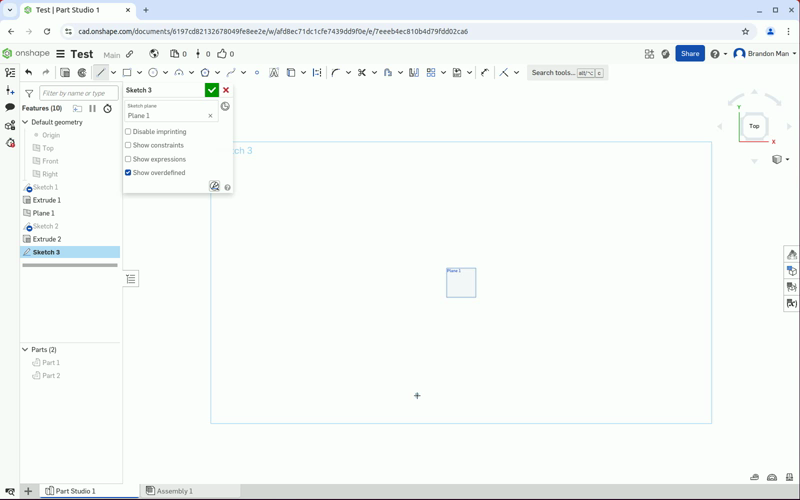
key_down(shift)
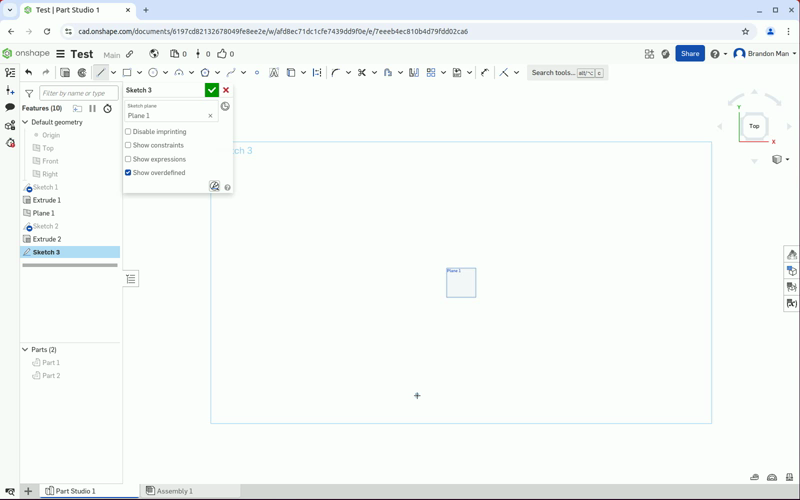
mouse_move(504, 395)
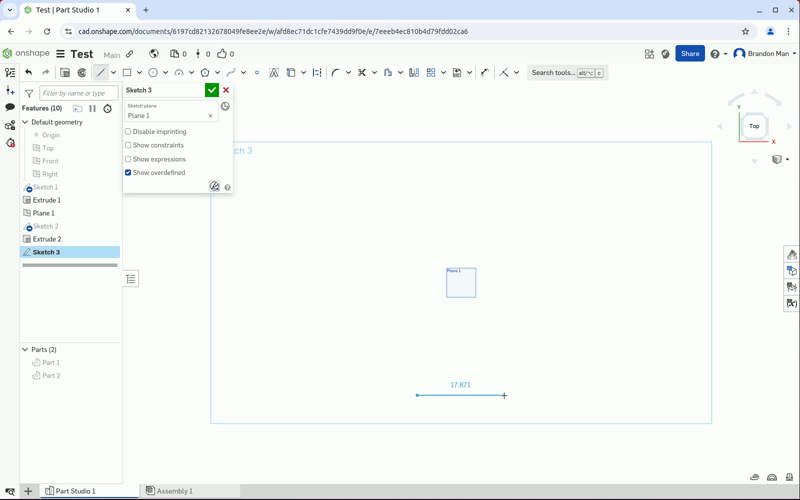
click(504, 395)
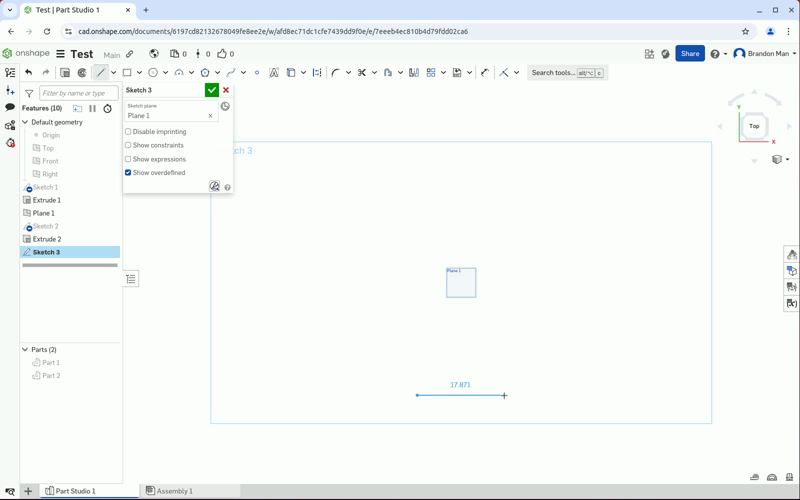
key_up(shift)
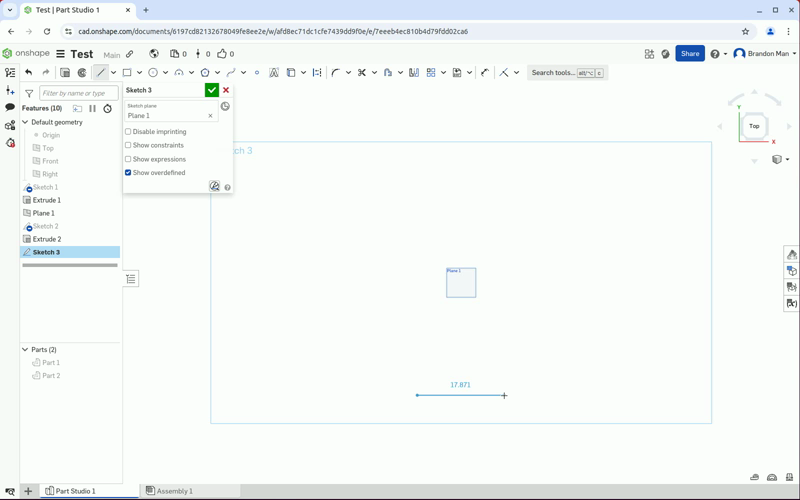
key_down(shift)
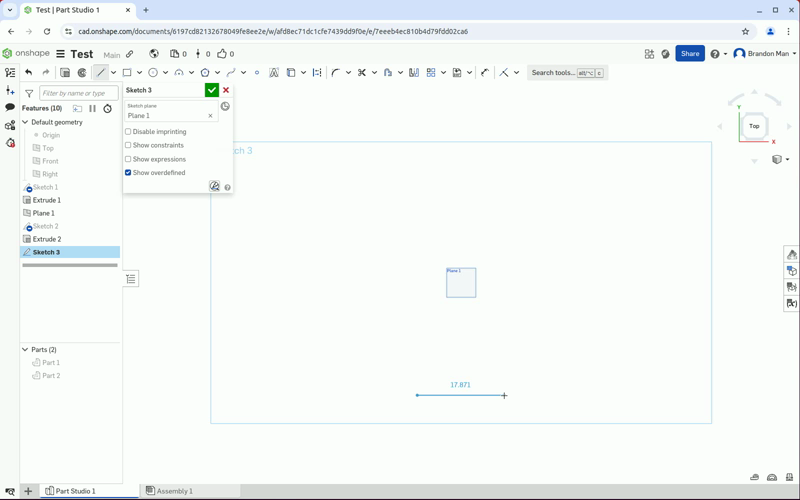
mouse_move(534, 395)
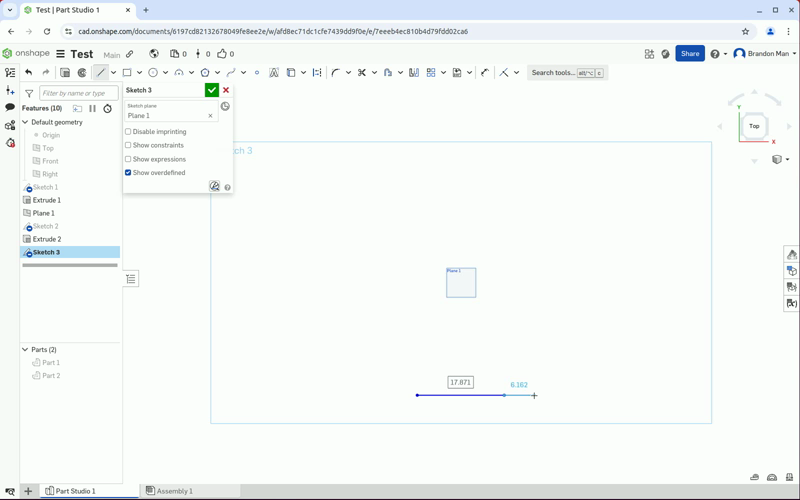
mouse_move(504, 364)
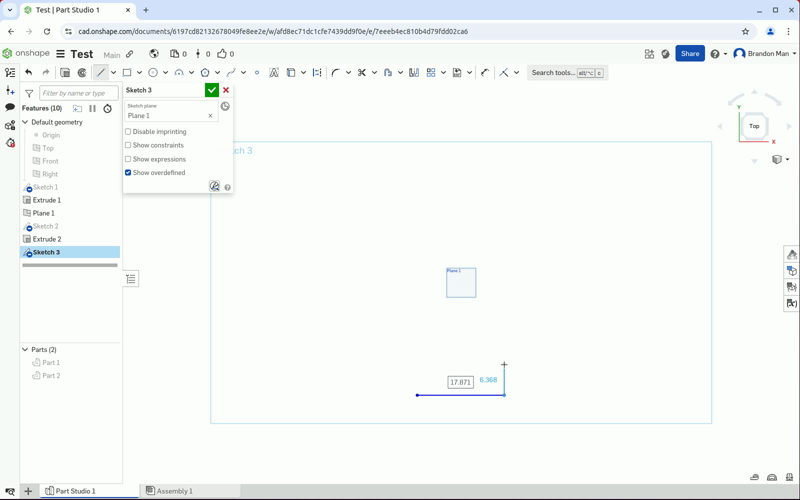
click(504, 364)
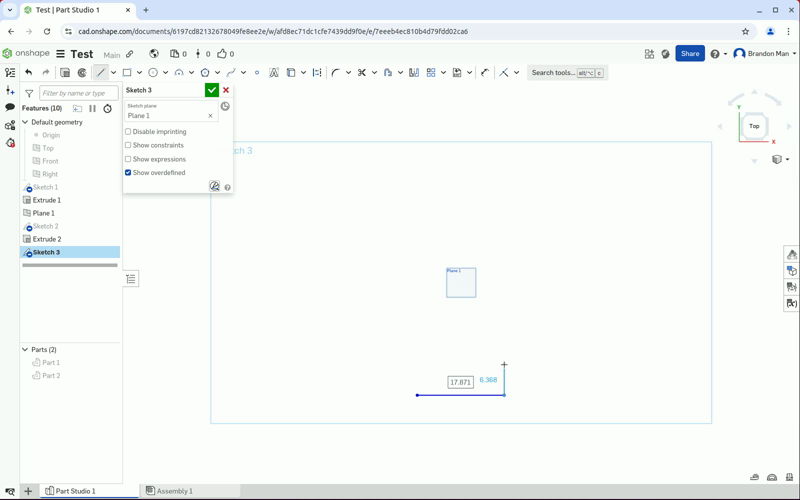
key_up(shift)
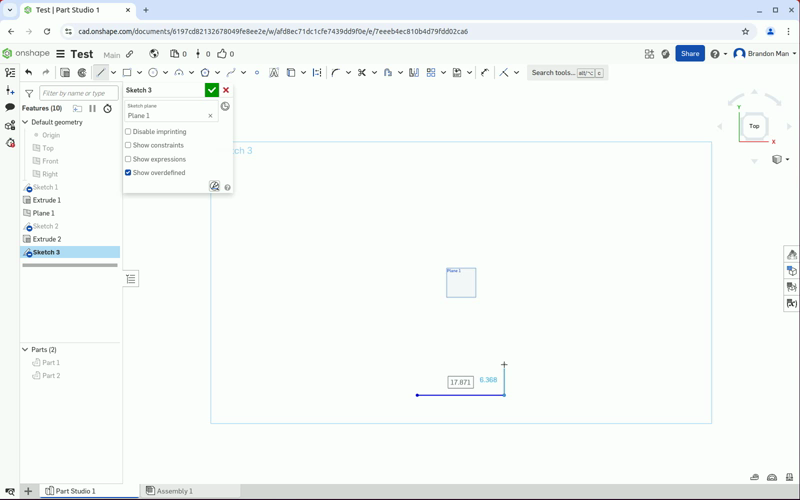
key_down(shift)
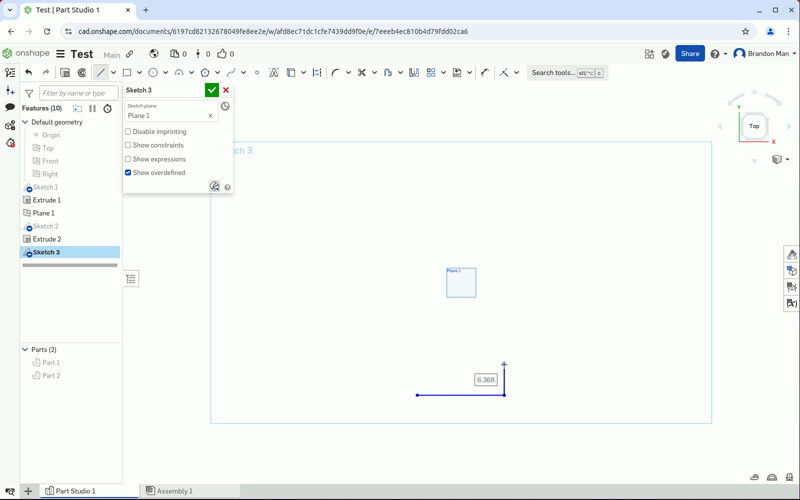
mouse_move(417, 364)
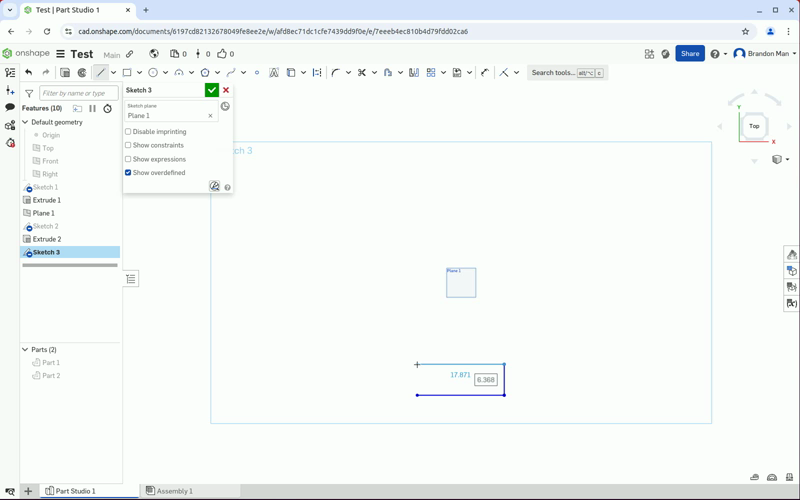
click(417, 364)
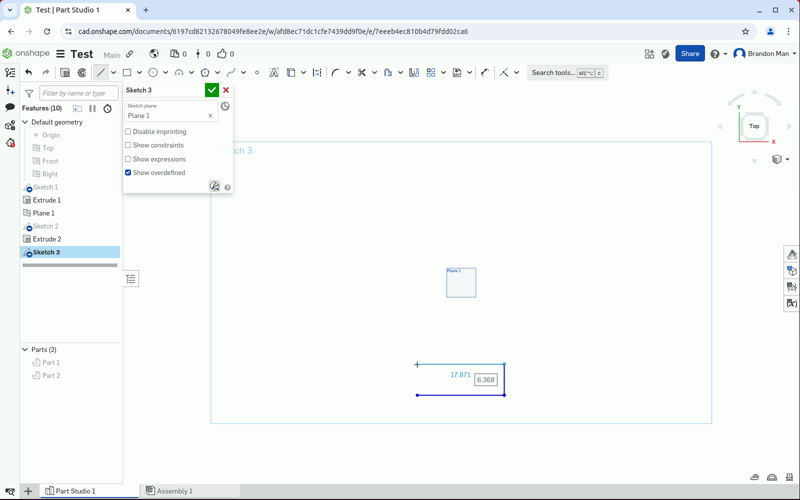
key_up(shift)
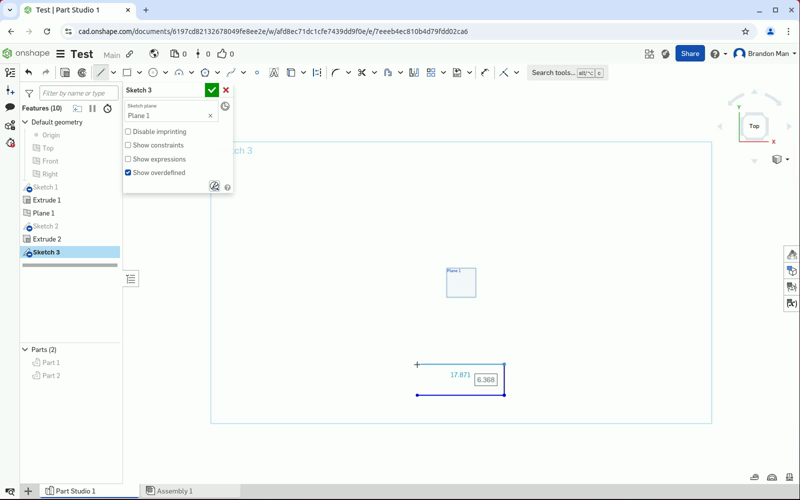
mouse_move(447, 364)
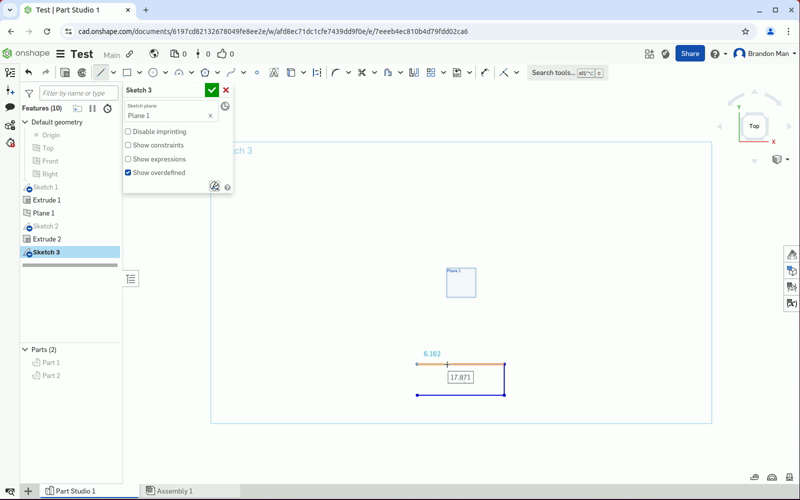
key_down(shift)
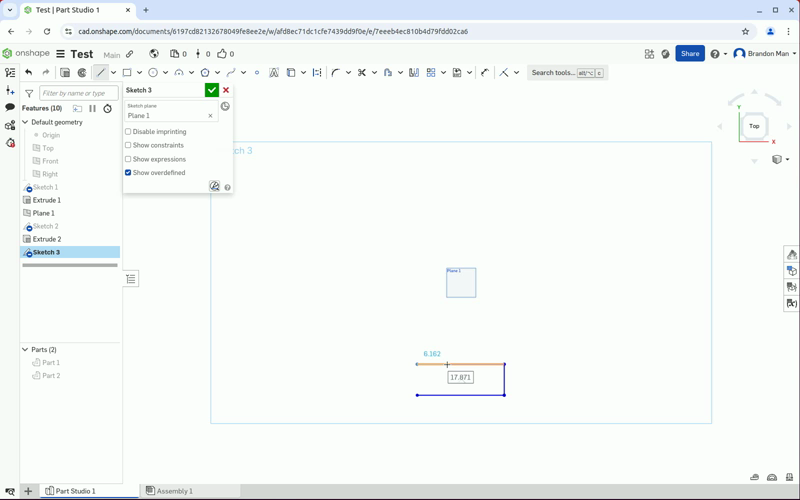
mouse_move(417, 395)
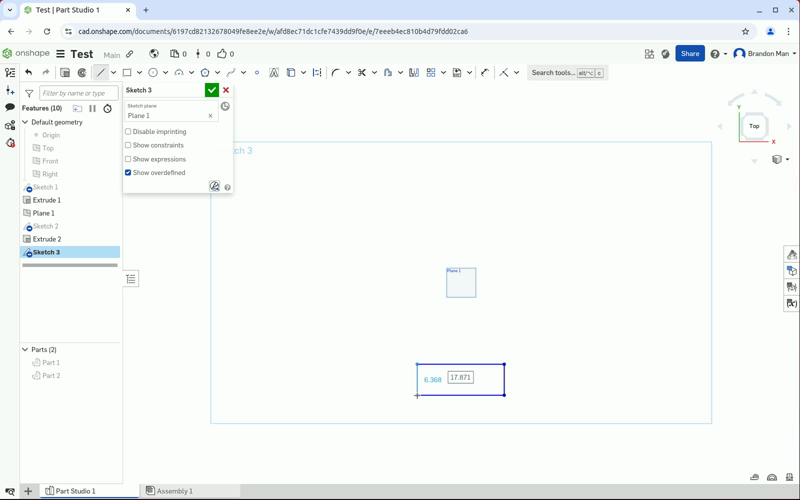
key_up(shift)
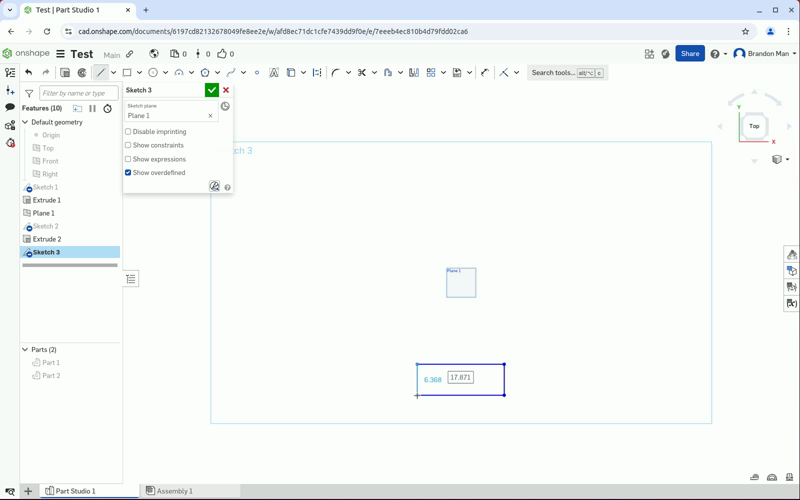
click(417, 395)
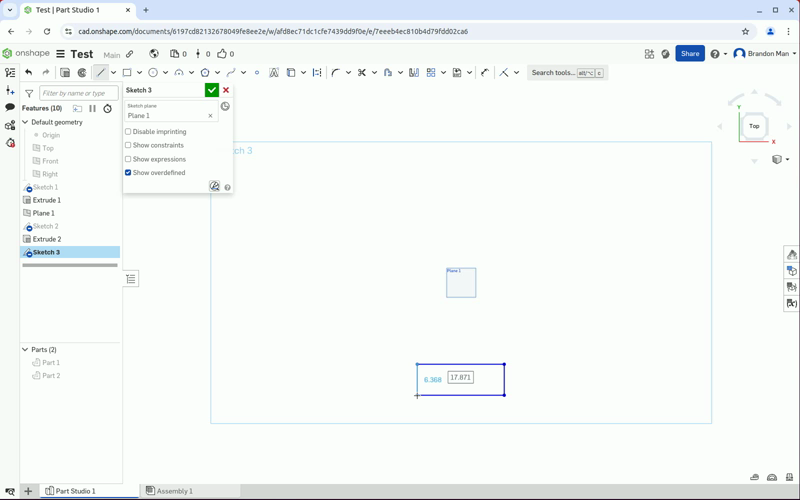
key(esc)
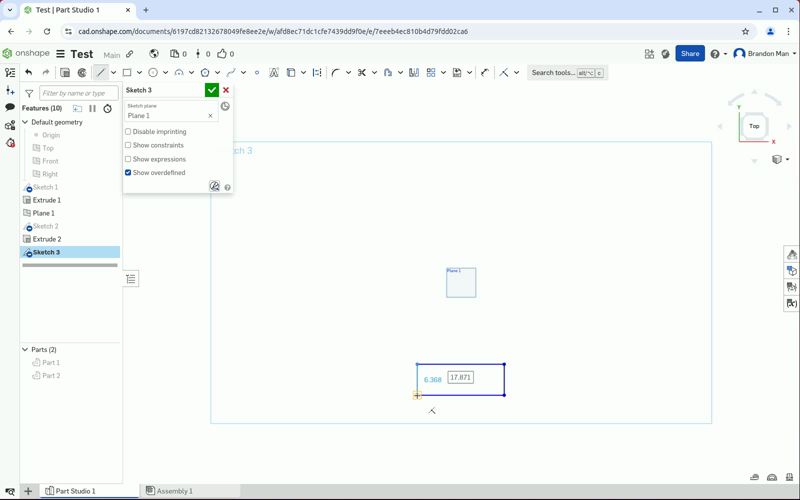
mouse_move(429, 371)
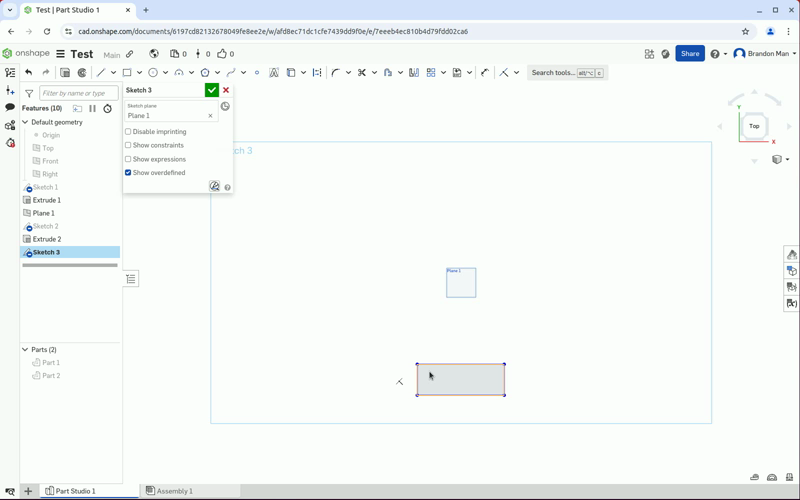
click(429, 371)
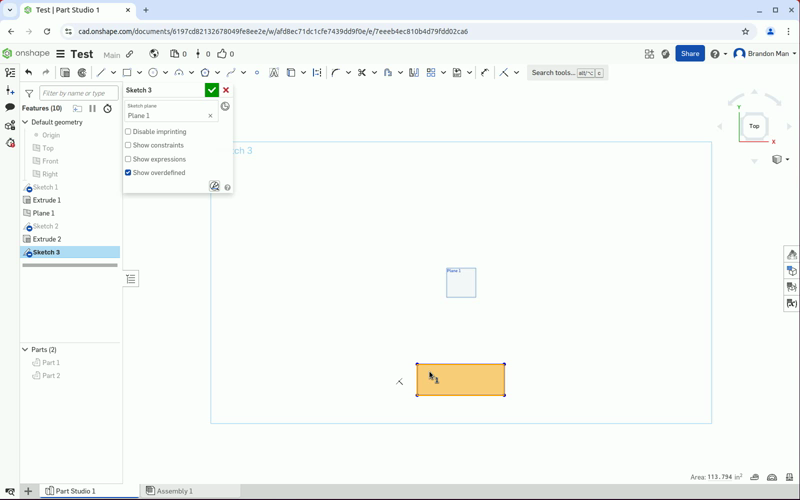
mouse_move(73, 352)
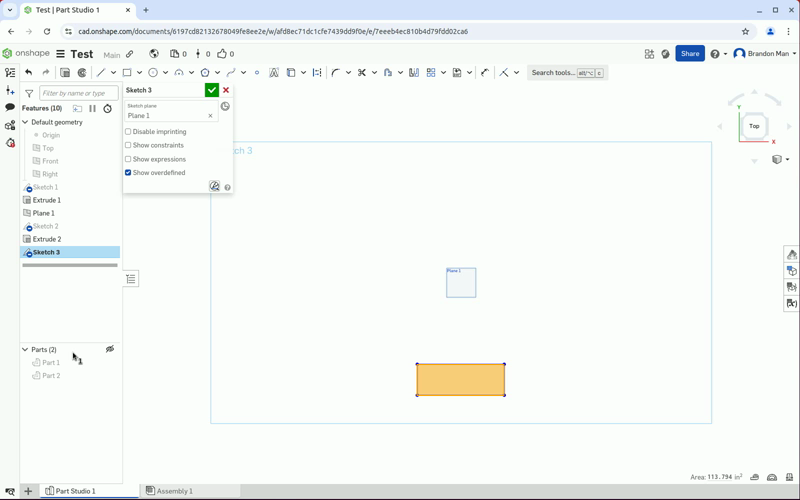
key(shift+y)
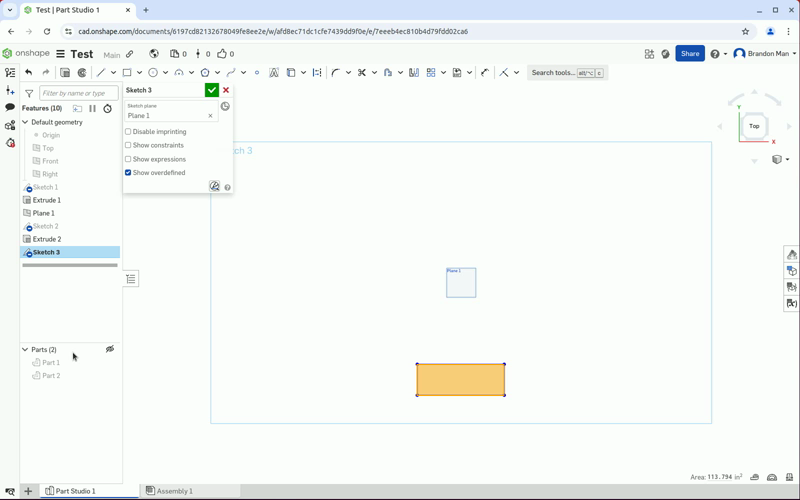
key(shift+e)
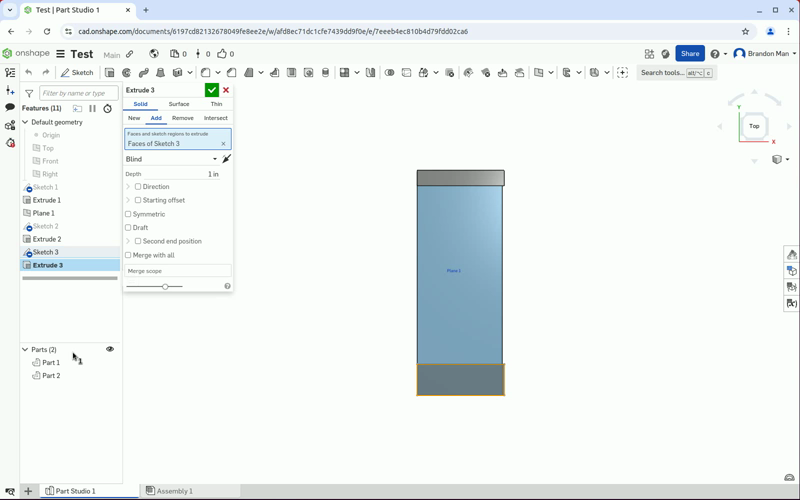
mouse_move(143, 106)
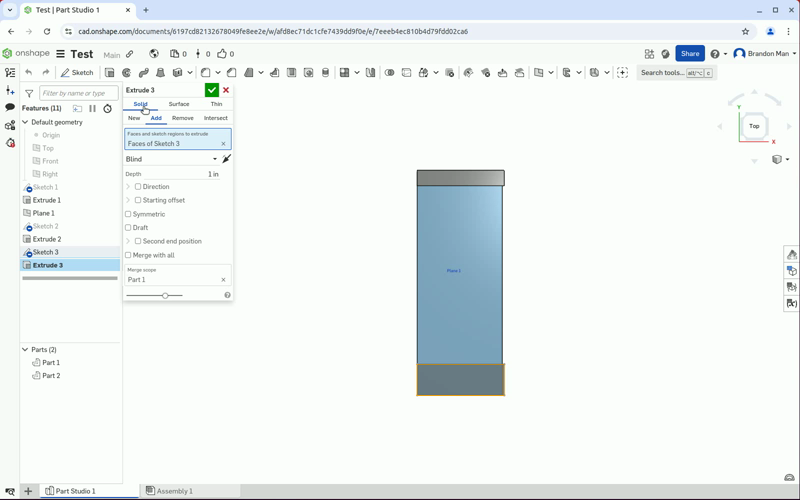
click(143, 106)
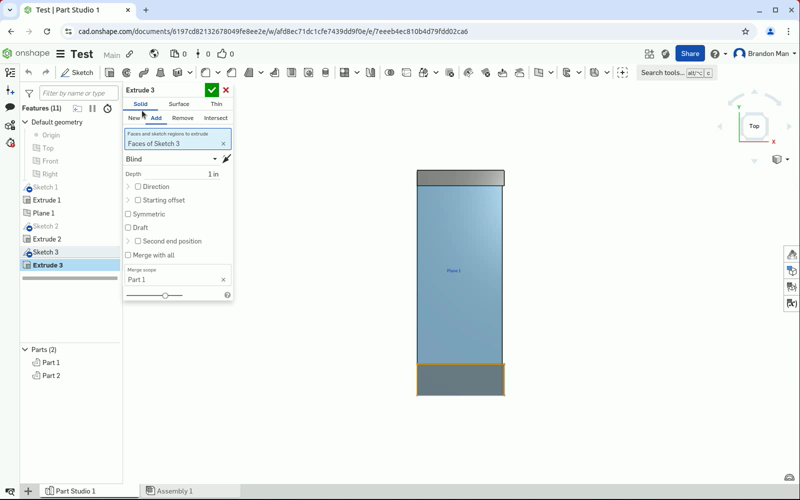
mouse_move(137, 120)
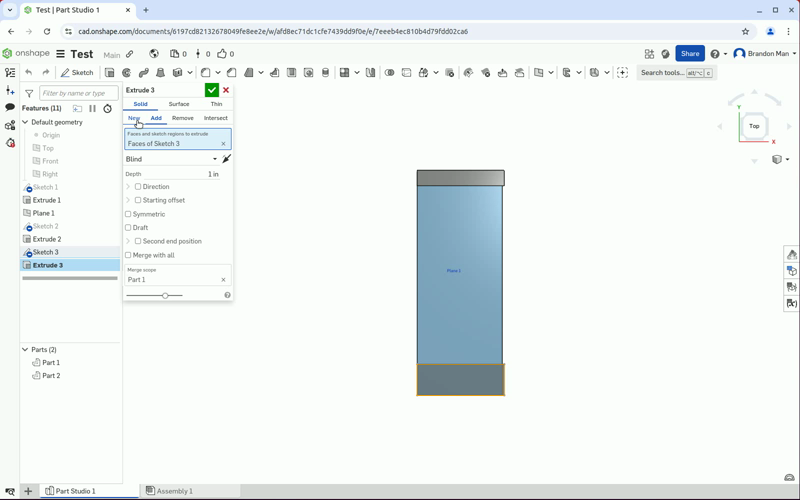
click(137, 120)
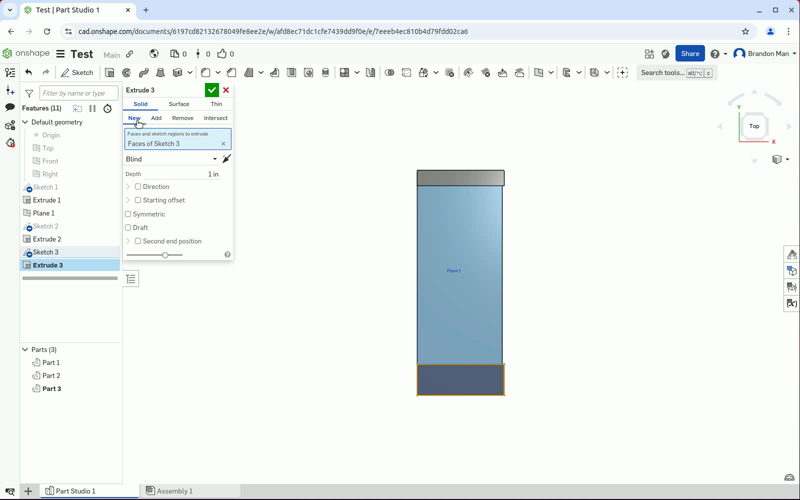
key(tab, 4)
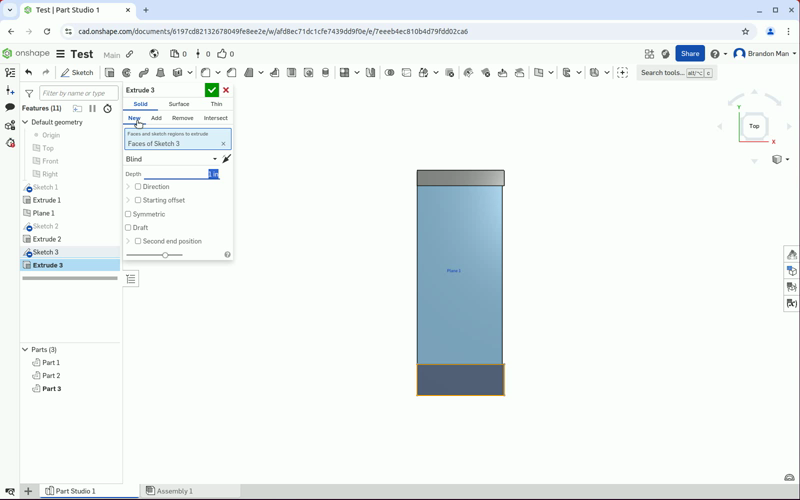
text(13.48)
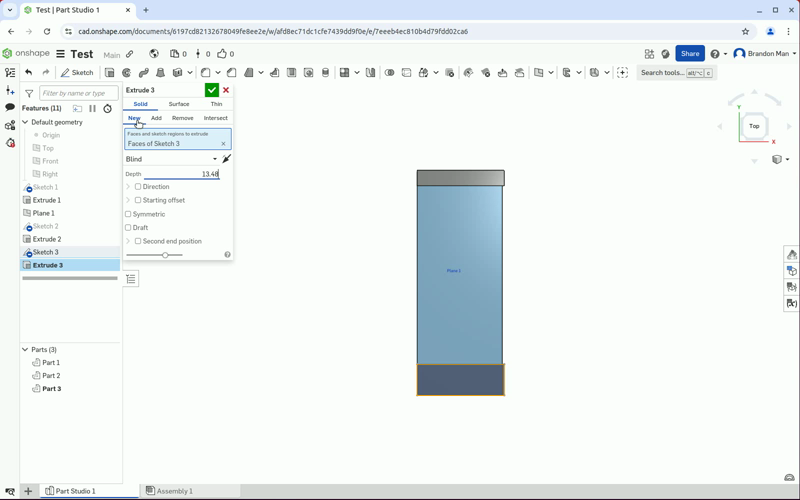
key(enter)
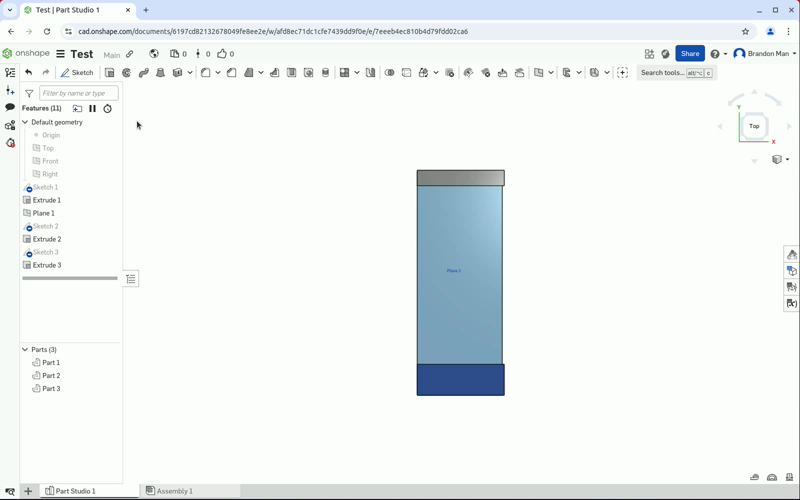
key(shift+h)
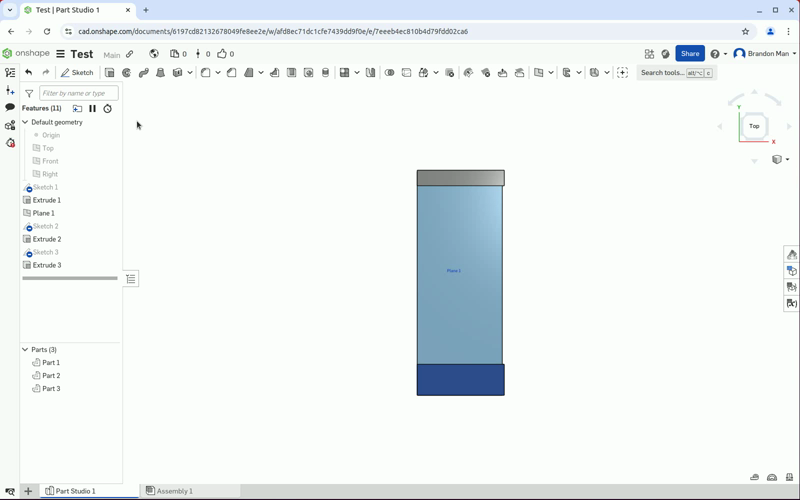
key(shift+h)
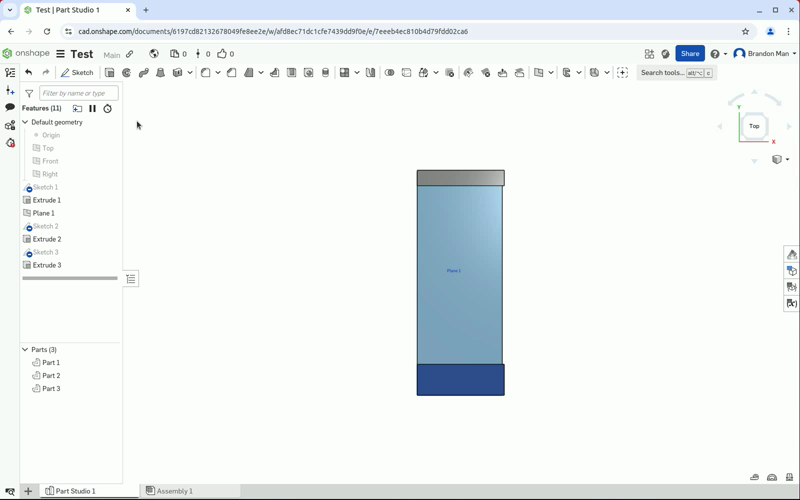
mouse_move(73, 189)
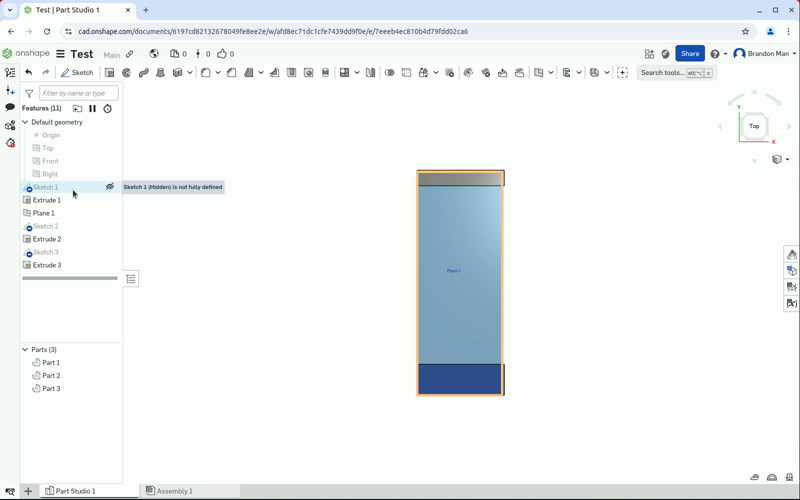
click(73, 189)
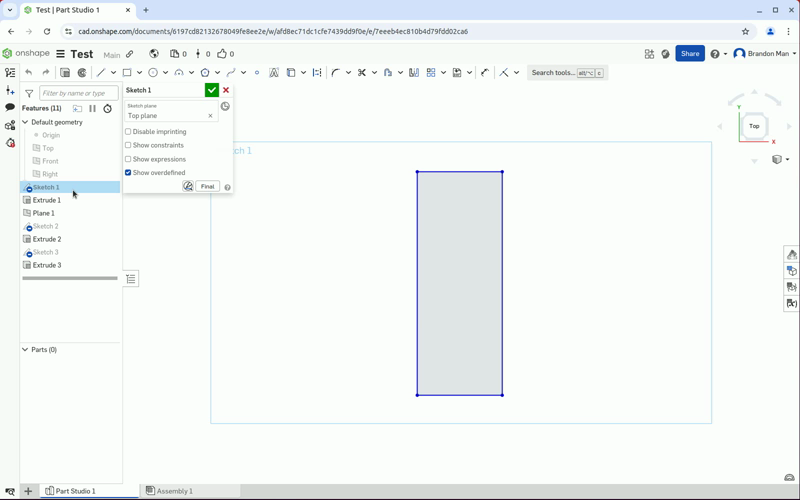
mouse_move(229, 92)
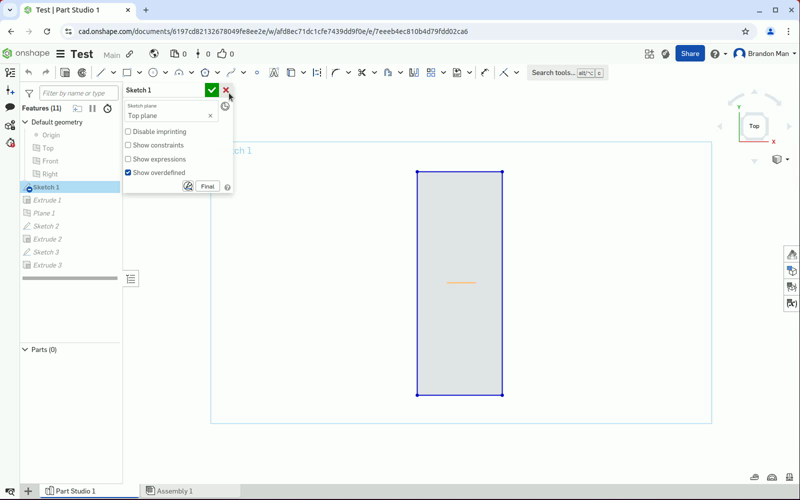
click(229, 92)
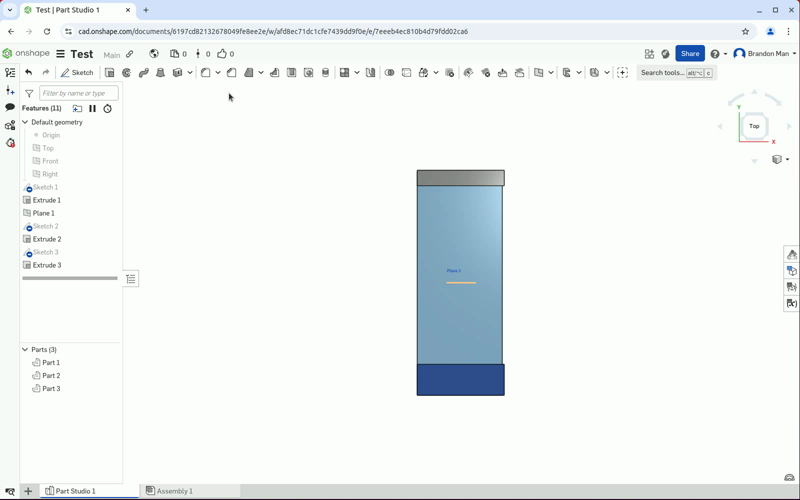
mouse_move(73, 352)
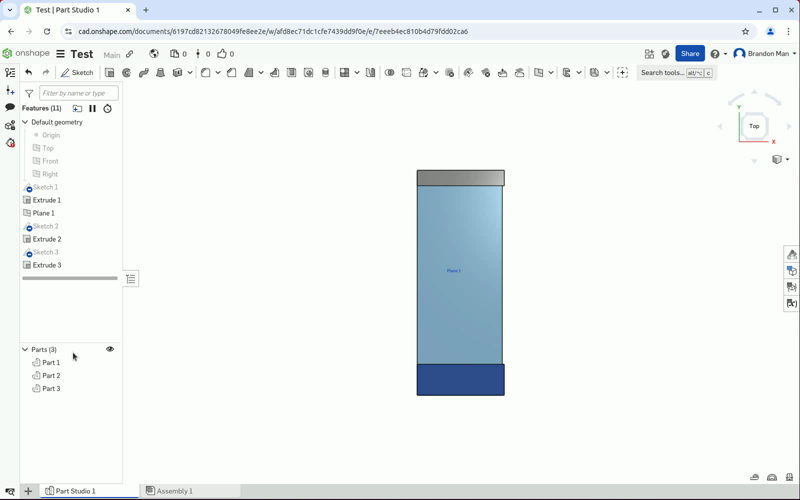
key(y)
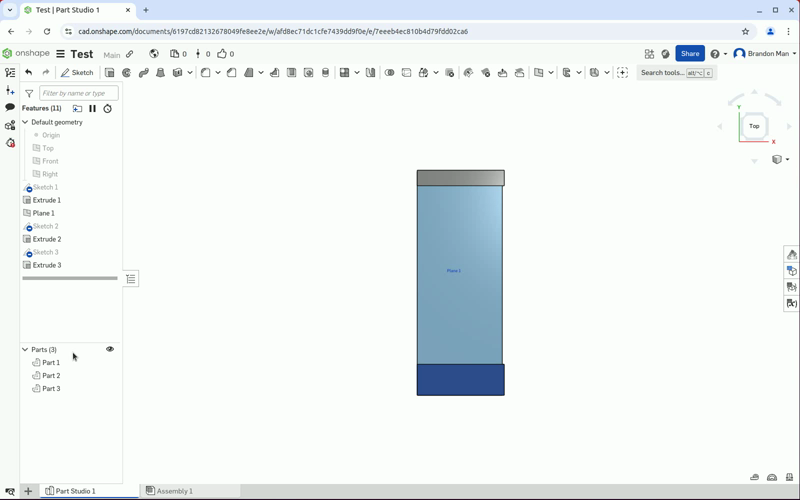
key(shift+p)
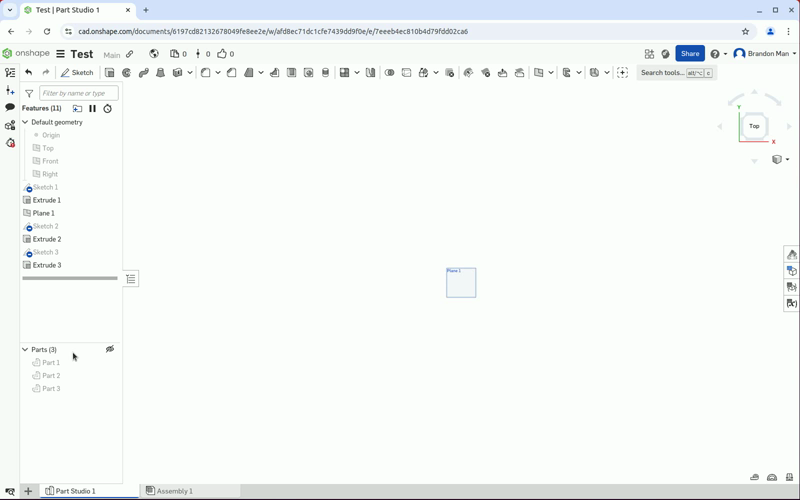
key(space)
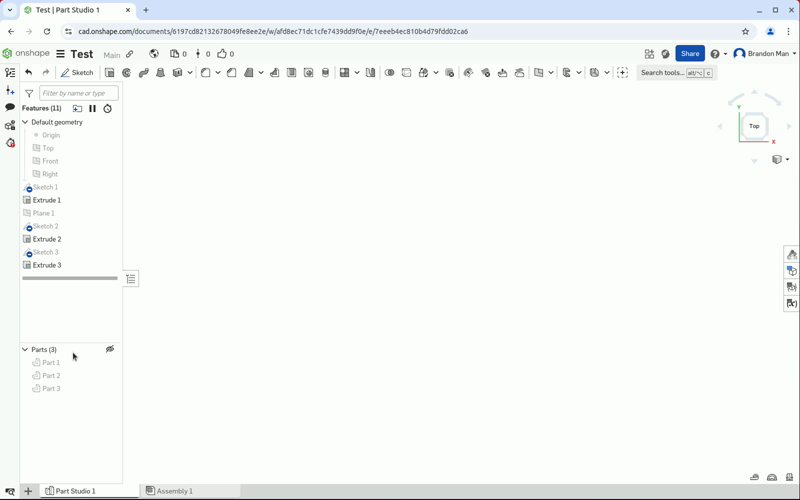
key_down(shift)
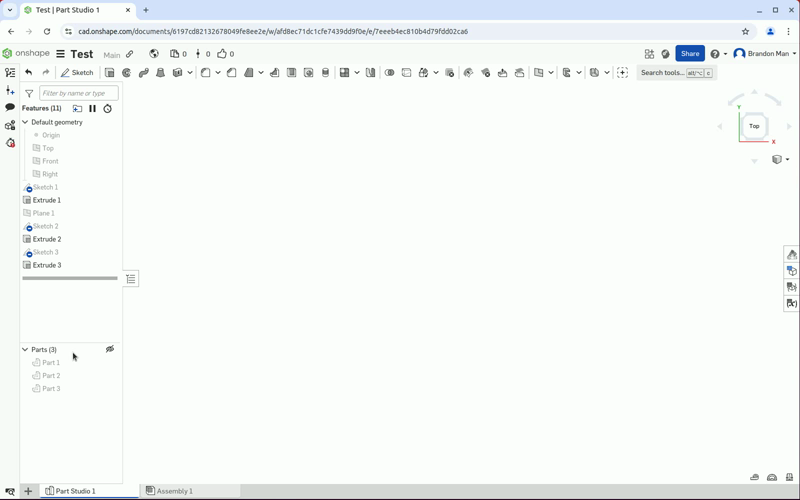
key(up)
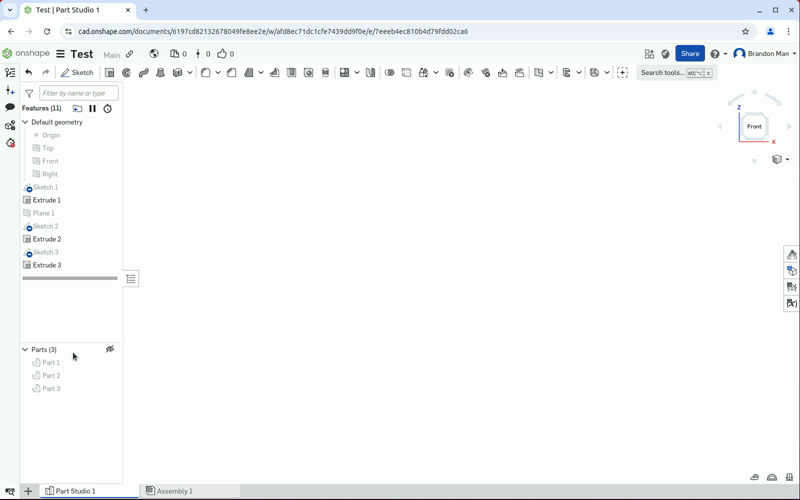
key_up(shift)
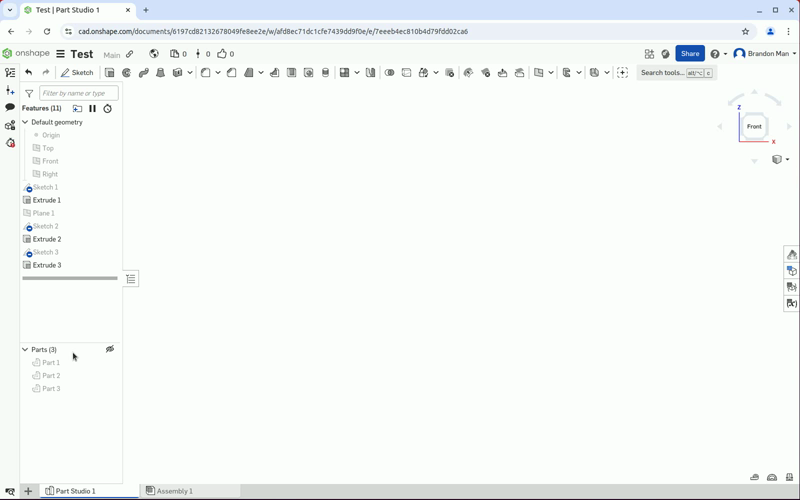
mouse_move(73, 352)
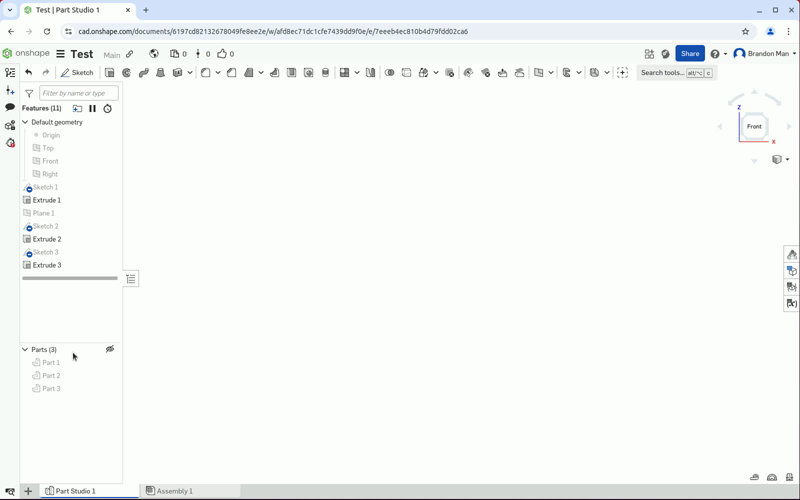
key(shift+y)
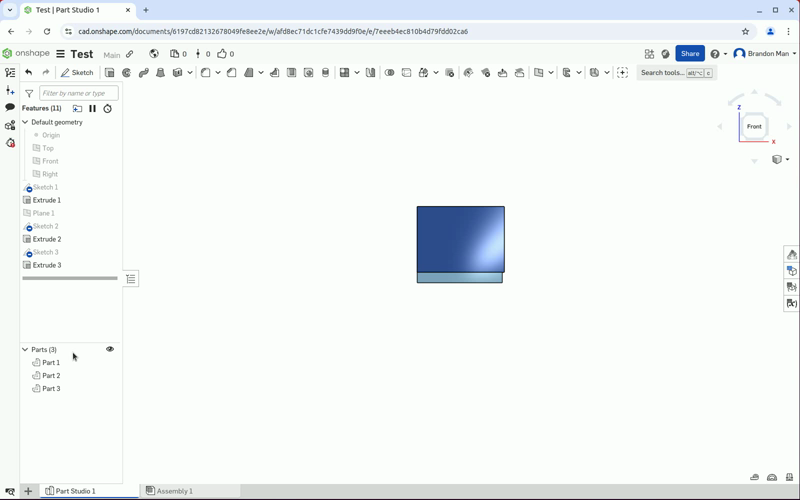
mouse_move(541, 75)
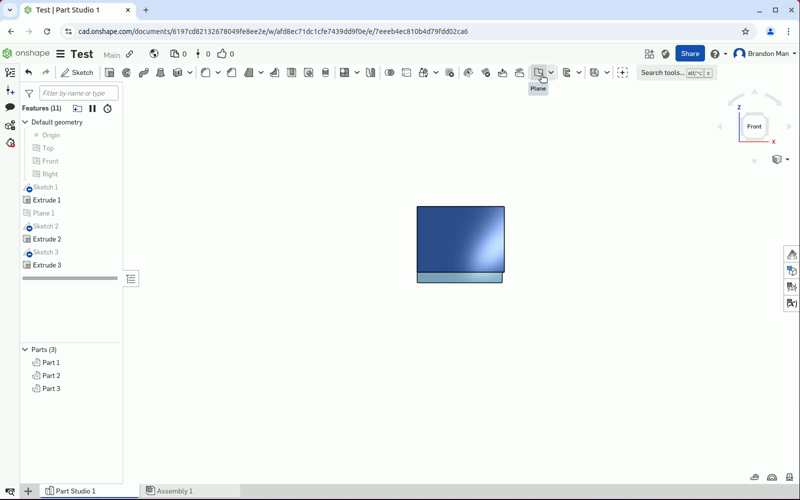
click(541, 75)
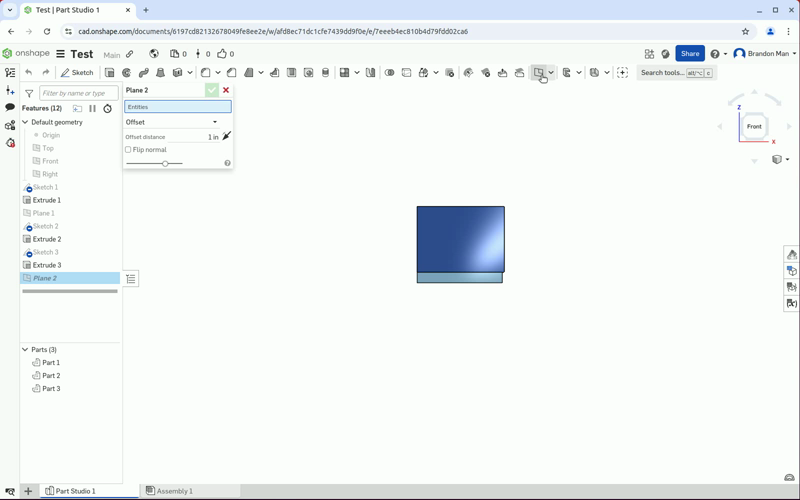
mouse_move(73, 163)
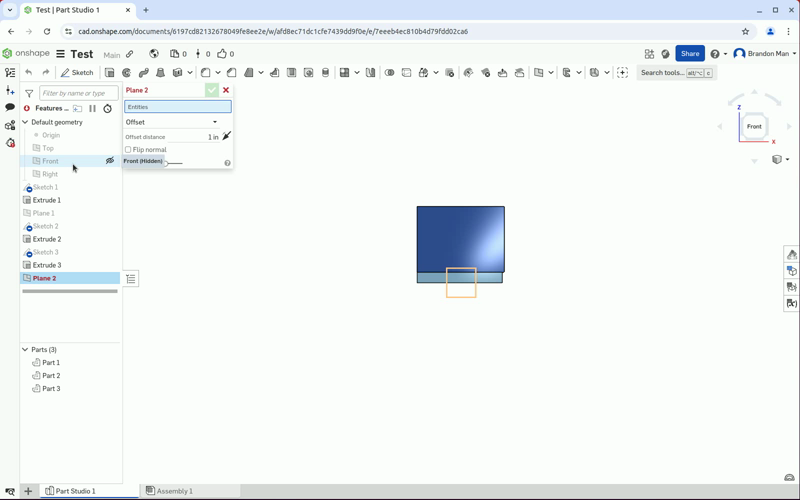
click(73, 163)
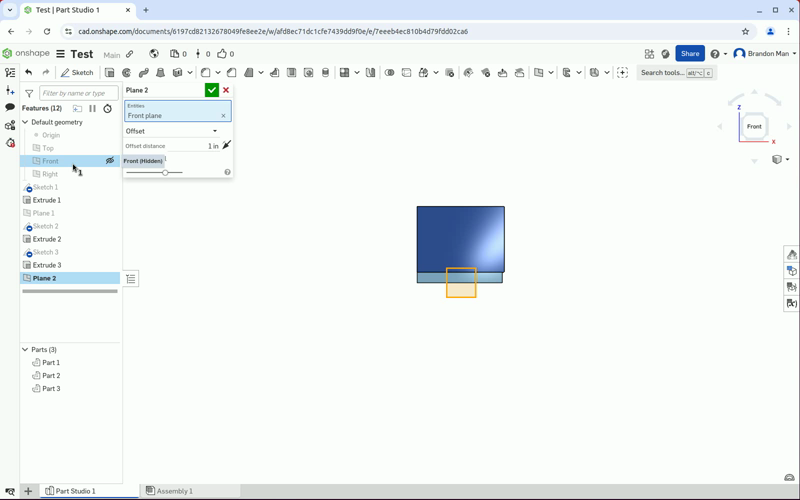
key(tab, 2)
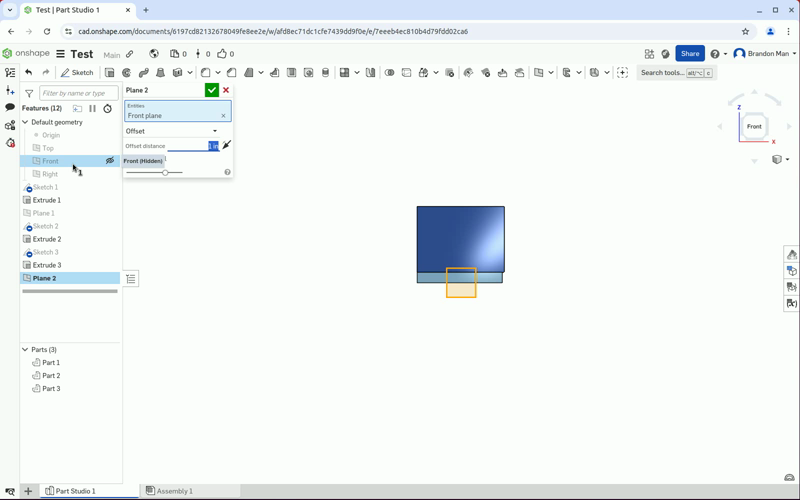
text(19.966)
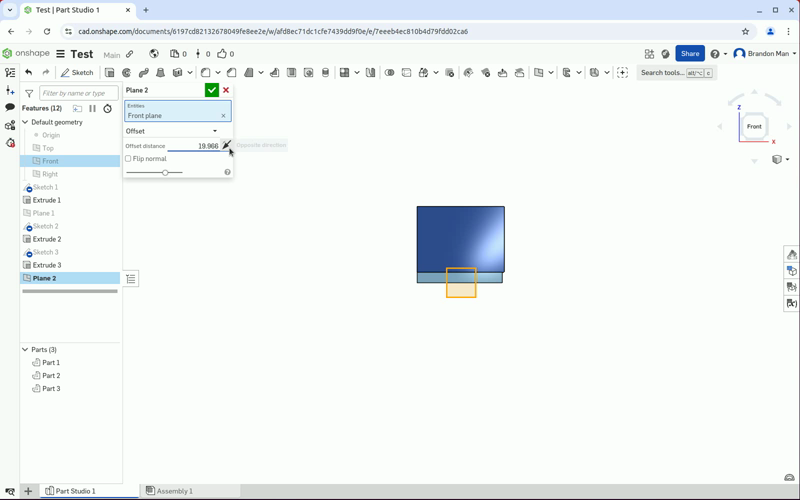
mouse_move(229, 147)
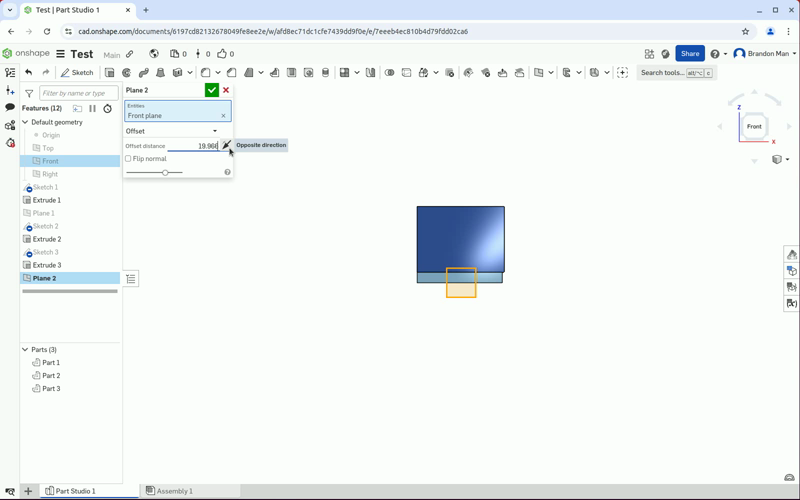
click(229, 147)
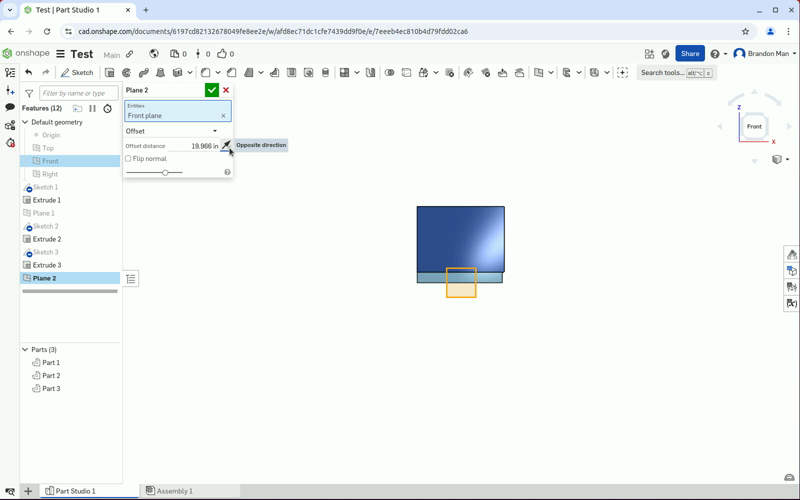
key(enter, 2)
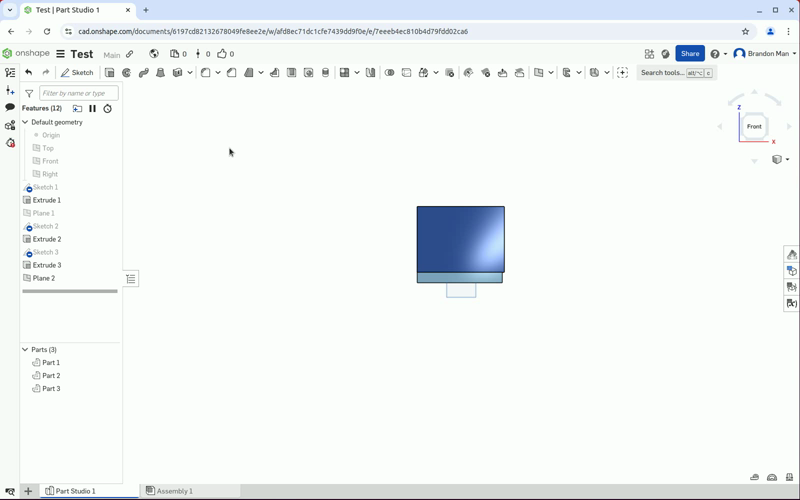
key(shift+s)
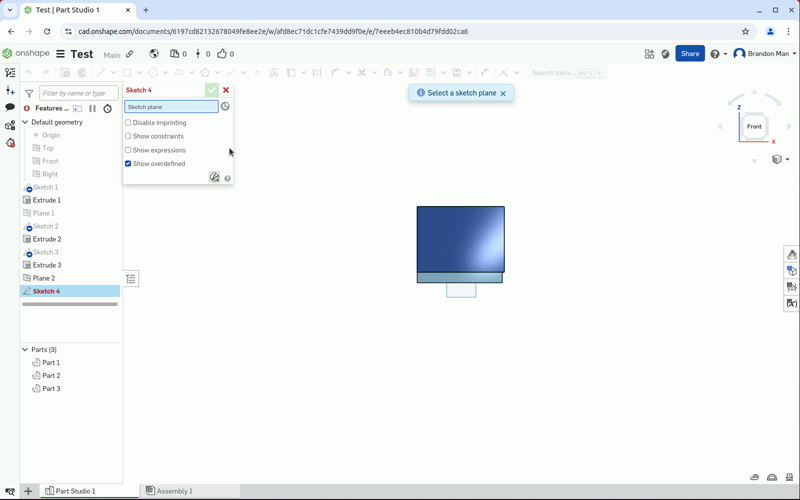
mouse_move(73, 280)
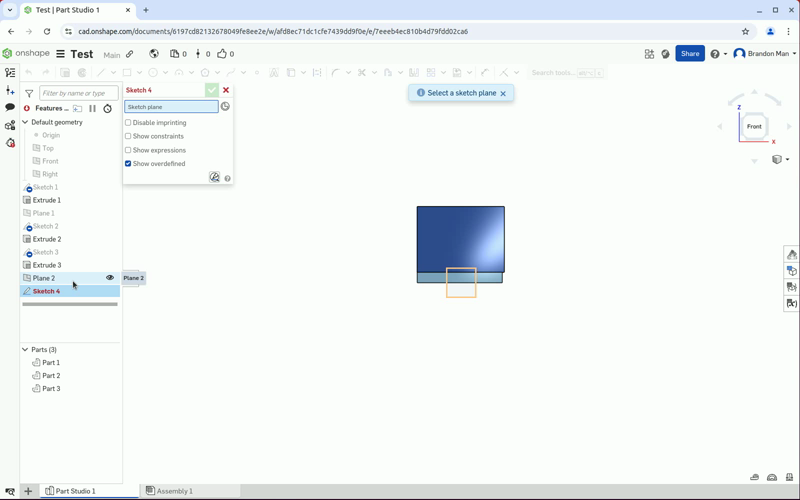
click(73, 280)
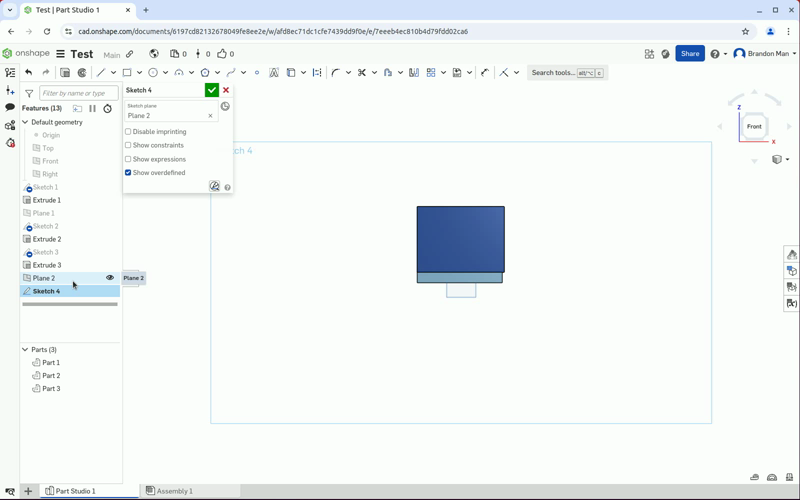
mouse_move(73, 352)
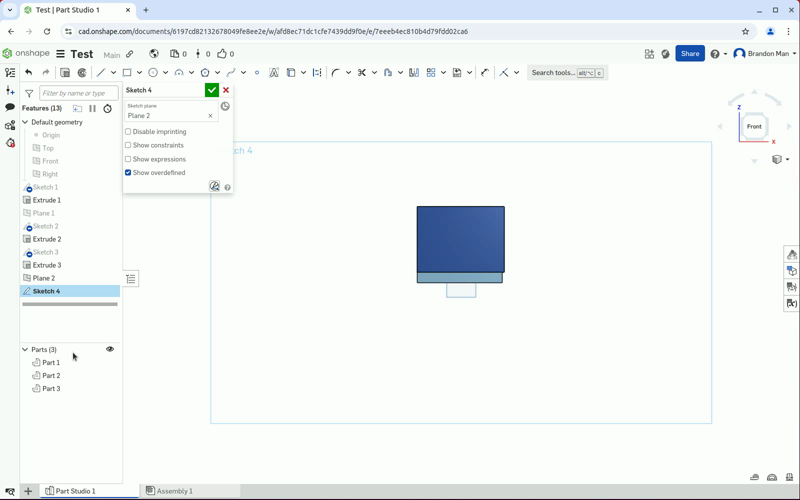
key(y)
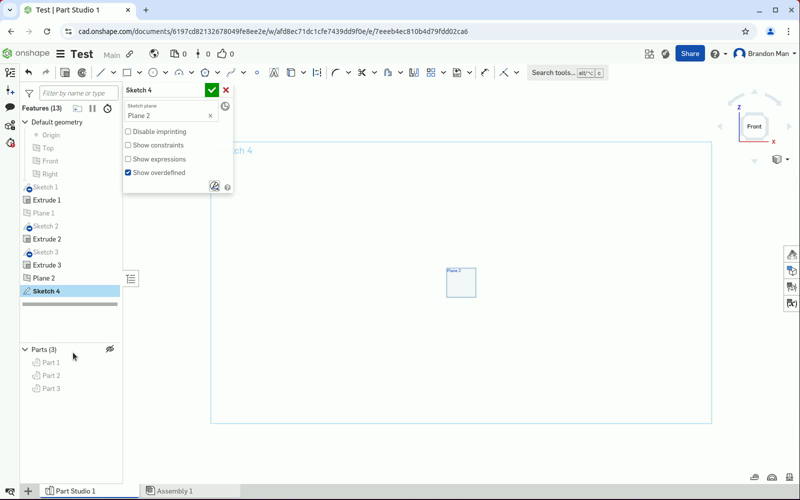
key(l)
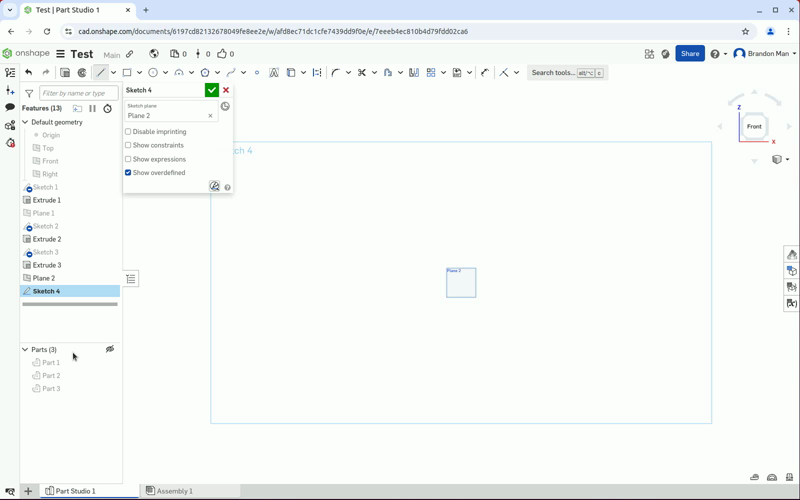
key_down(shift)
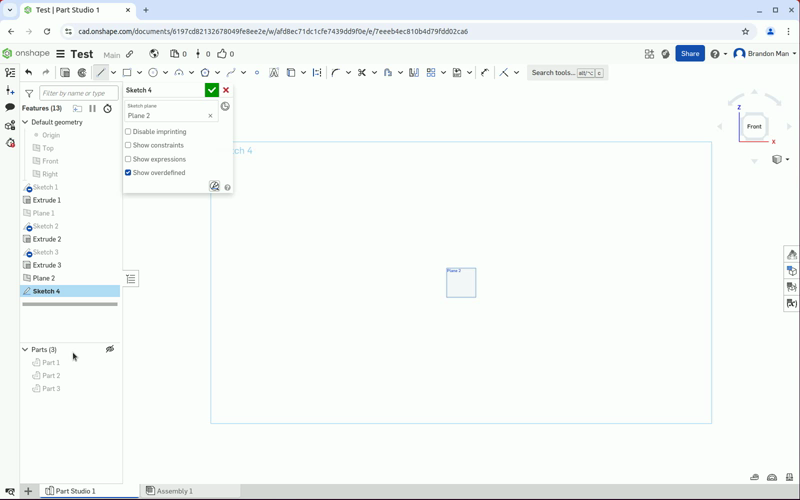
mouse_move(417, 272)
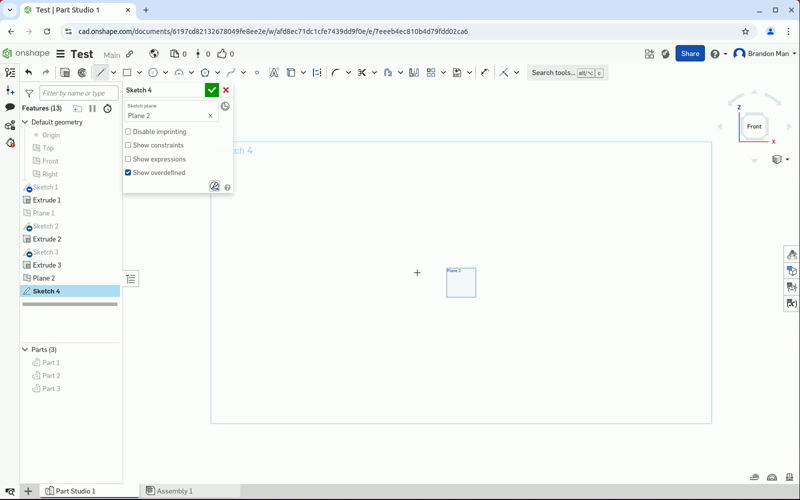
click(417, 272)
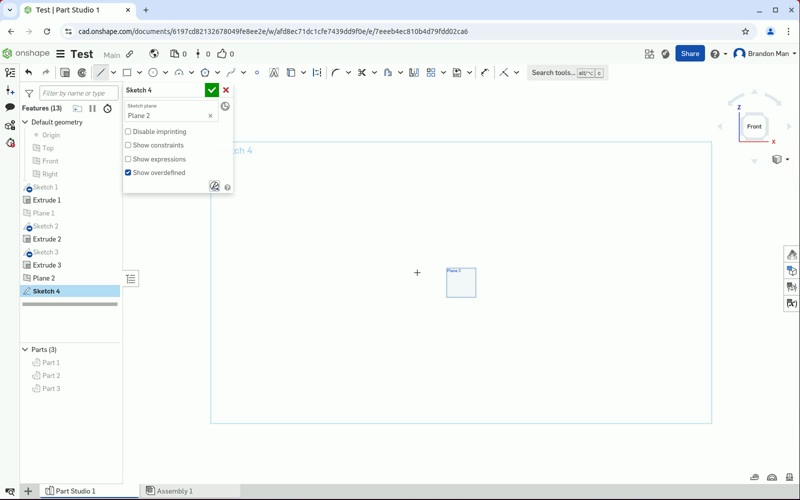
key_up(shift)
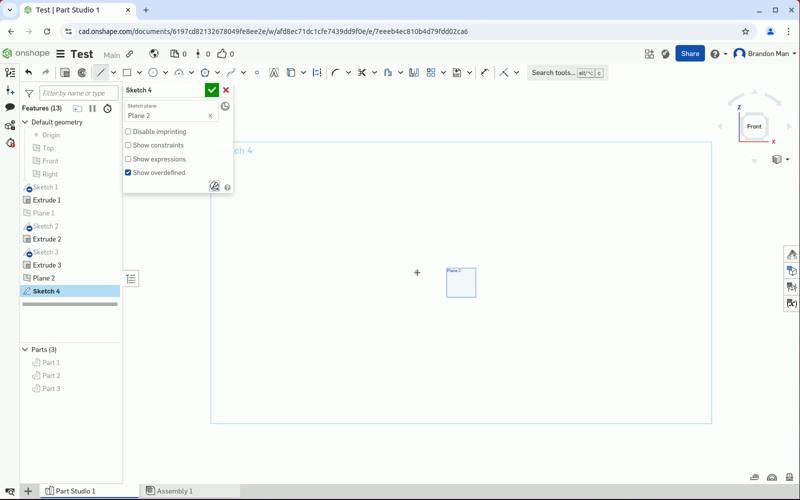
key_down(shift)
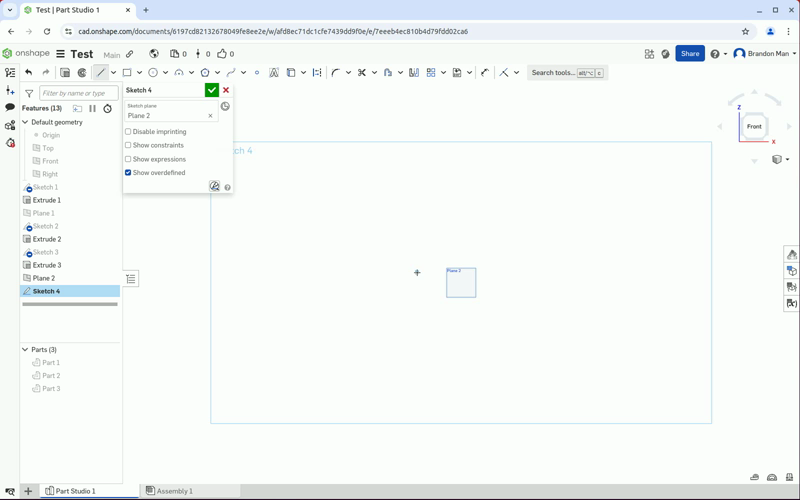
mouse_move(504, 272)
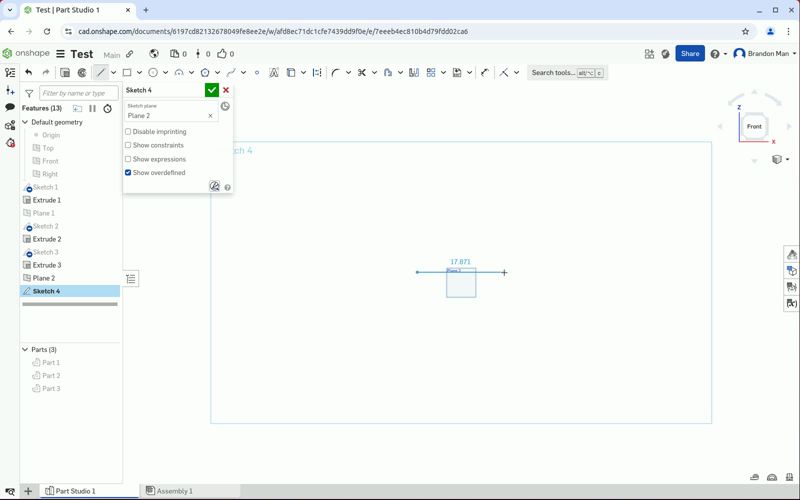
click(504, 272)
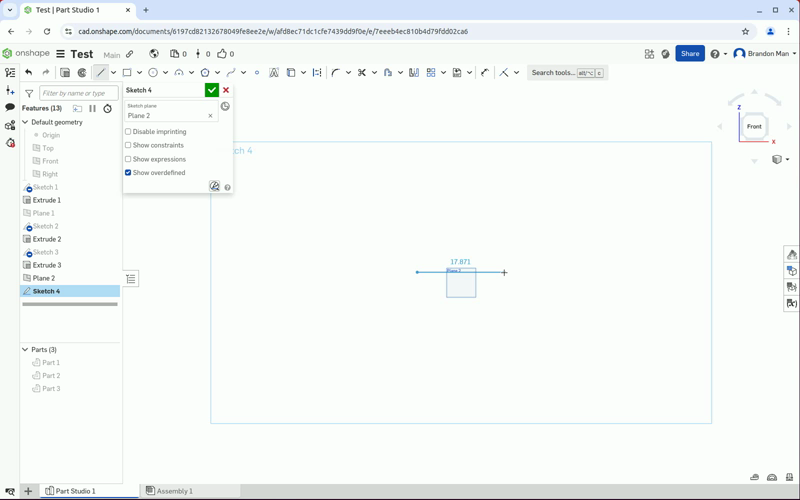
key_up(shift)
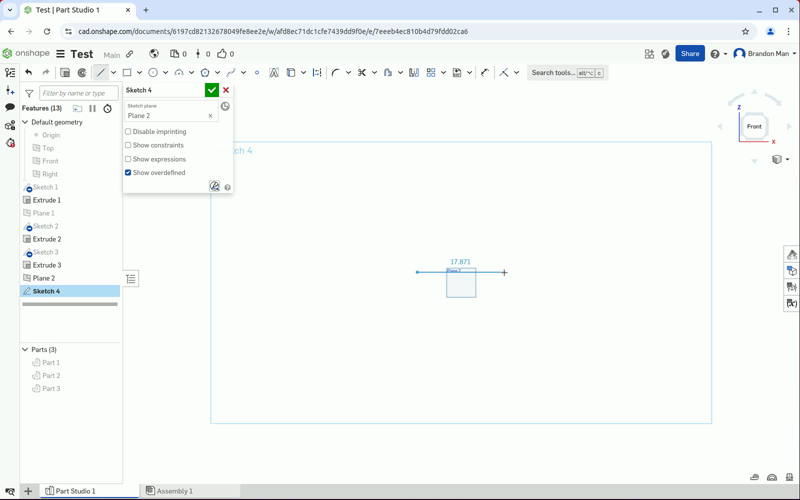
key_down(shift)
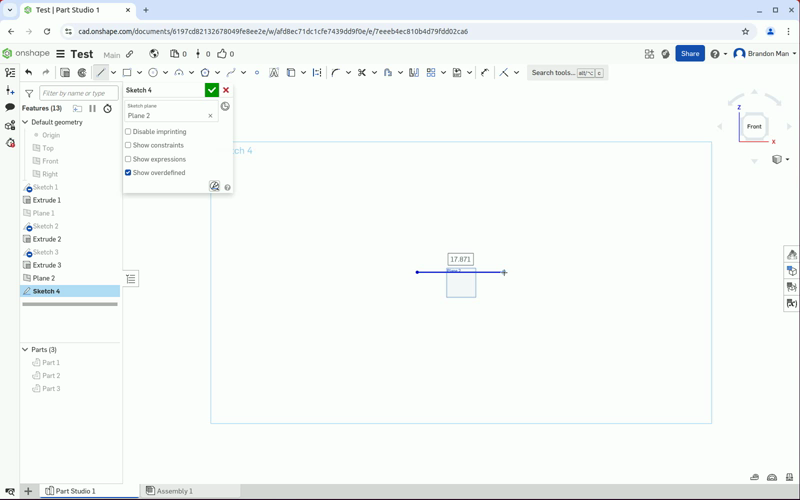
mouse_move(534, 272)
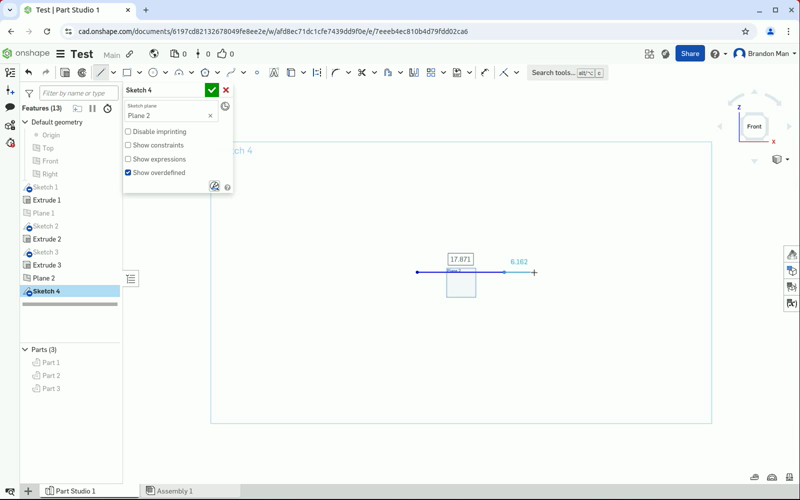
mouse_move(504, 215)
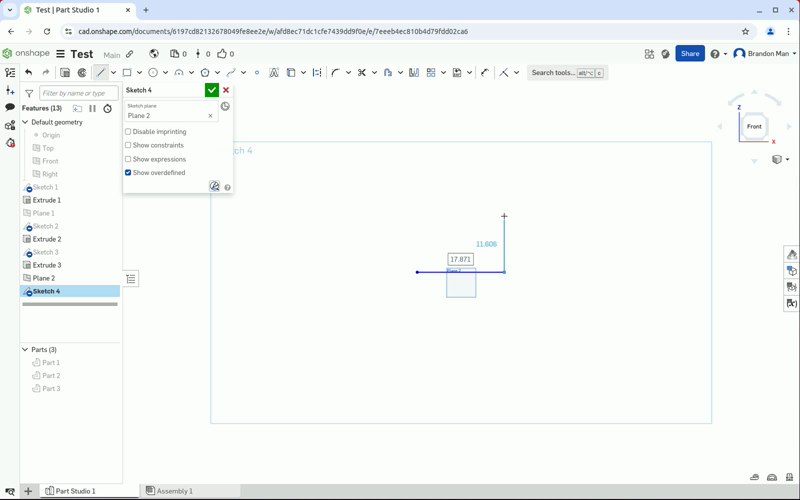
click(504, 215)
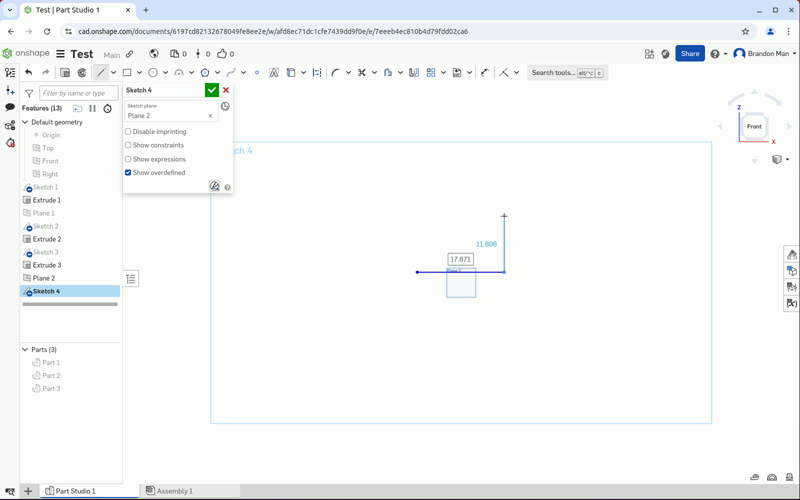
key_up(shift)
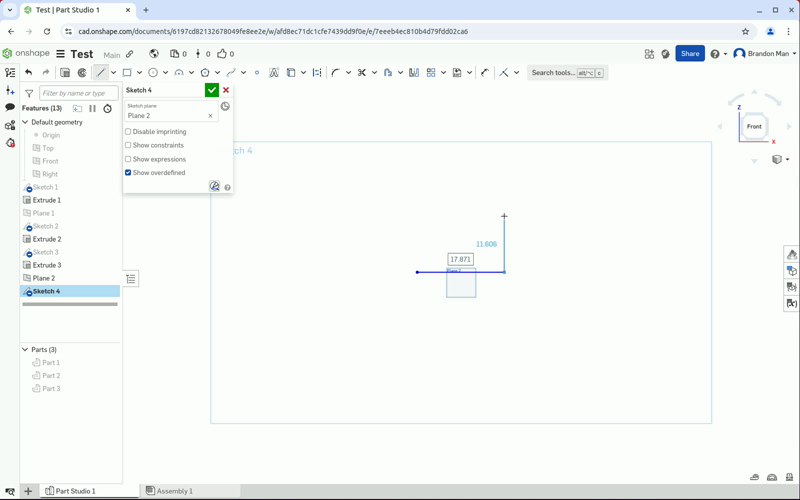
key_down(shift)
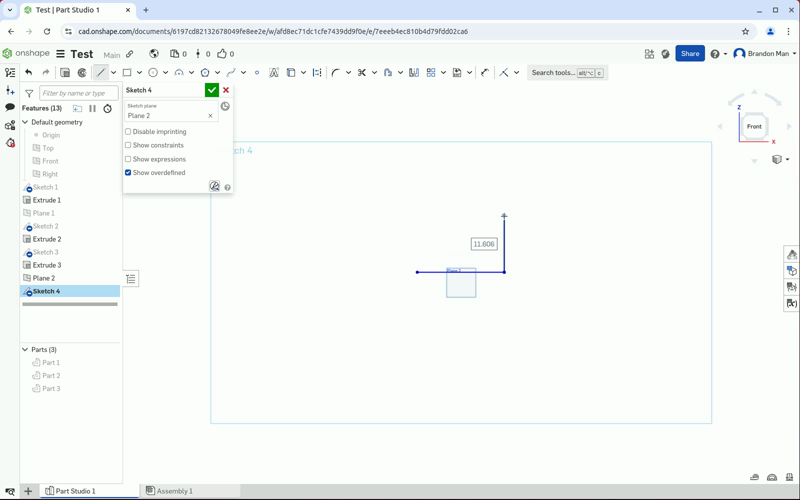
mouse_move(417, 215)
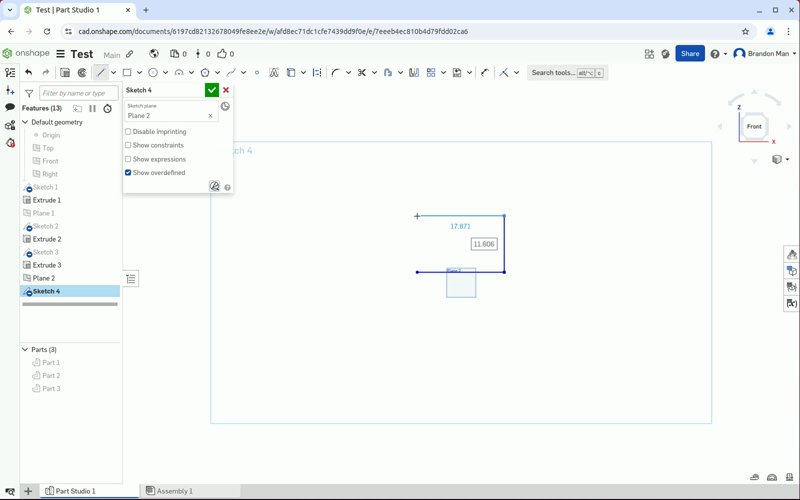
click(417, 215)
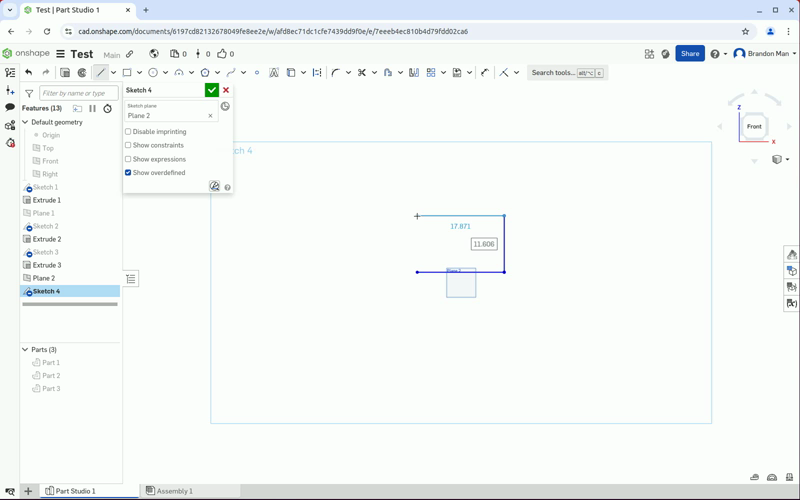
key_up(shift)
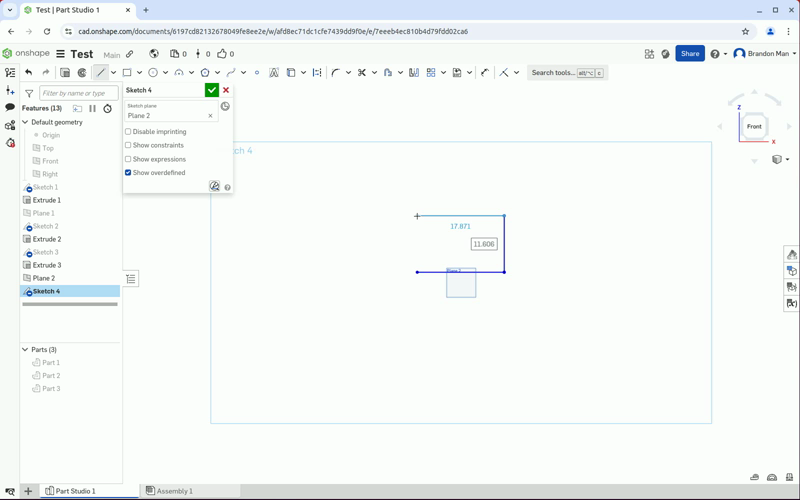
mouse_move(447, 215)
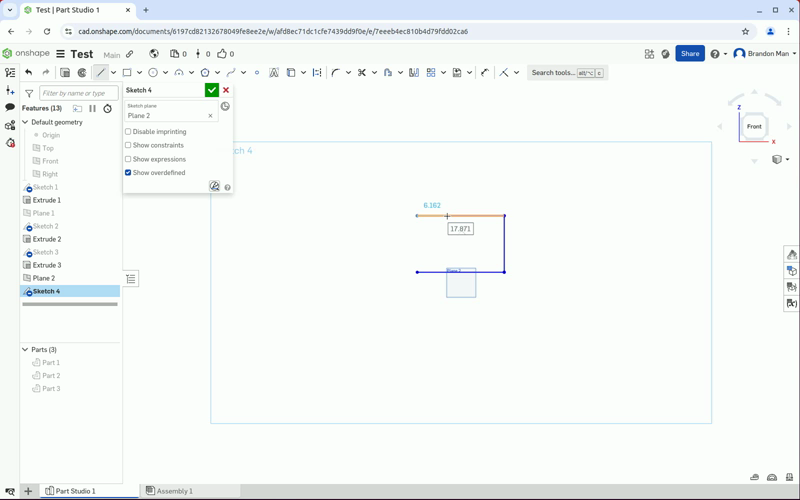
key_down(shift)
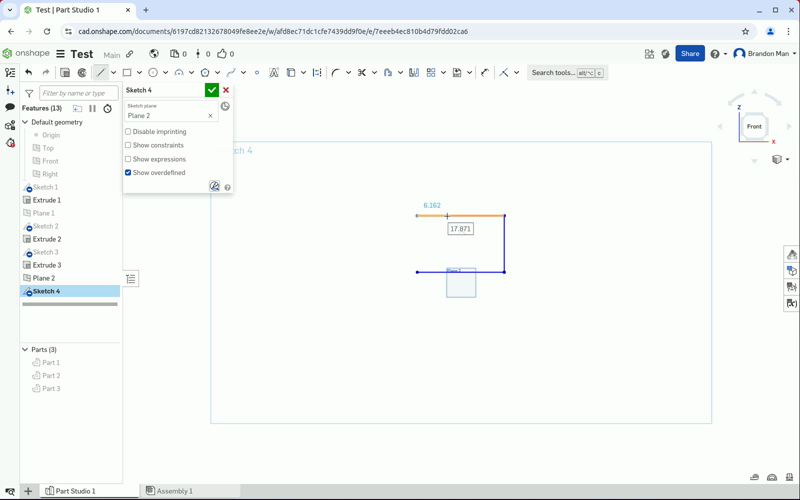
mouse_move(417, 272)
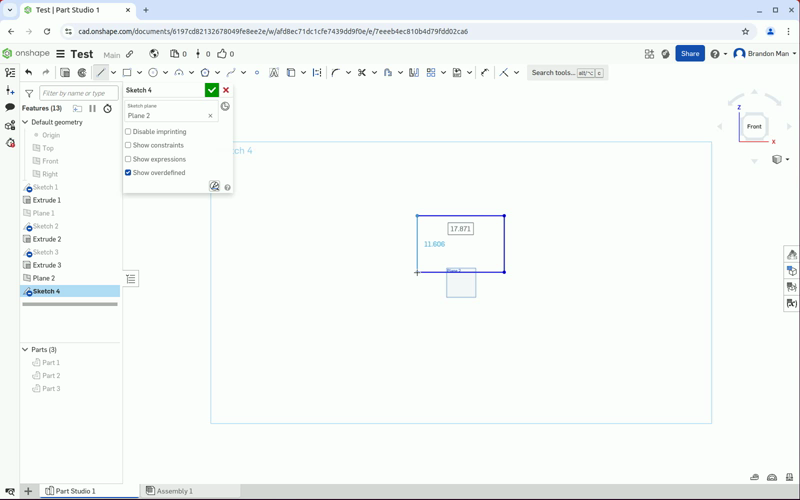
key_up(shift)
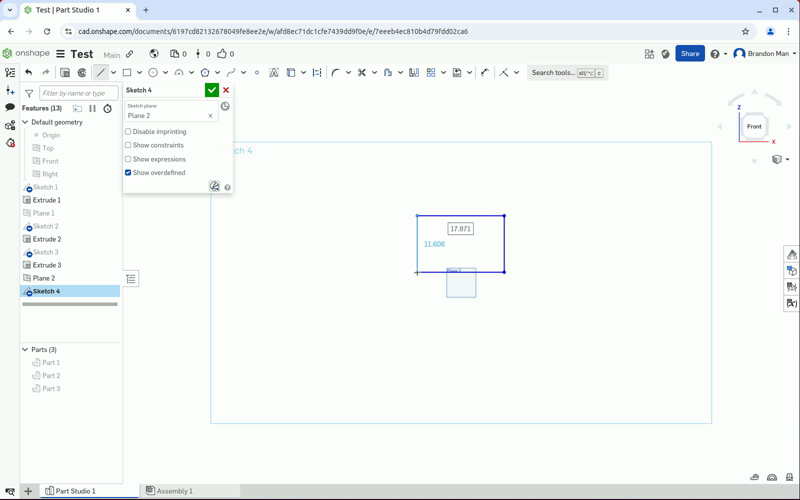
click(417, 272)
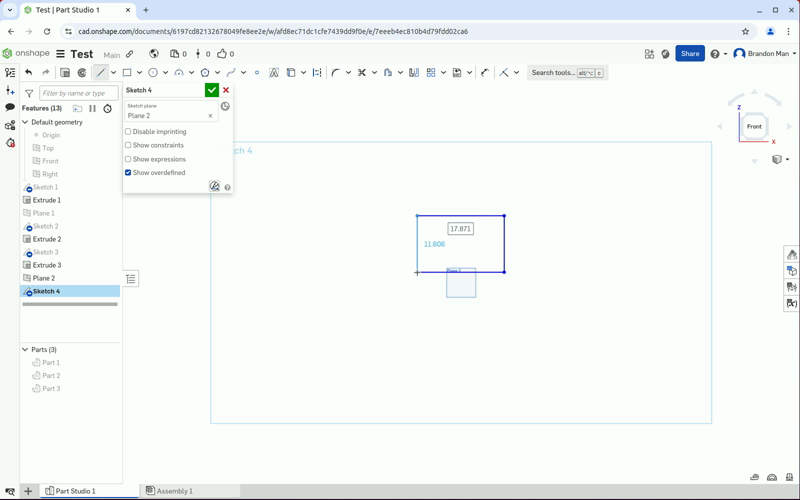
key(esc)
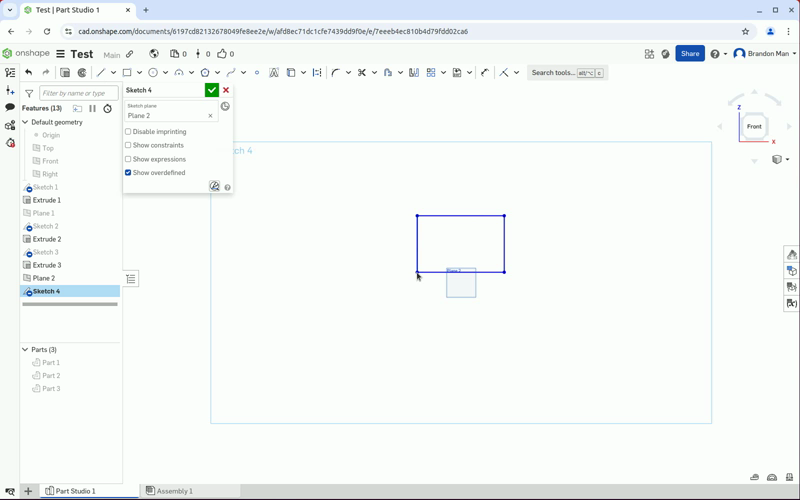
mouse_move(441, 224)
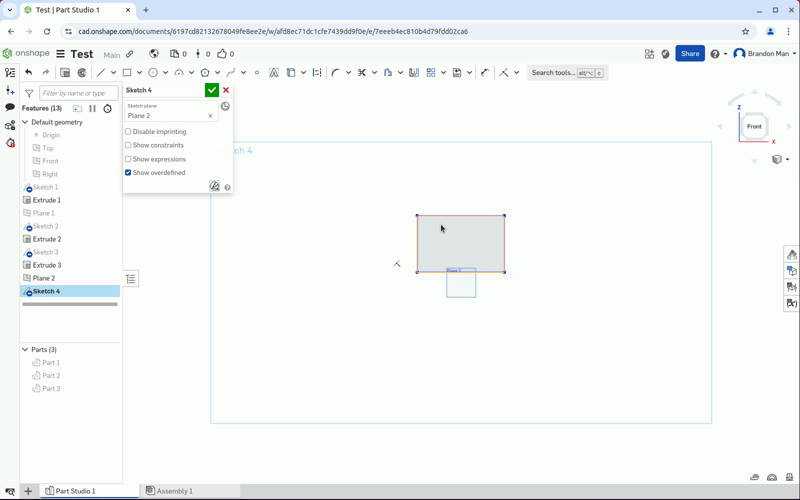
click(441, 224)
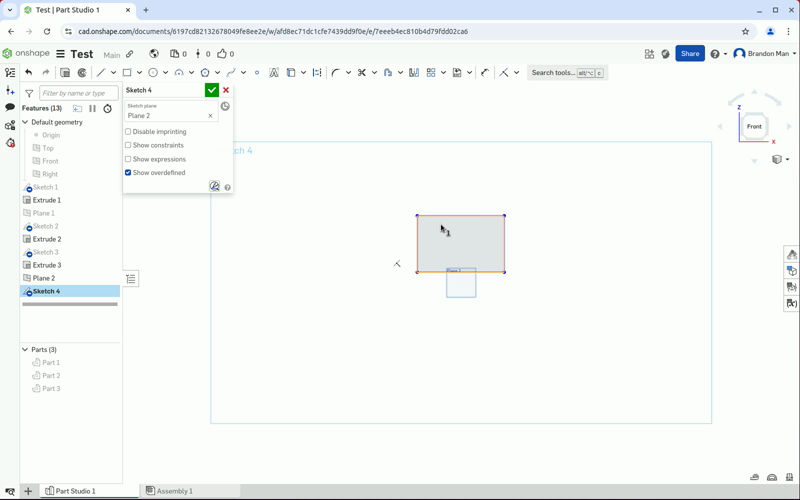
mouse_move(73, 352)
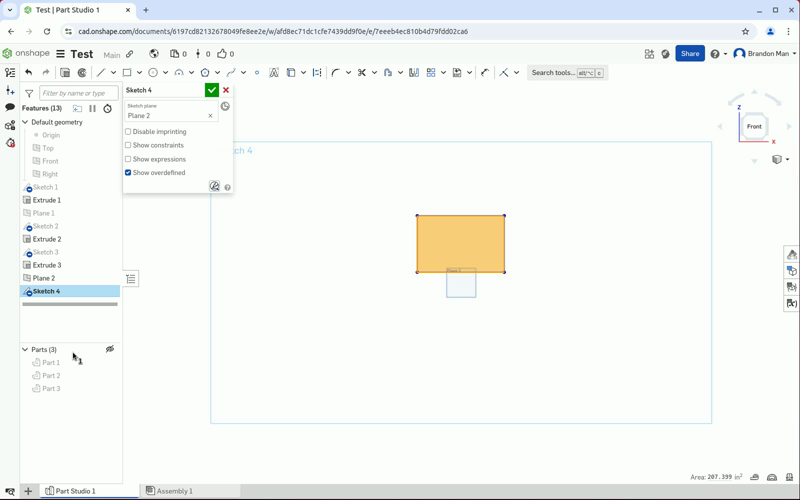
key(shift+y)
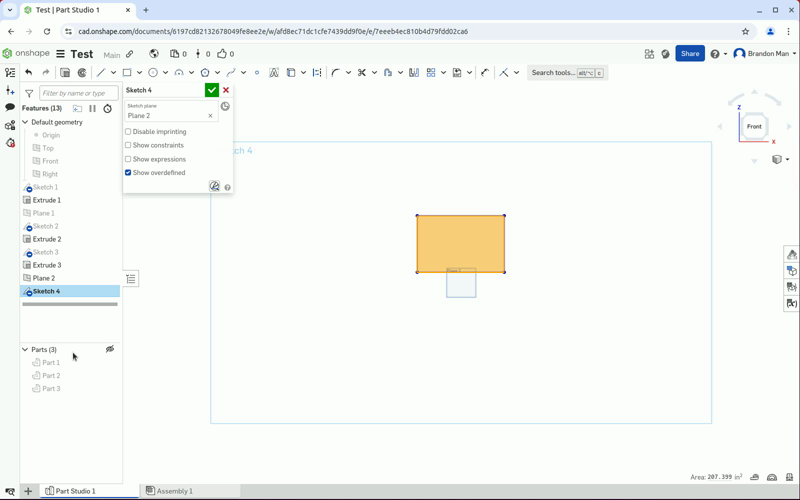
key(shift+e)
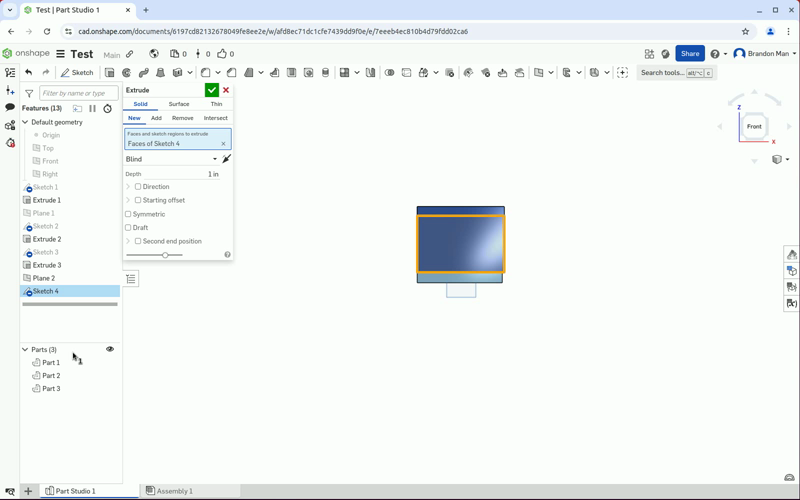
mouse_move(143, 106)
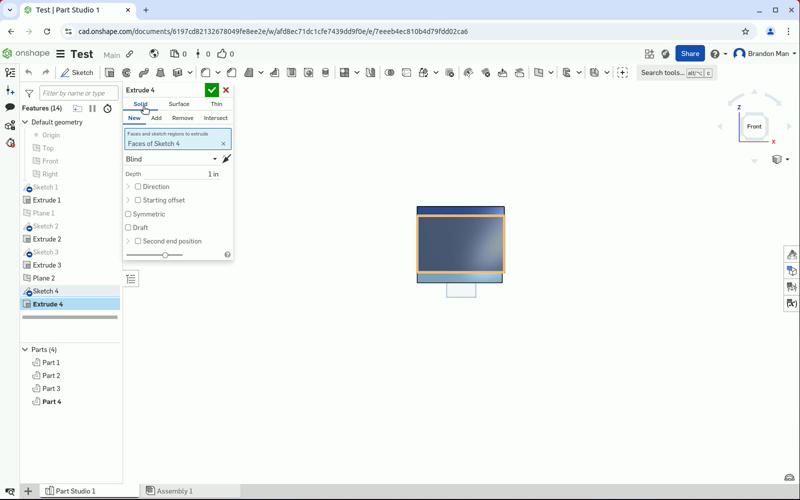
click(143, 106)
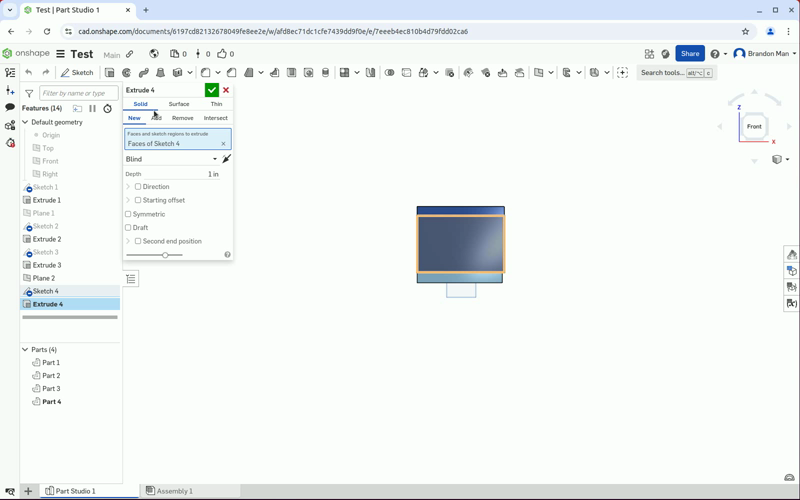
mouse_move(186, 120)
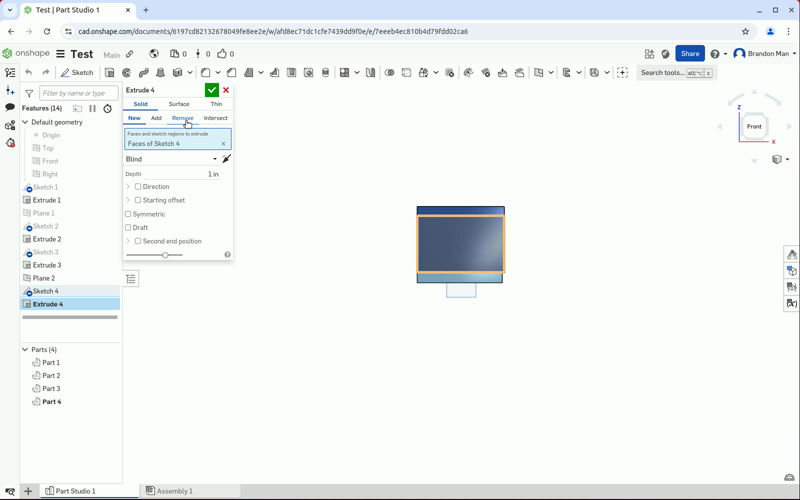
click(186, 120)
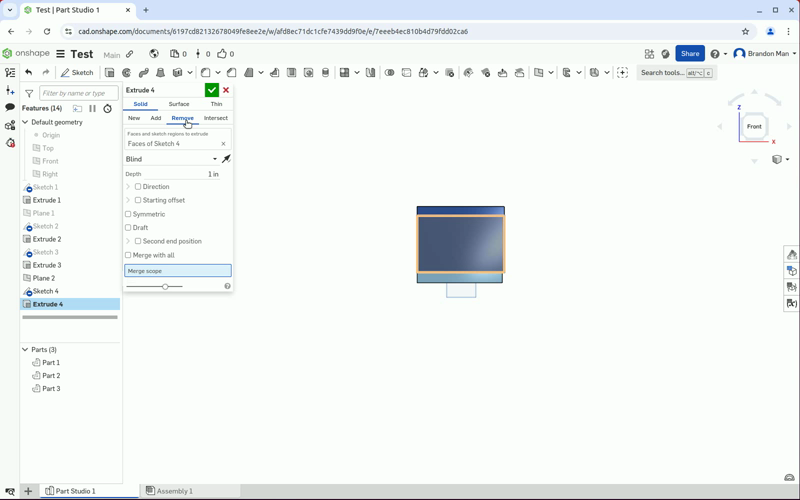
key(tab, 4)
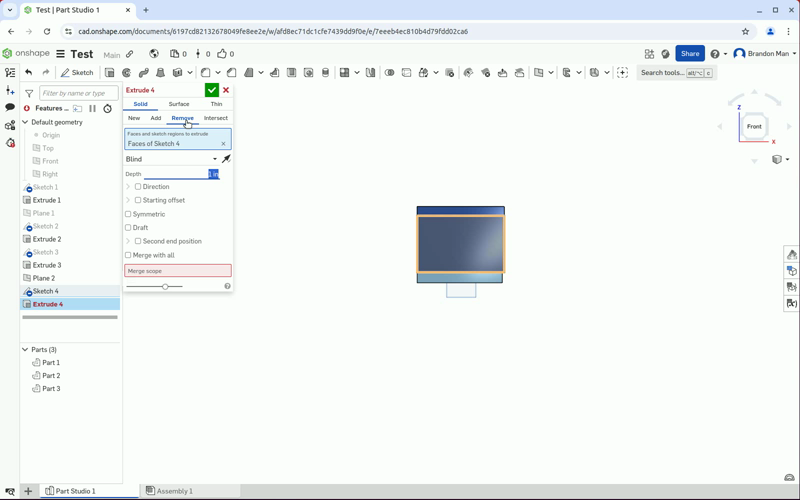
text(1.685)
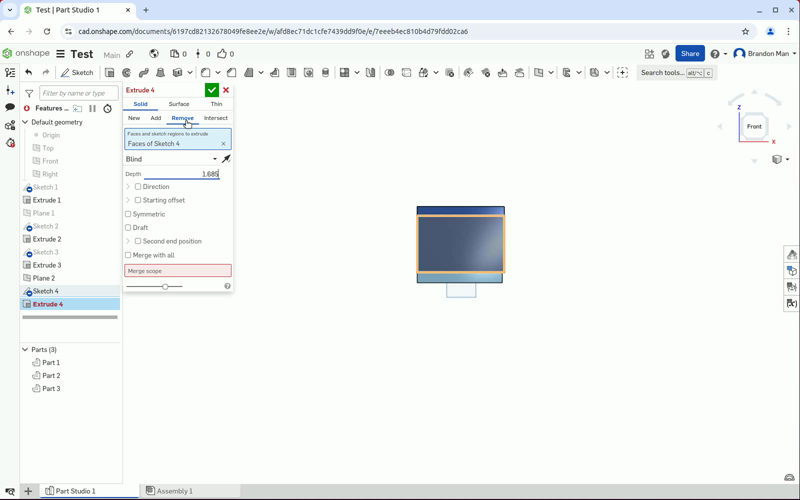
key(tab, 6)
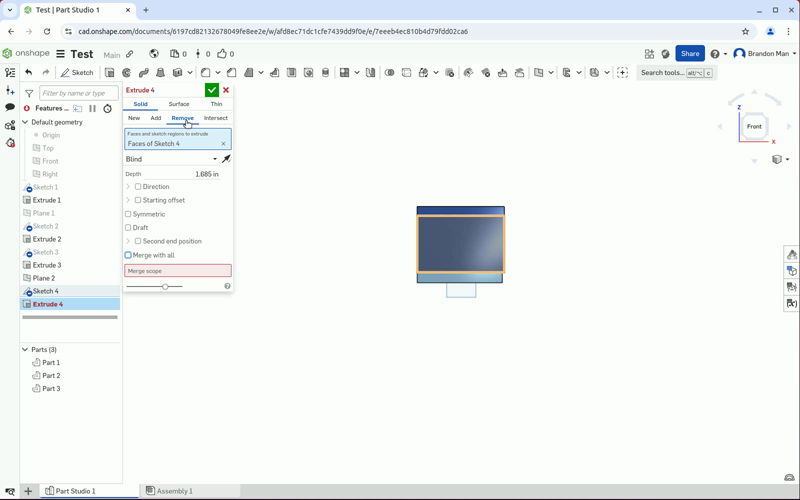
key(space)
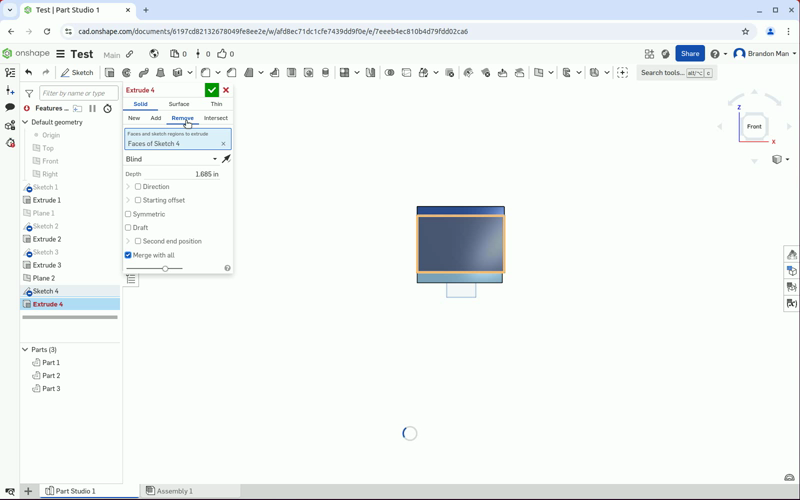
key(enter)
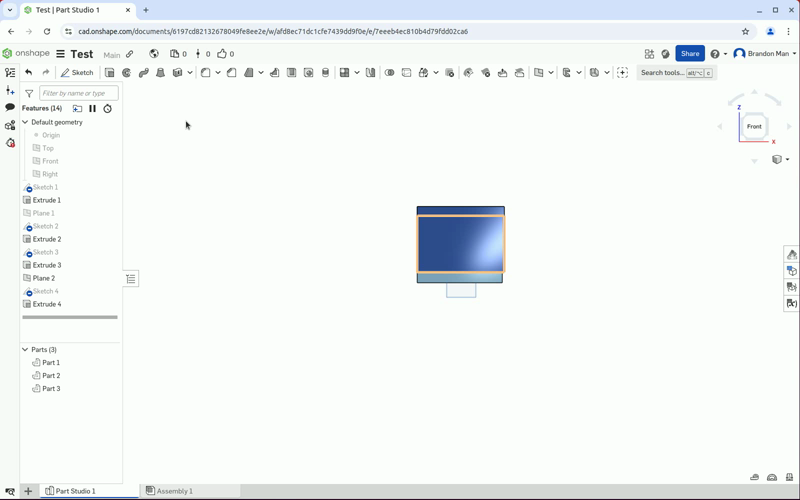
key(shift+h)
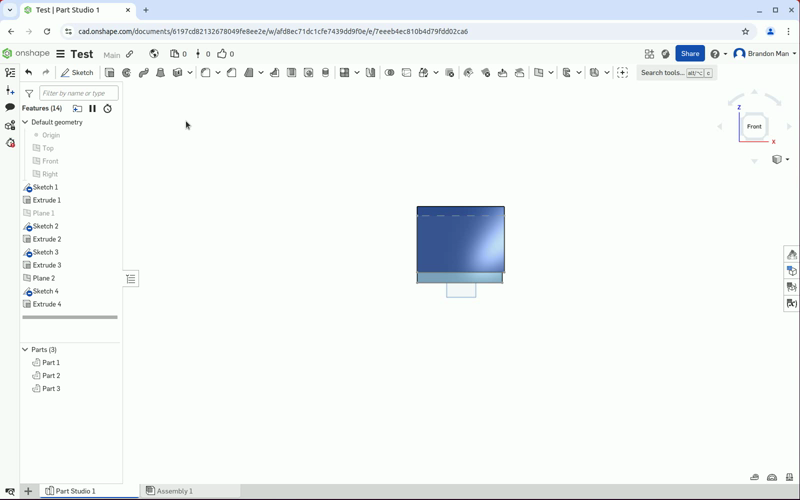
key(shift+h)
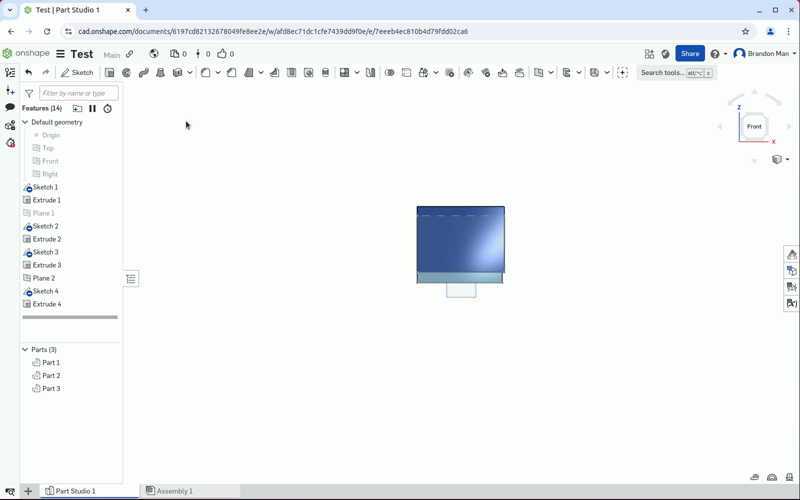
key(shift+7)
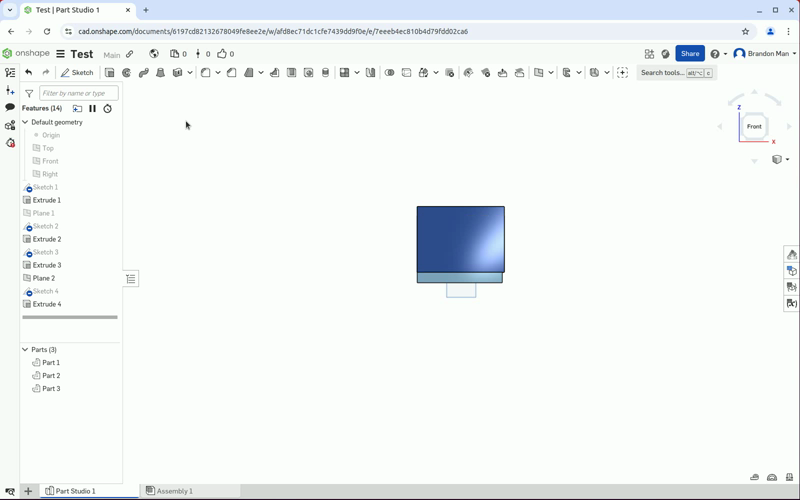
key(left, 2)
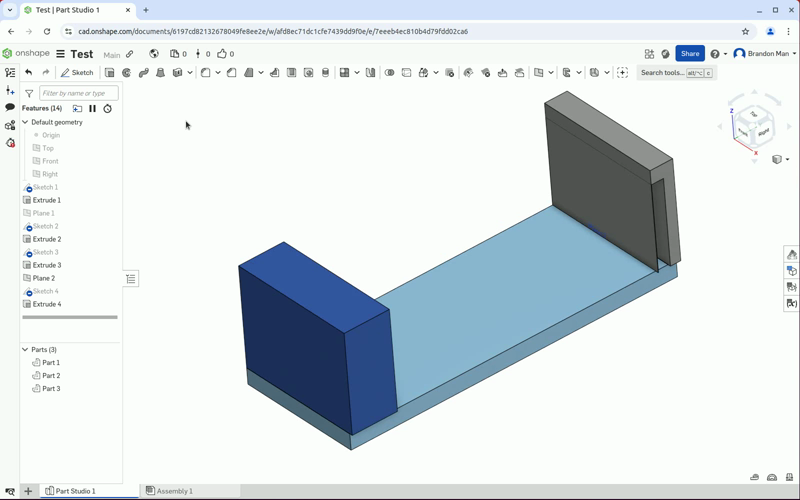
key(down, 2)
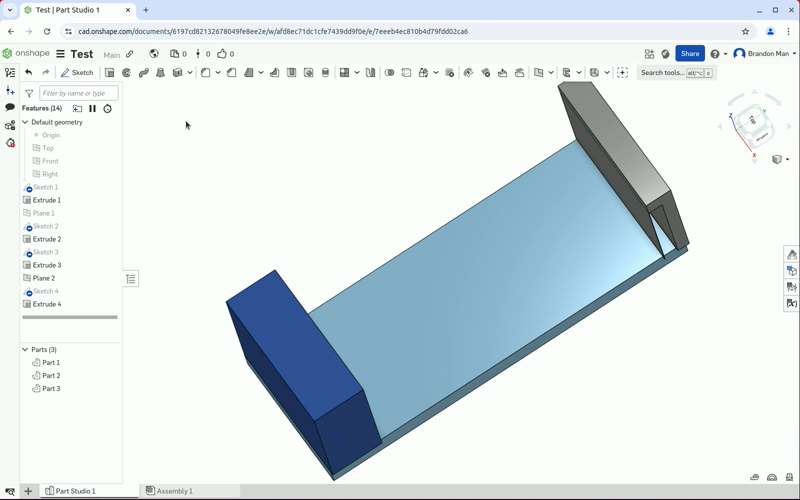
key(up, 2)
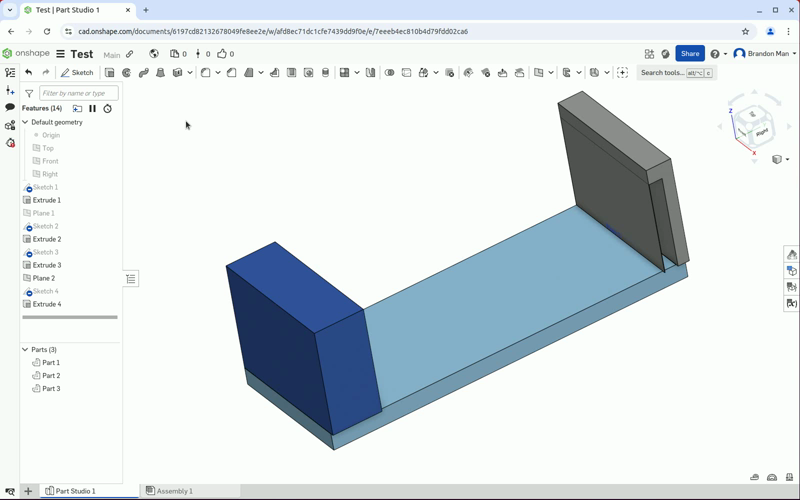
key(right, 2)
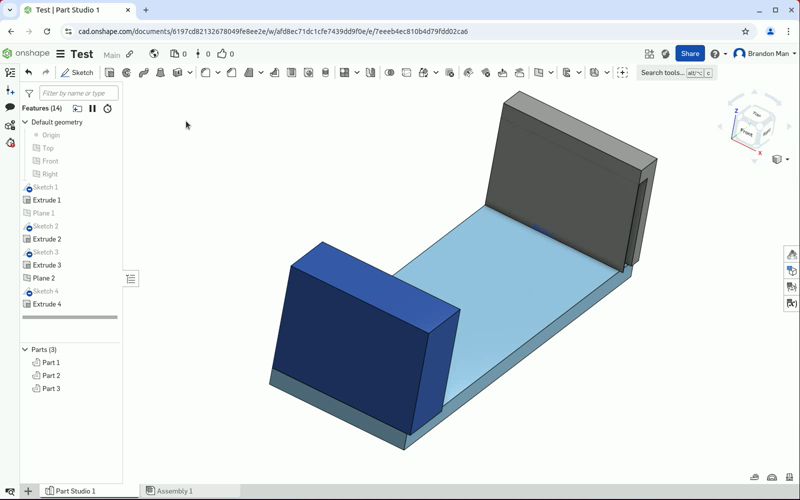
mouse_move(73, 189)
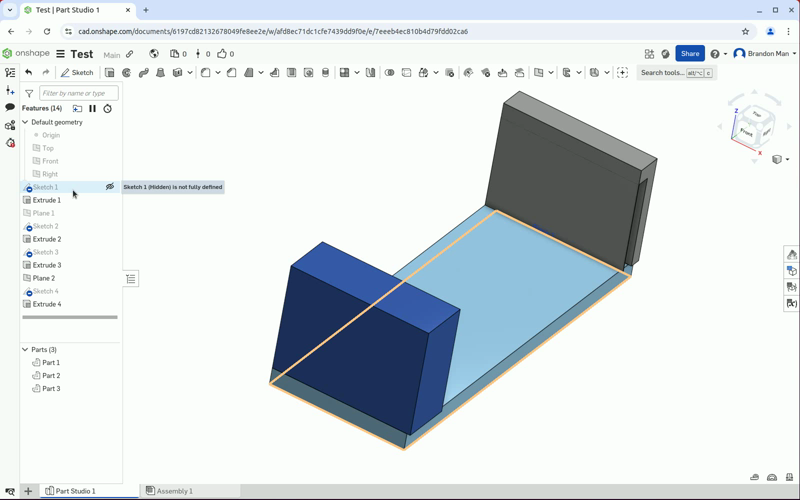
click(73, 189)